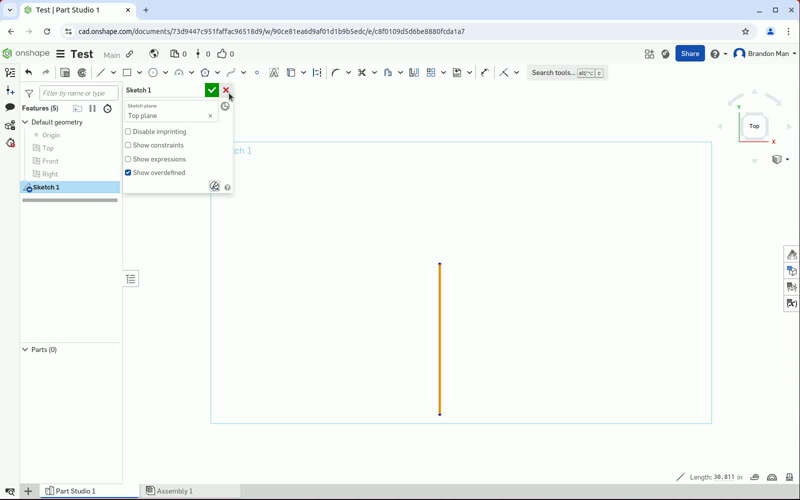
key(shift+h)
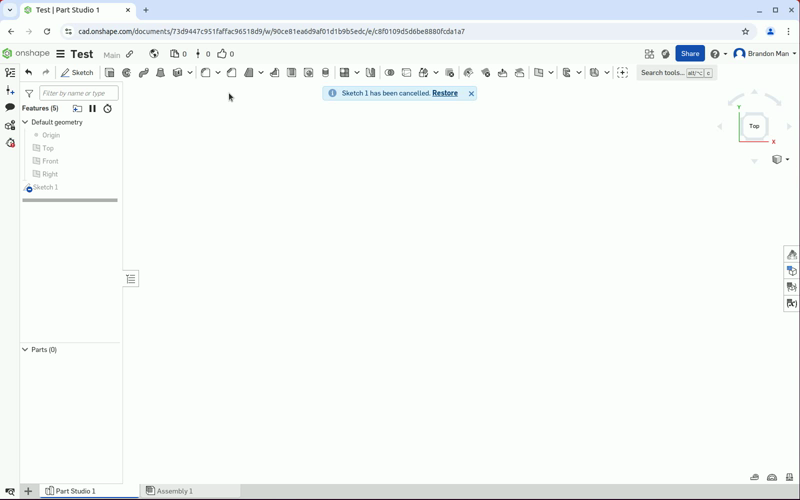
mouse_move(73, 352)
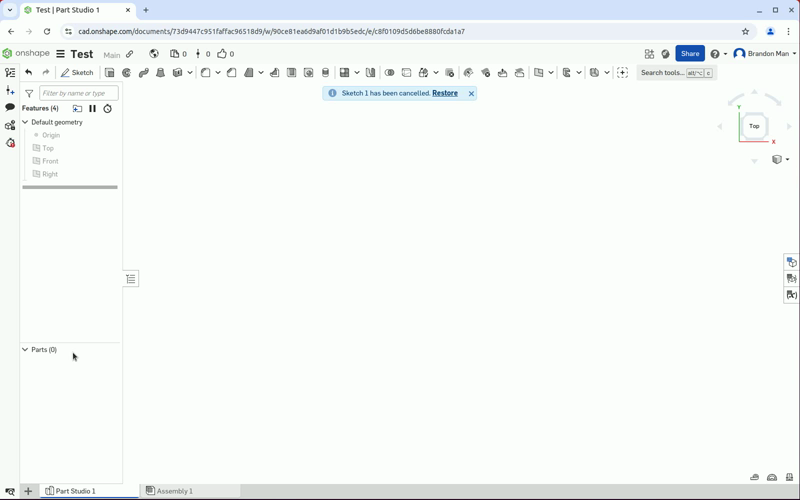
key(y)
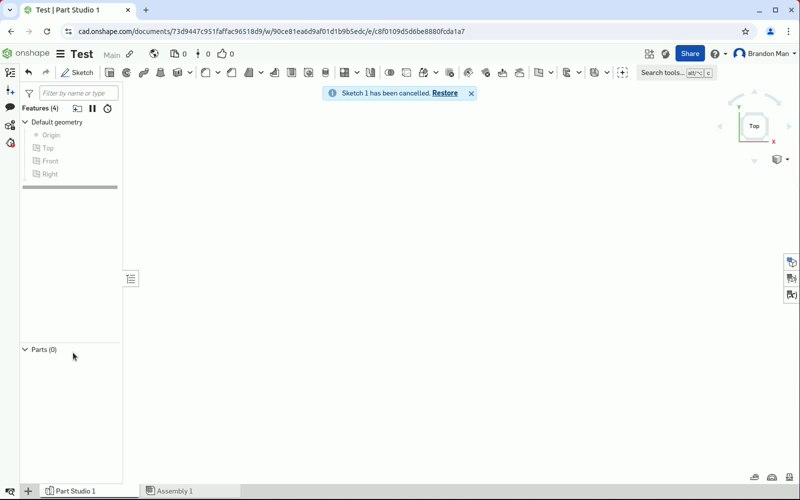
key(shift+p)
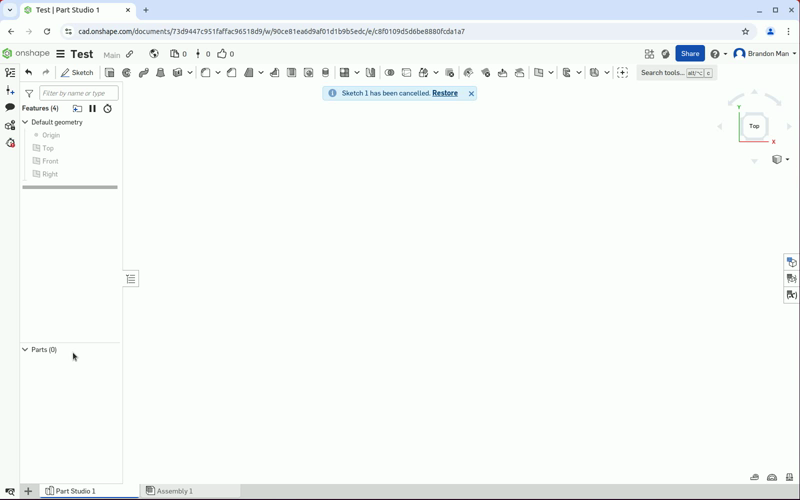
key(space)
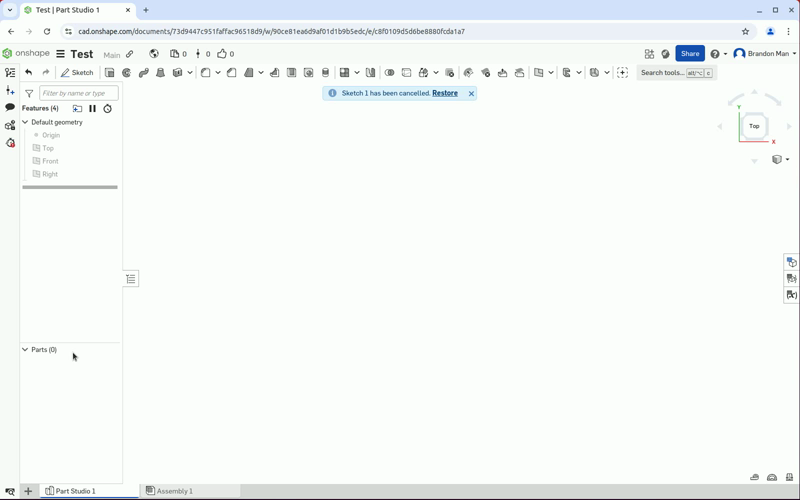
key_down(shift)
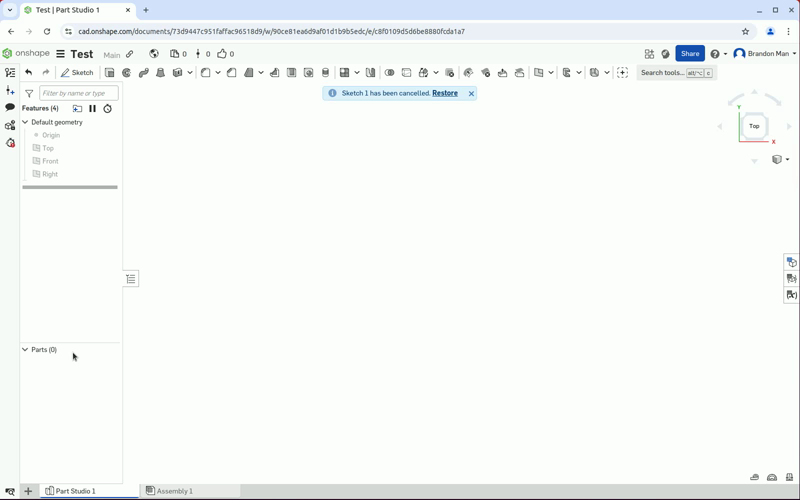
key(up)
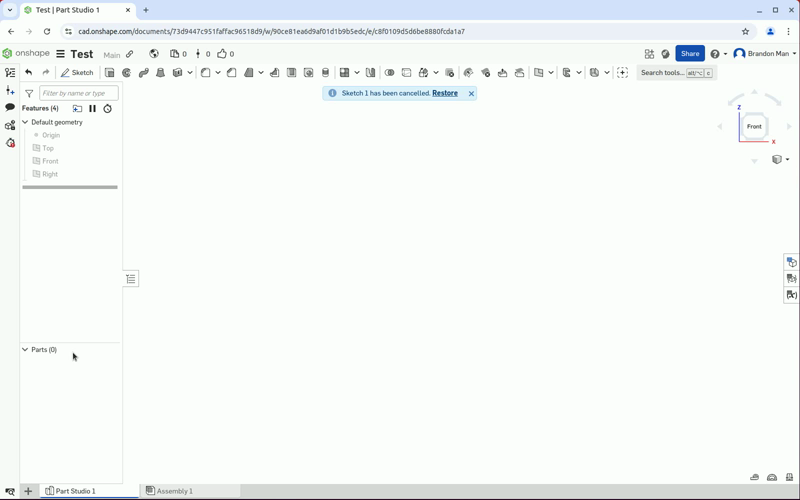
key_up(shift)
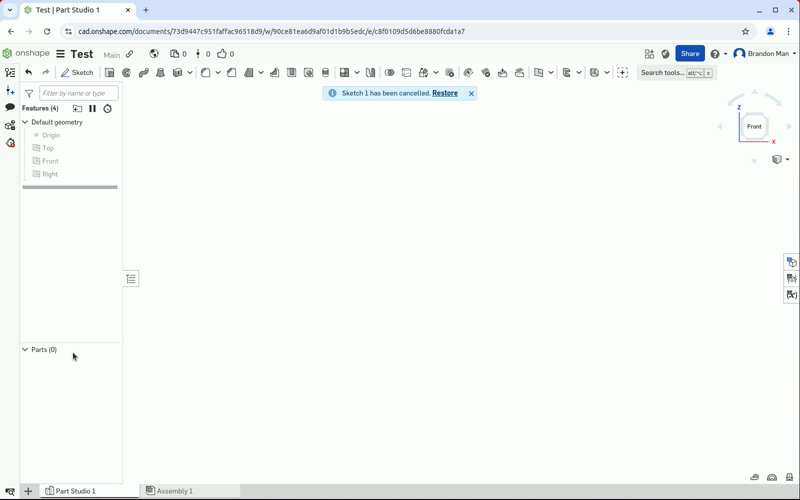
mouse_move(73, 352)
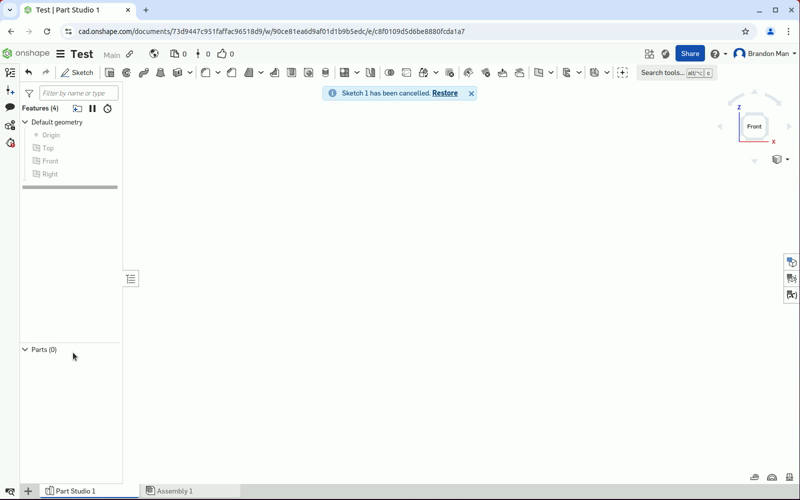
key(shift+y)
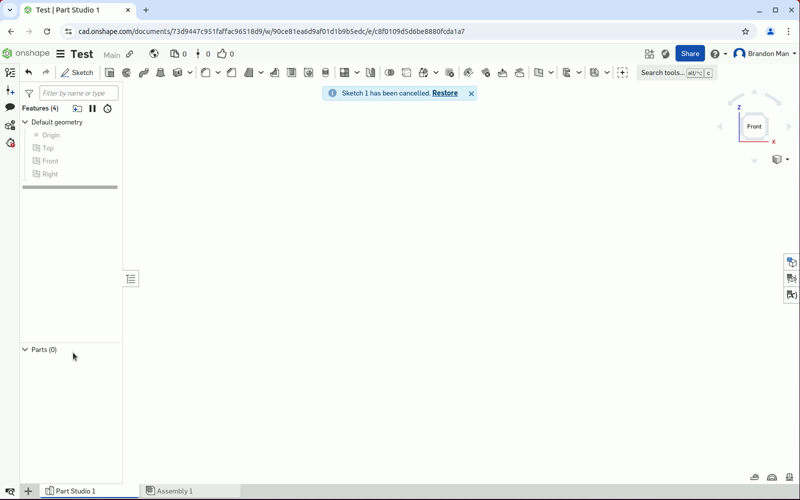
key(shift+s)
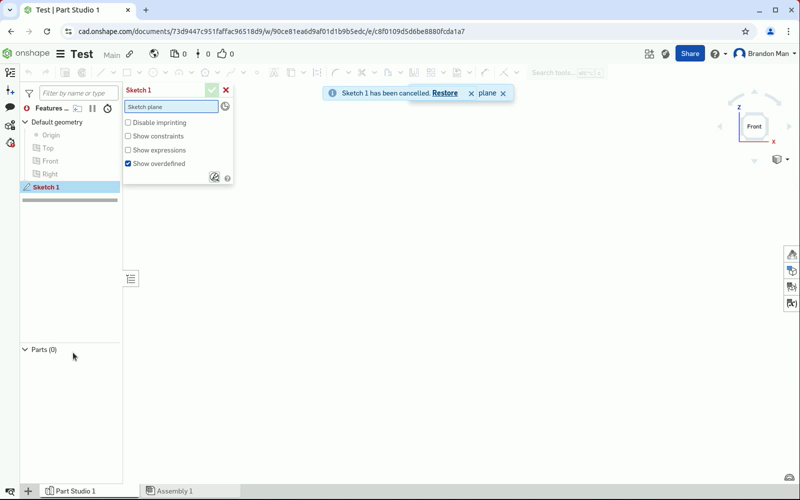
mouse_move(73, 163)
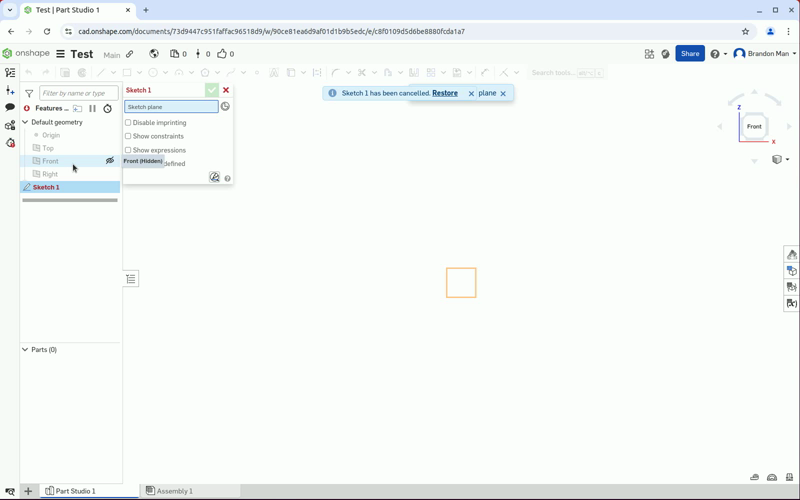
click(73, 163)
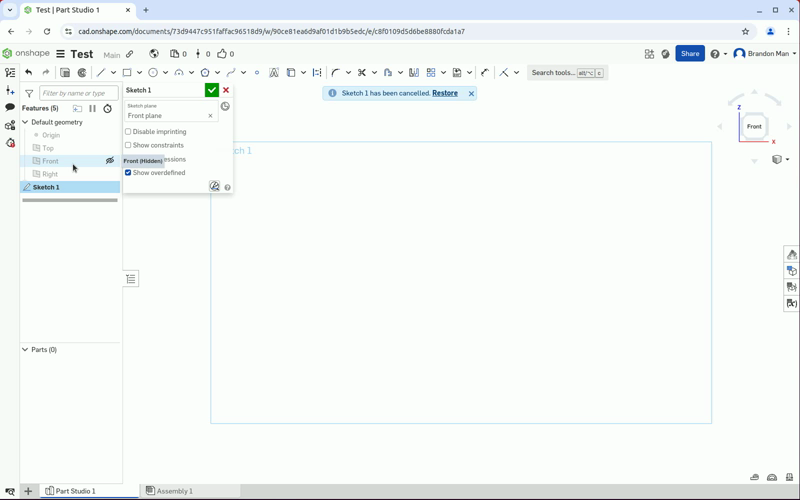
mouse_move(73, 352)
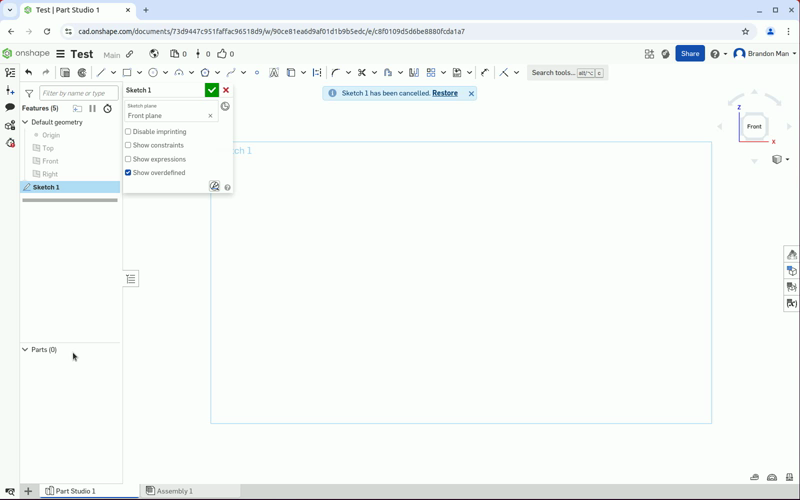
key(y)
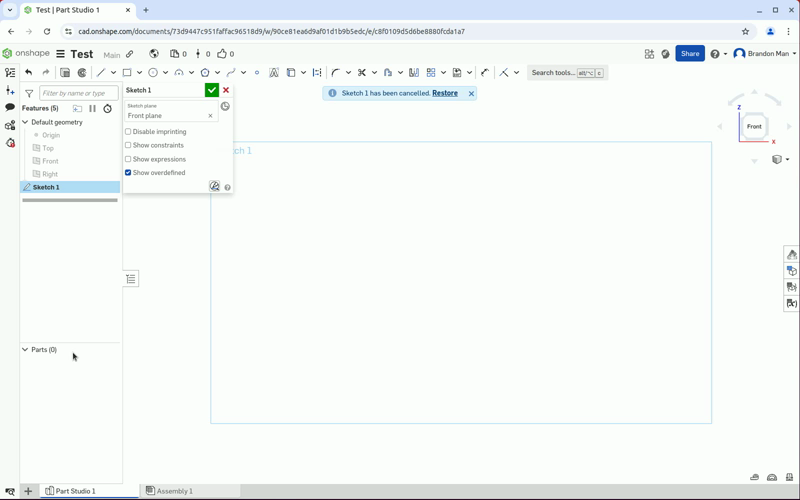
key(l)
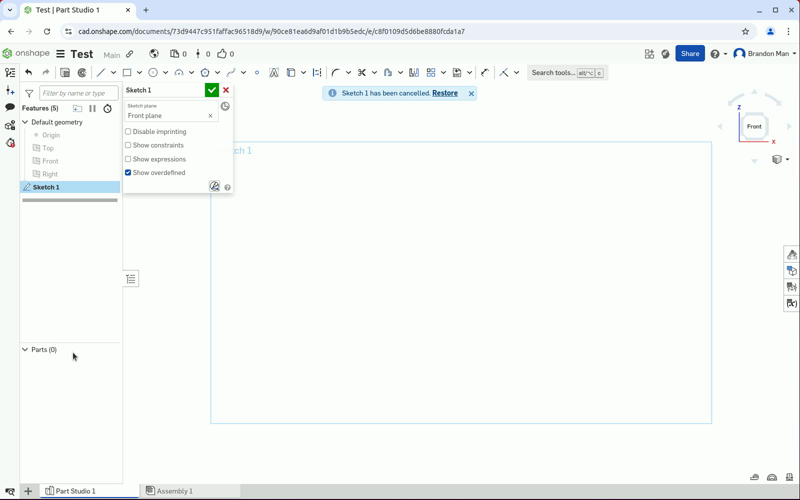
key_down(shift)
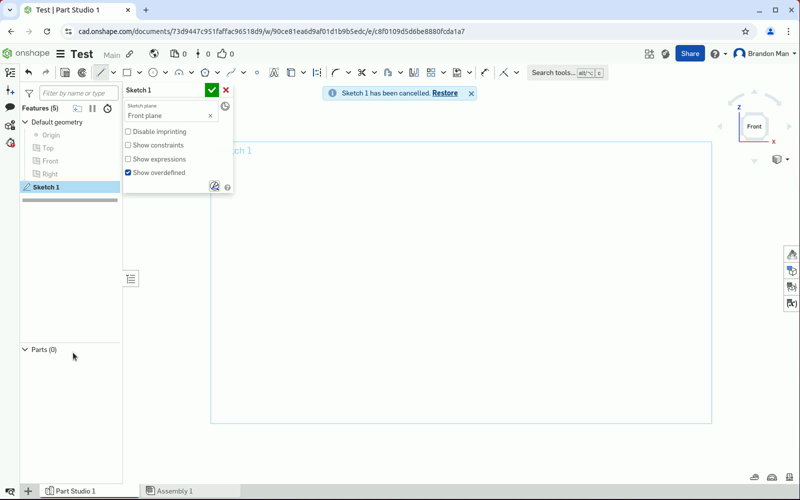
mouse_move(348, 282)
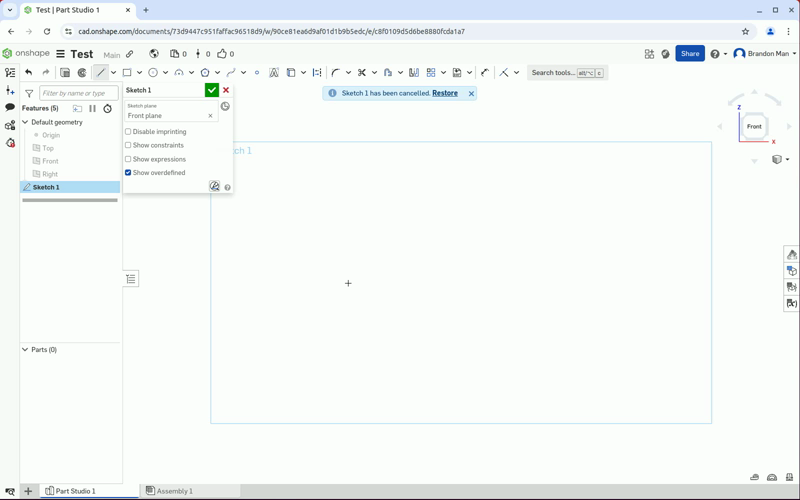
click(348, 282)
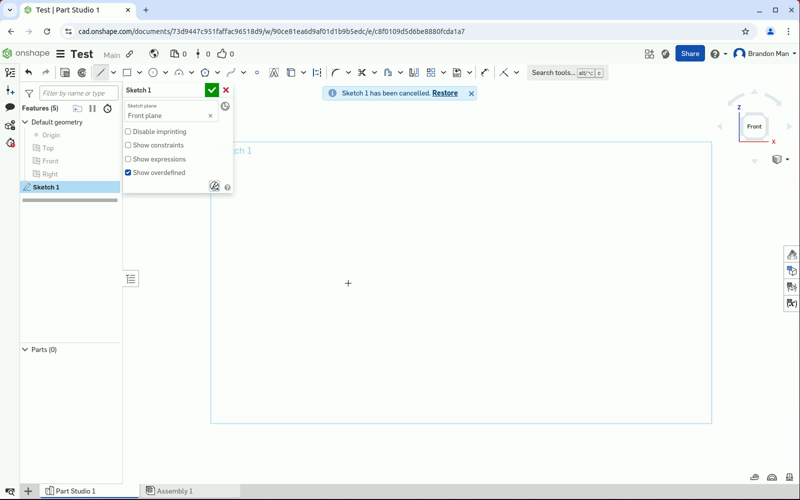
key_up(shift)
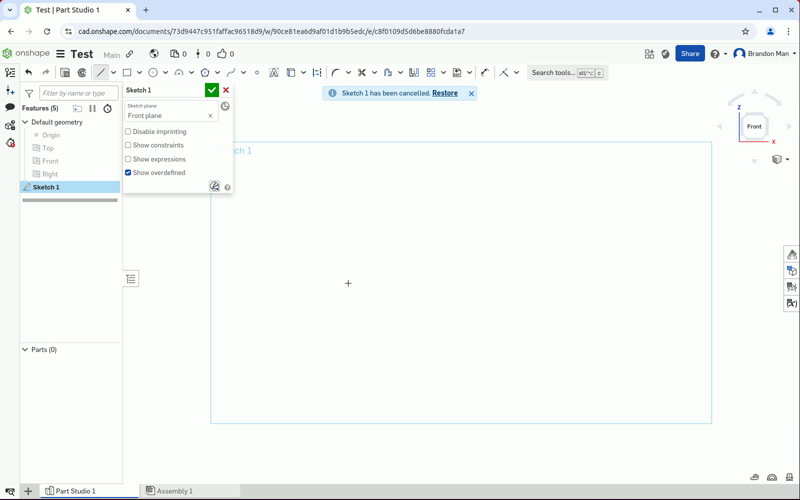
key_down(shift)
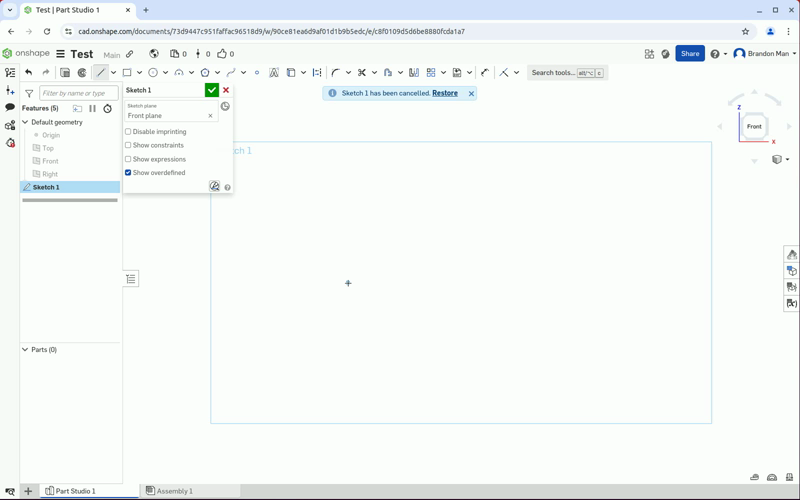
mouse_move(378, 282)
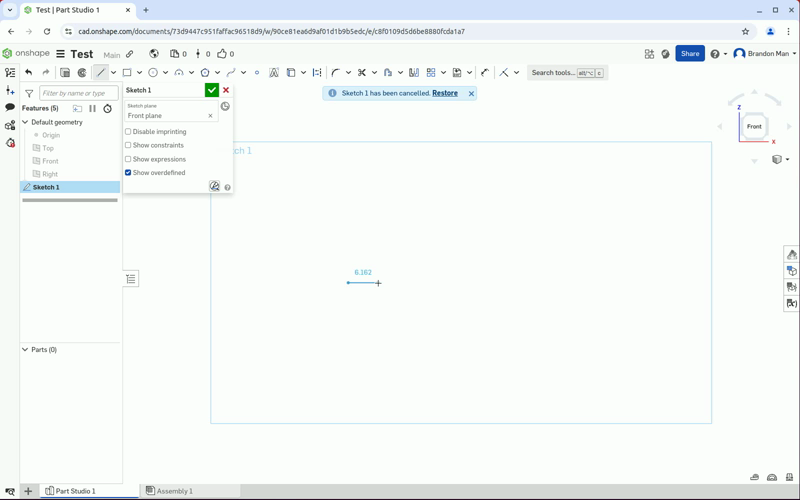
mouse_move(364, 282)
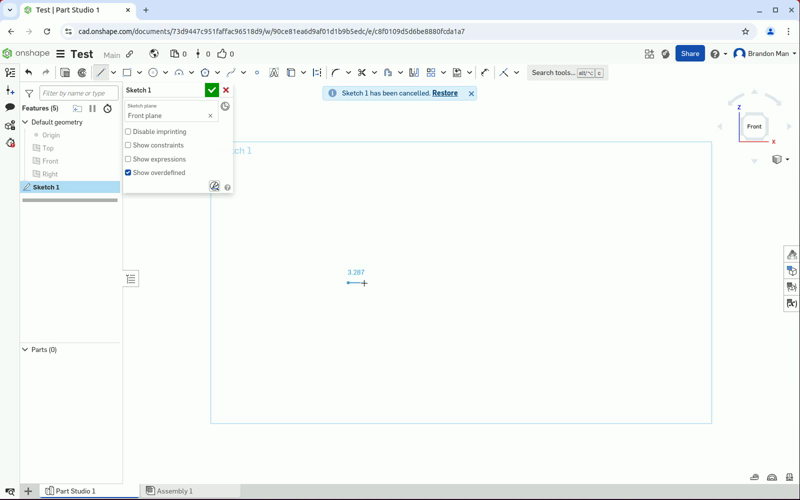
click(364, 282)
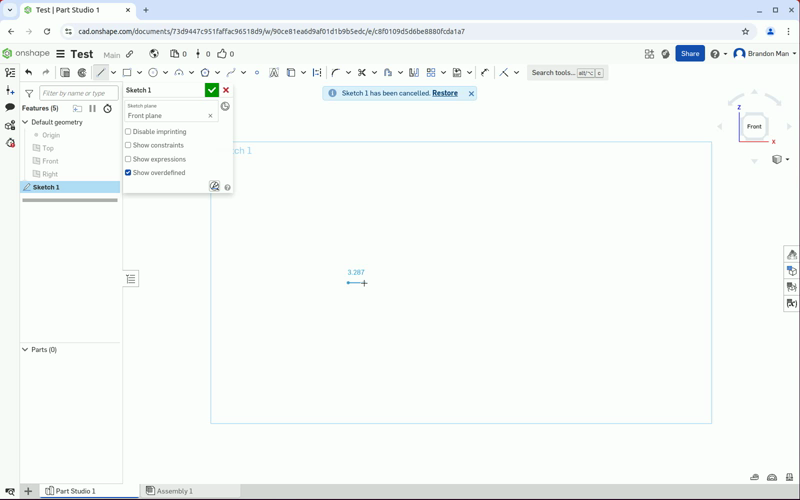
key_up(shift)
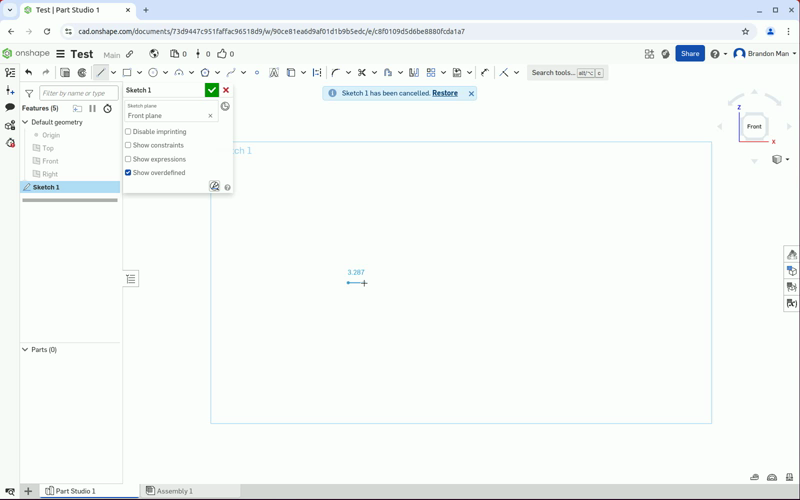
key(esc)
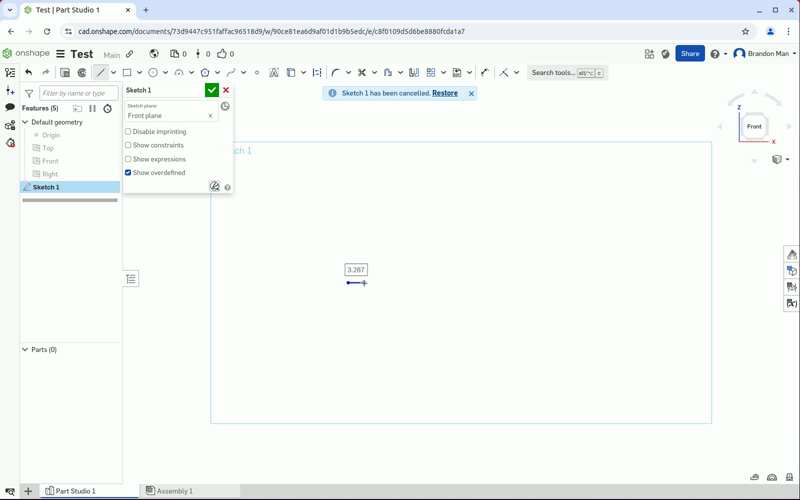
key(a)
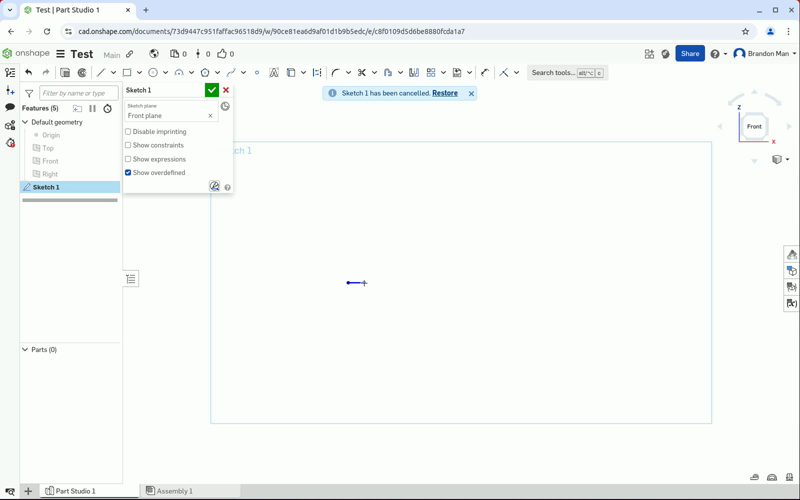
mouse_move(364, 282)
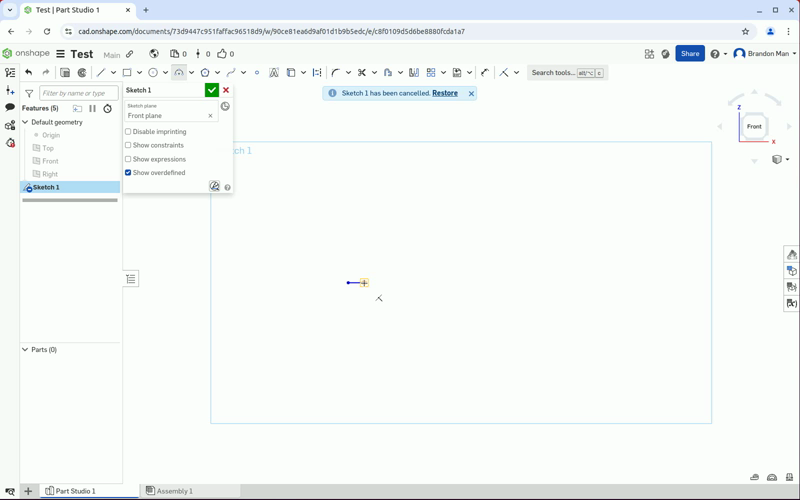
click(364, 282)
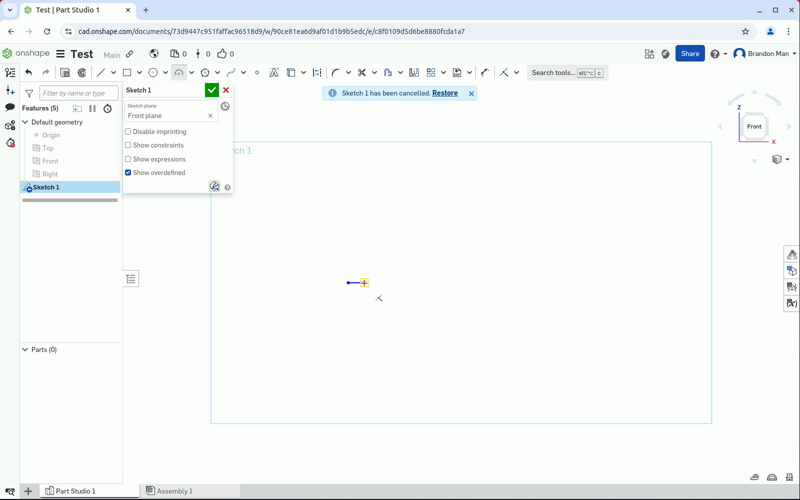
mouse_move(348, 282)
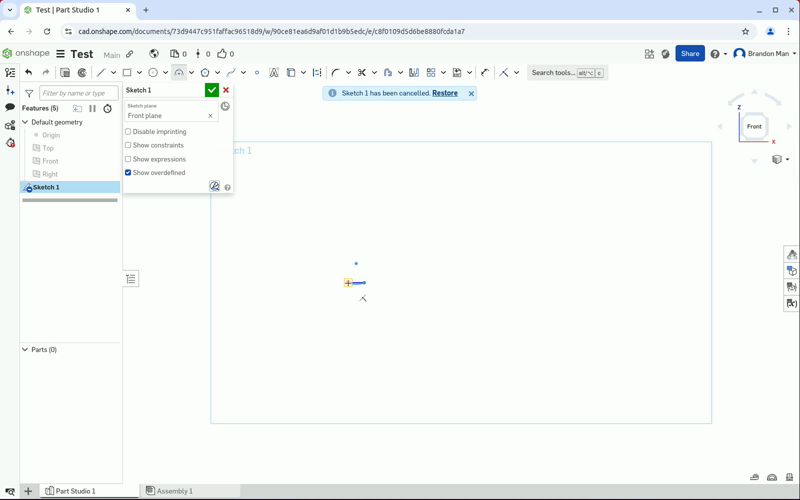
click(348, 282)
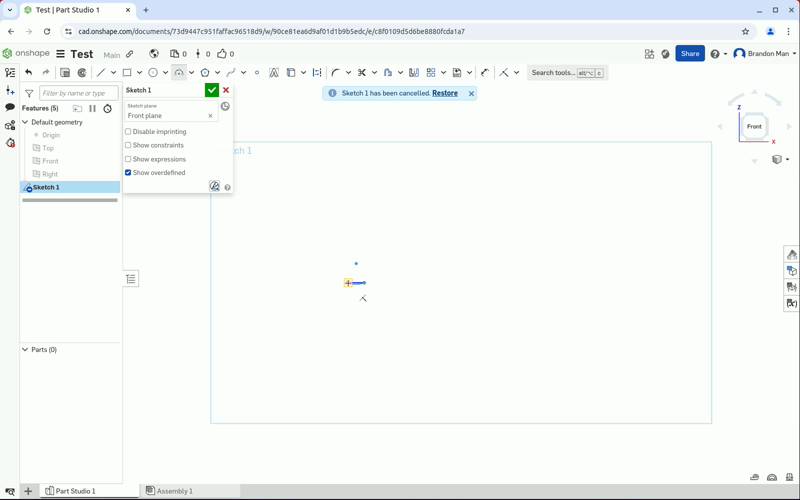
key_down(shift)
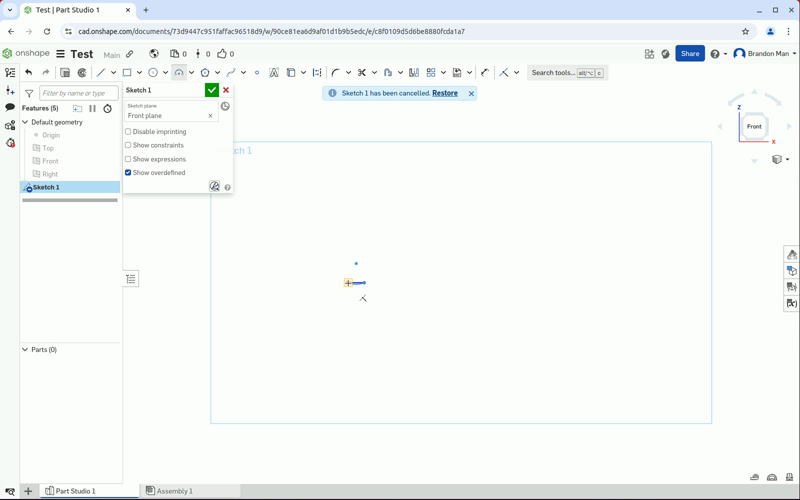
mouse_move(356, 274)
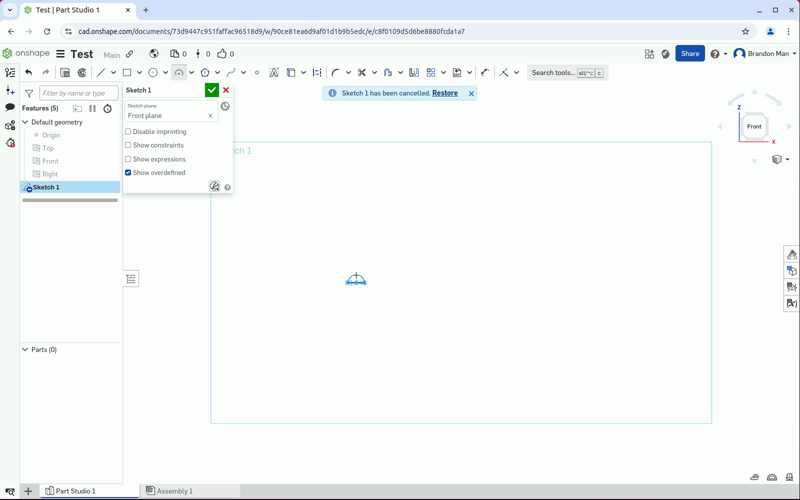
click(356, 274)
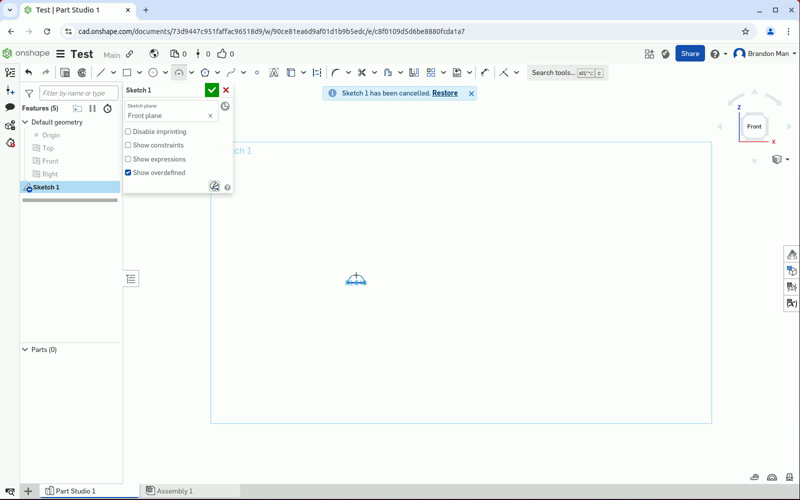
key_up(shift)
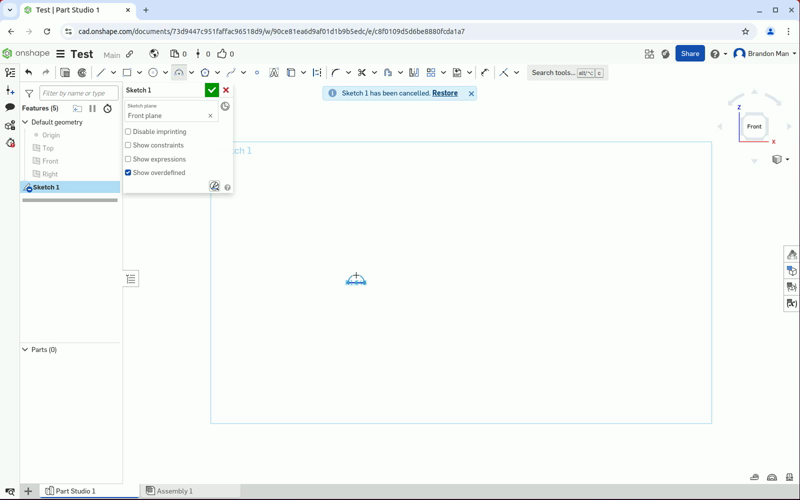
key(esc)
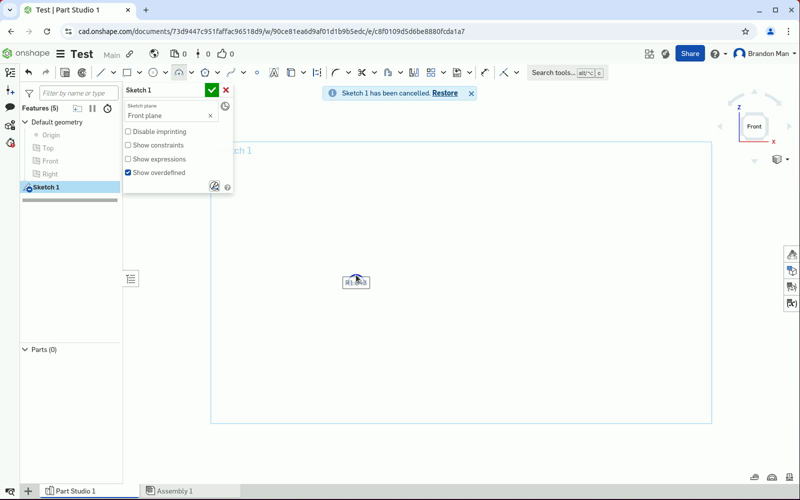
mouse_move(354, 277)
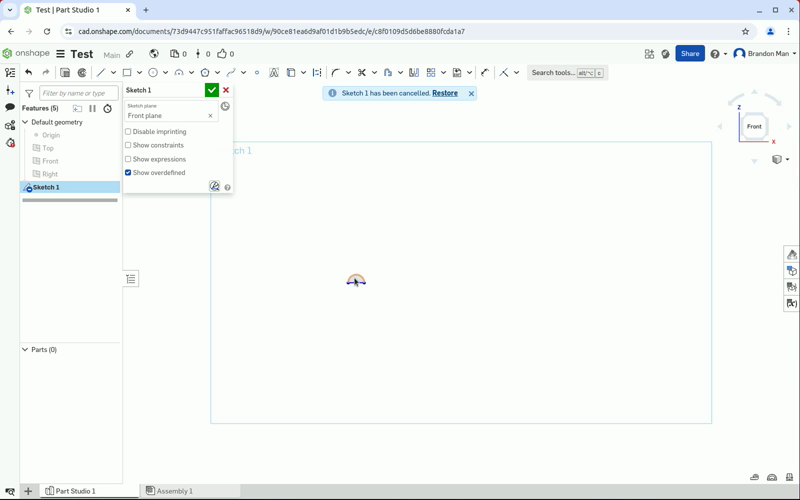
scroll(6)
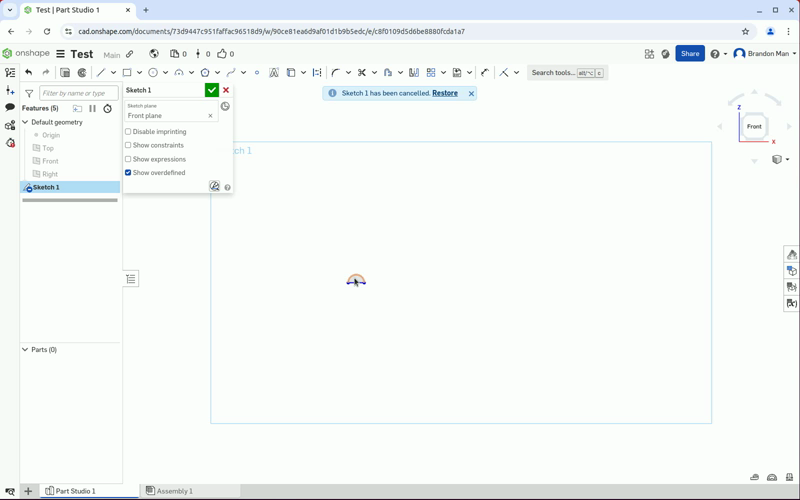
scroll(6)
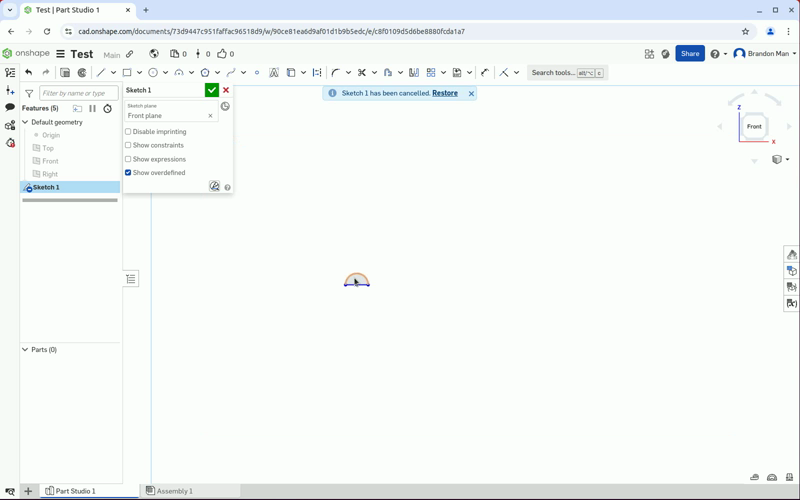
scroll(6)
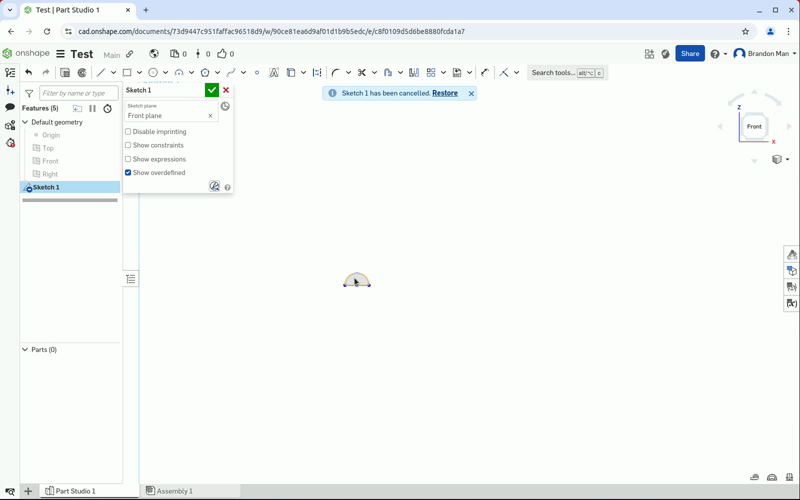
scroll(6)
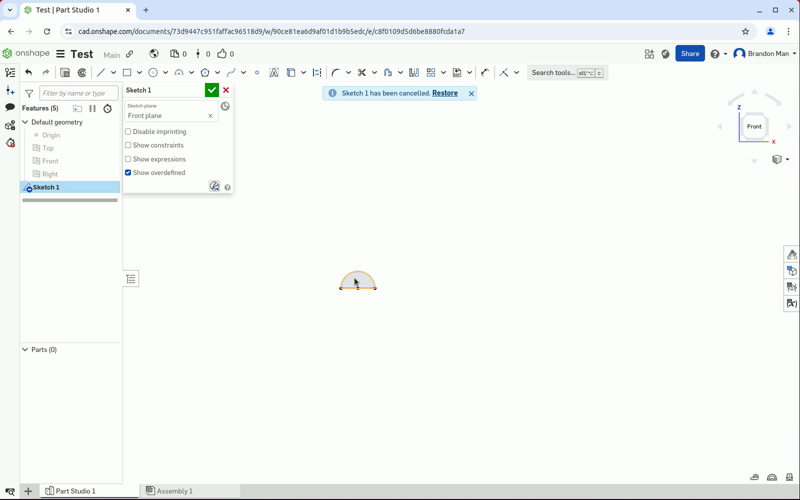
scroll(6)
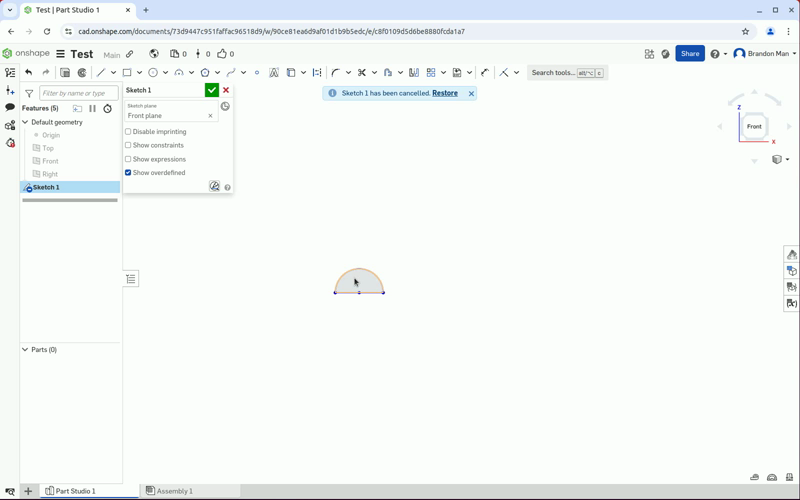
scroll(6)
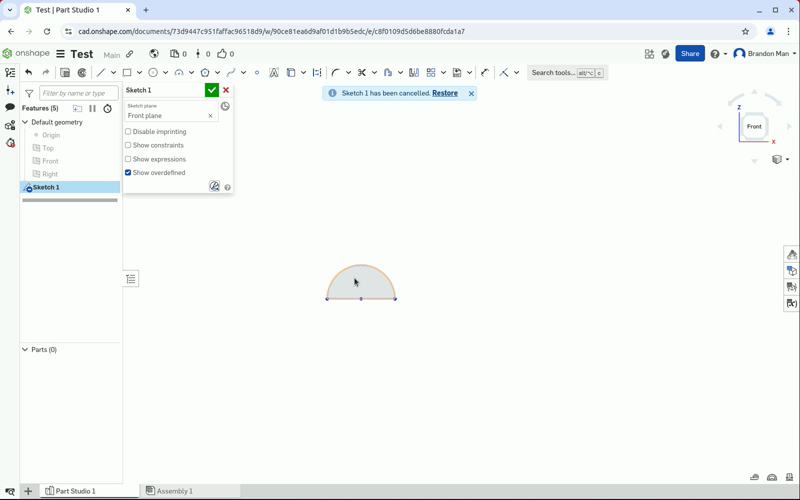
scroll(6)
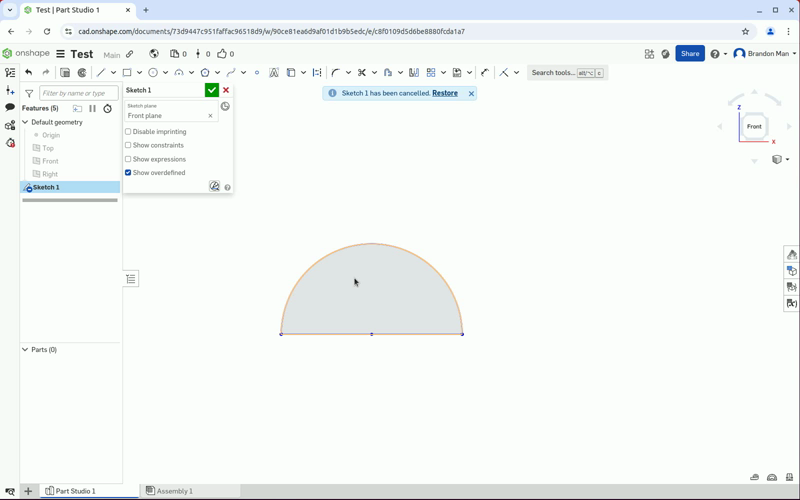
click(354, 277)
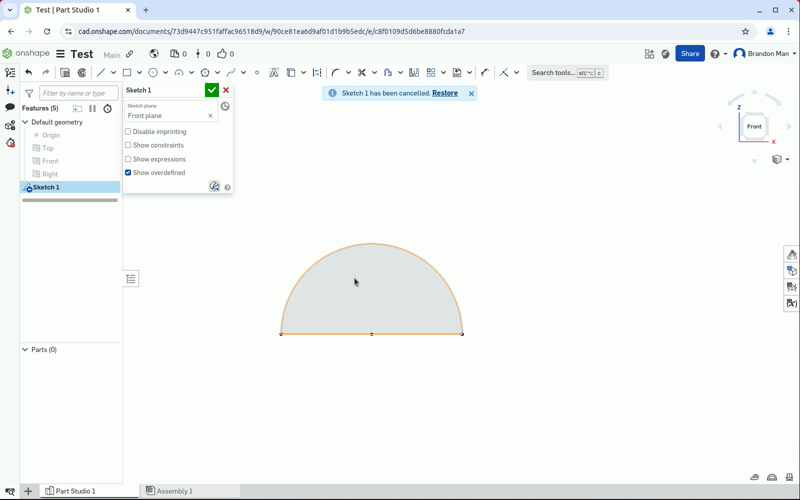
scroll(-6)
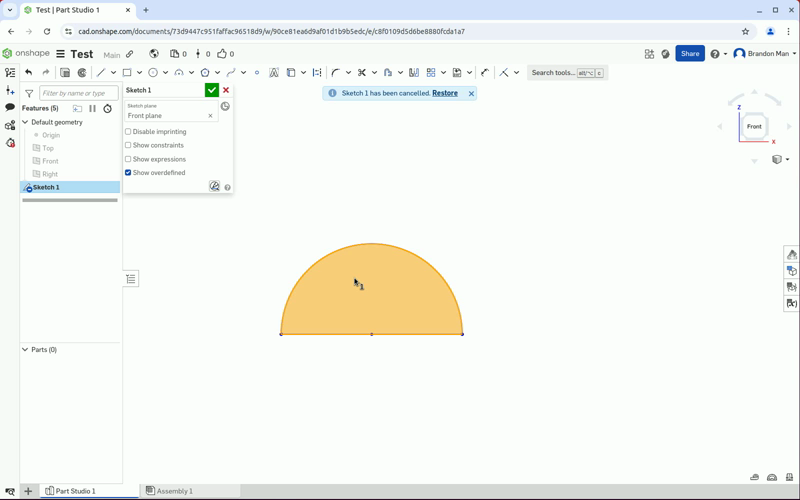
scroll(-6)
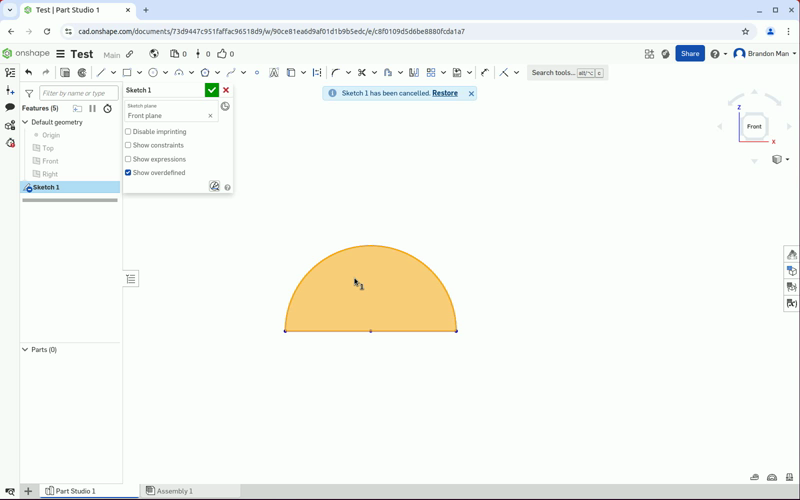
scroll(-6)
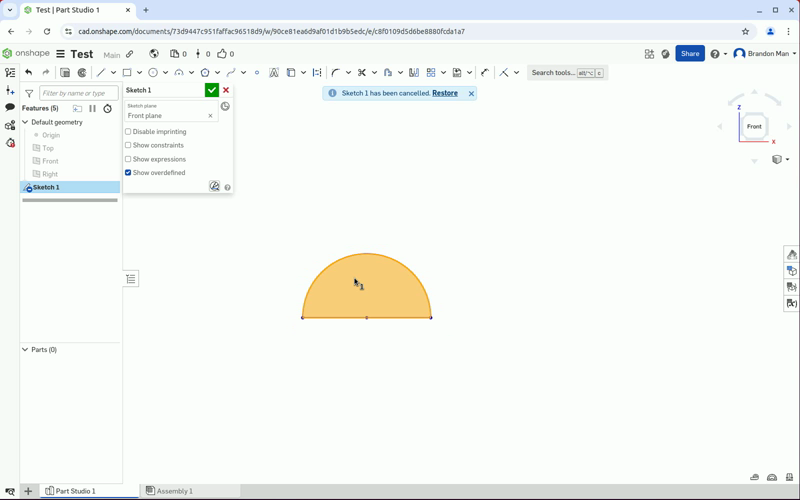
scroll(-6)
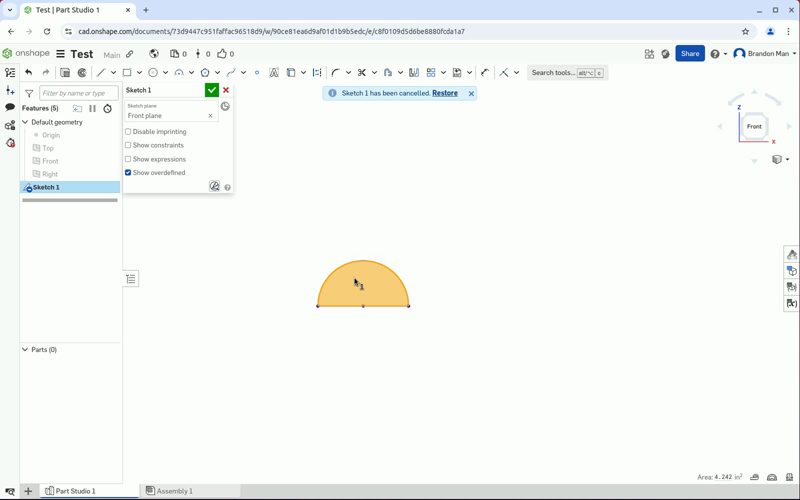
scroll(-6)
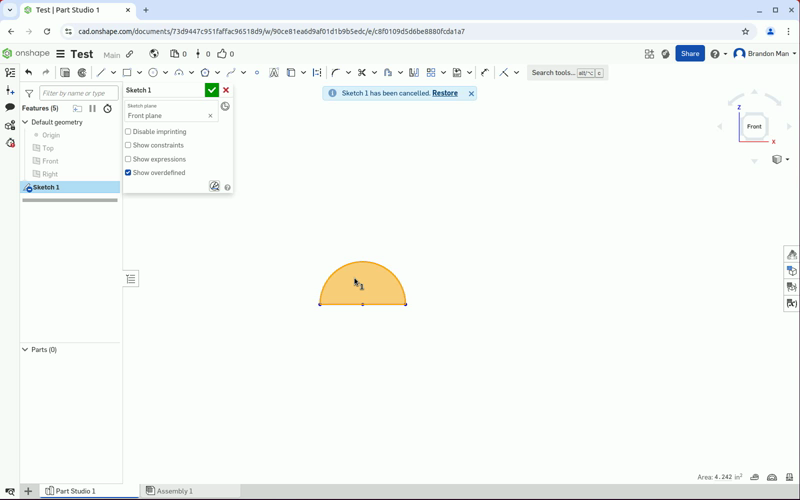
scroll(-6)
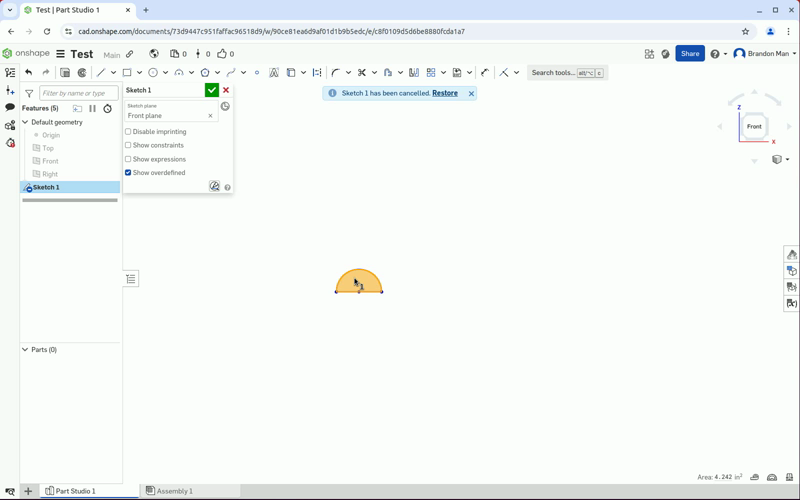
scroll(-6)
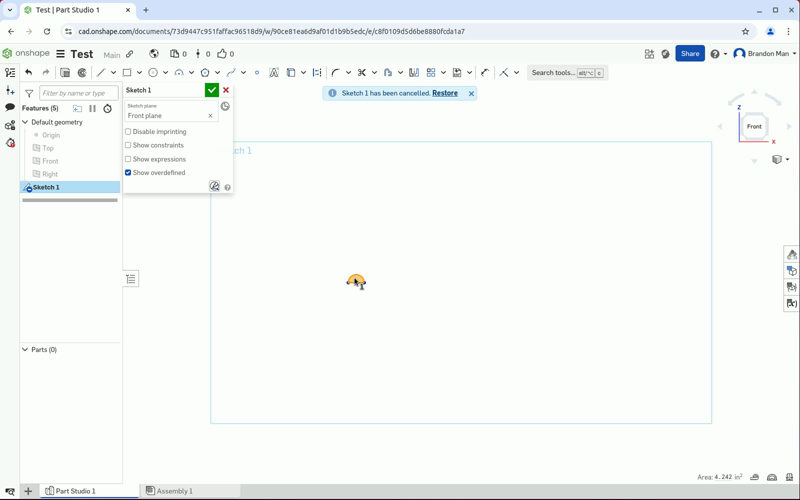
mouse_move(73, 352)
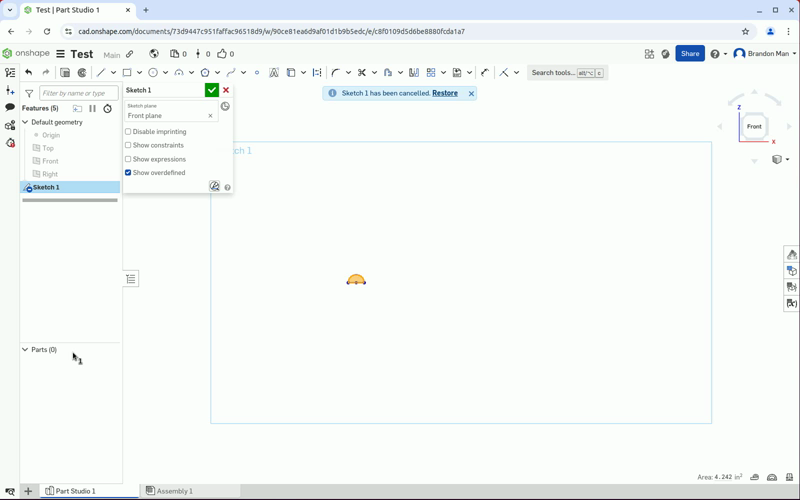
key(shift+y)
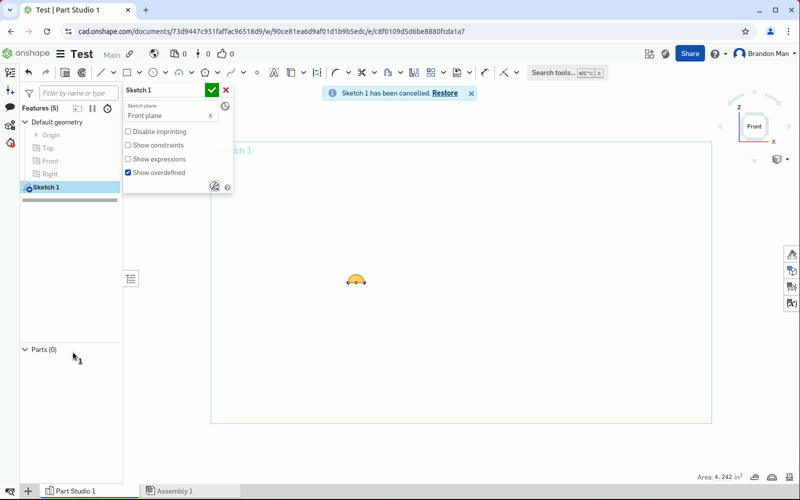
key(shift+e)
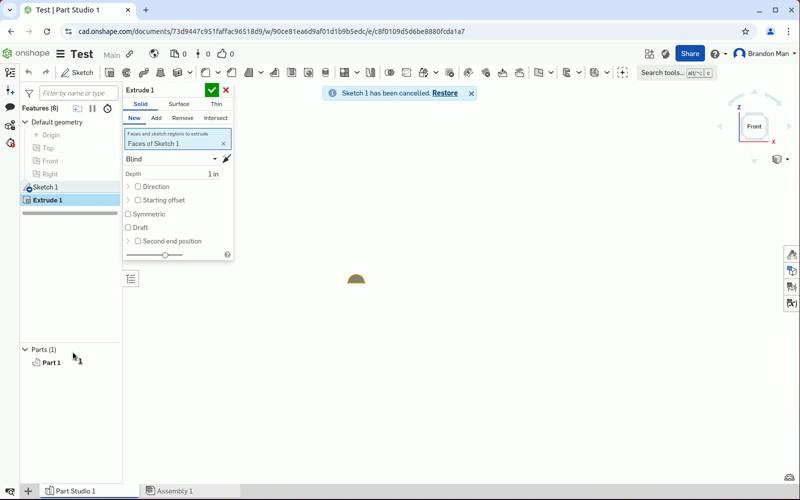
mouse_move(143, 106)
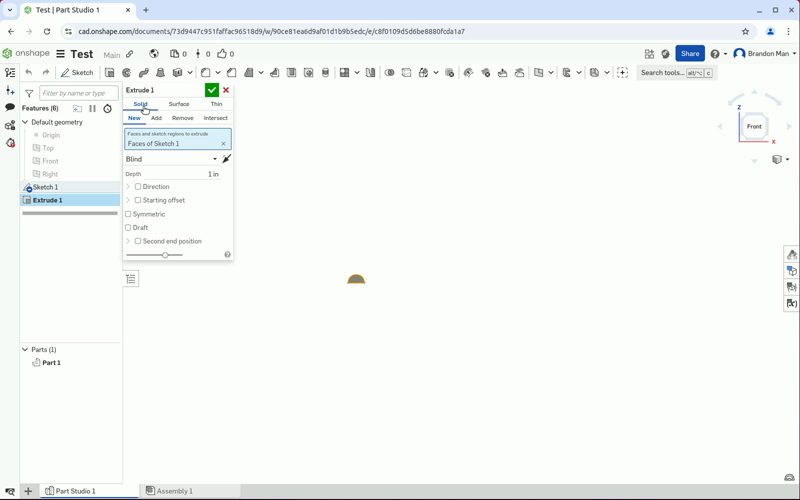
click(143, 106)
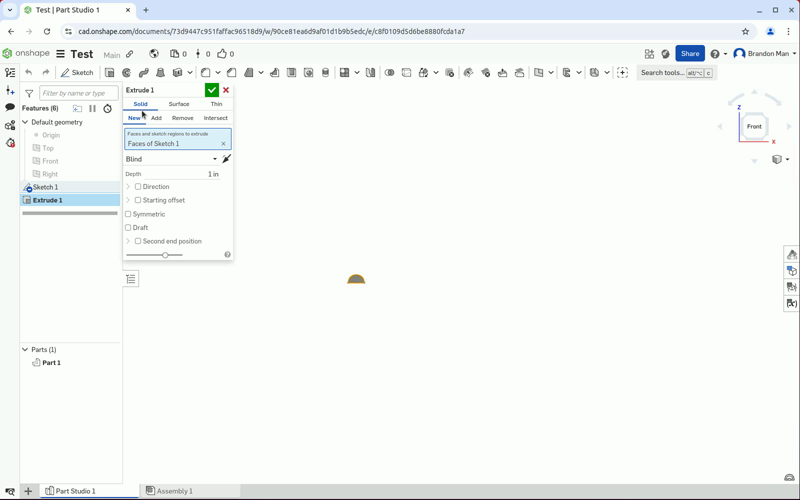
mouse_move(137, 120)
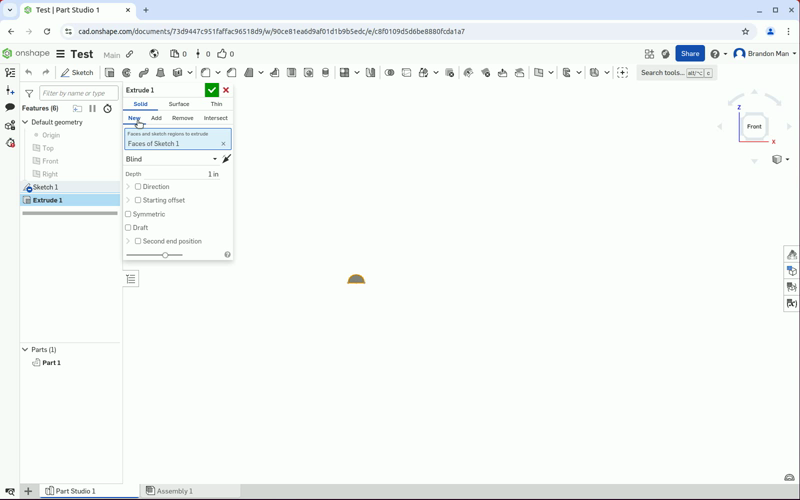
click(137, 120)
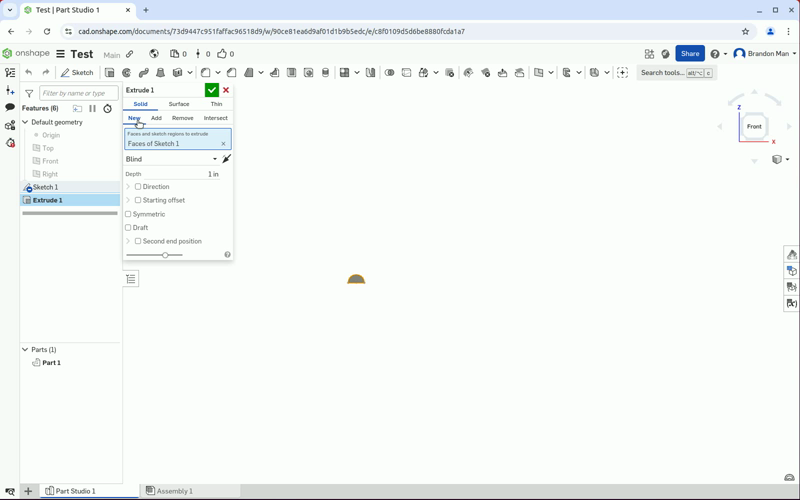
key(tab, 4)
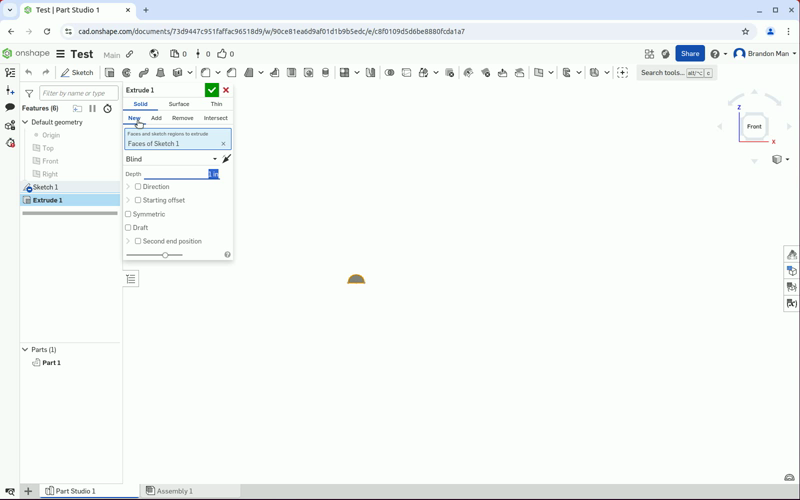
text(8.184)
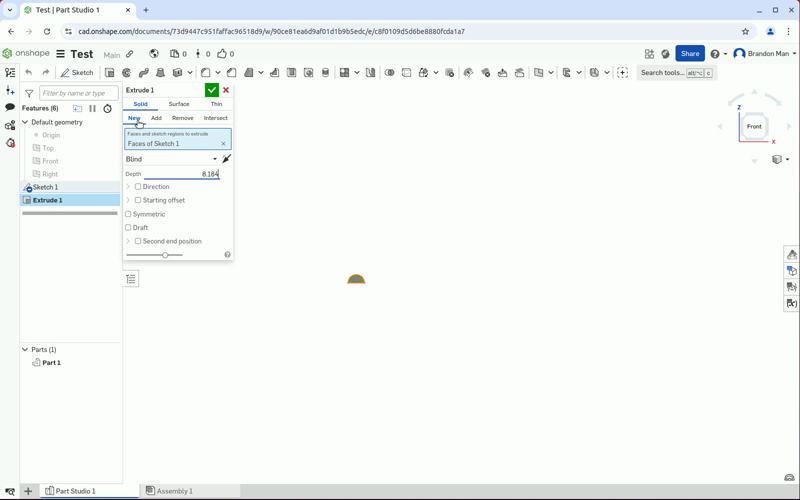
key(tab, 3)
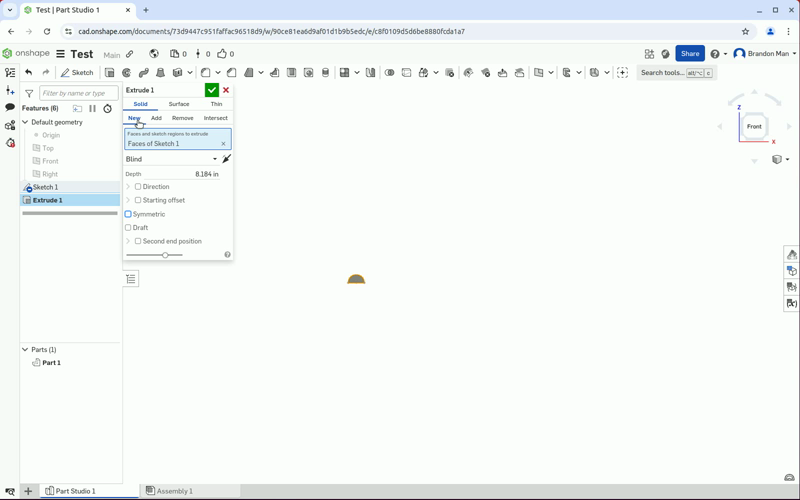
key(space)
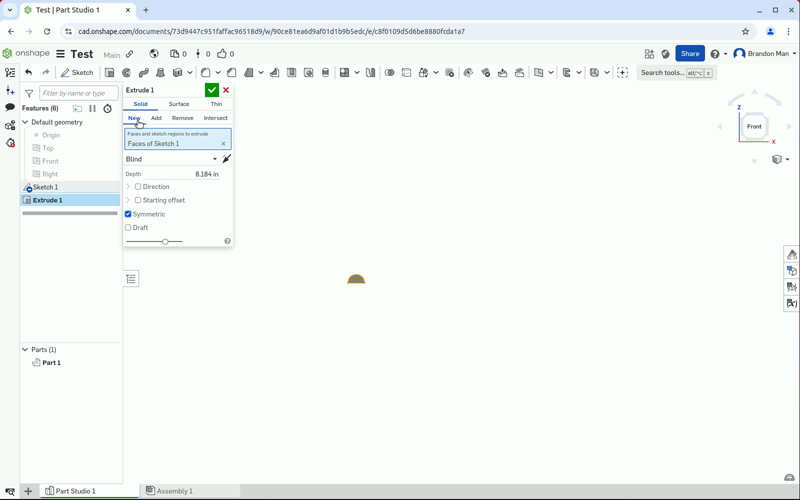
key(enter)
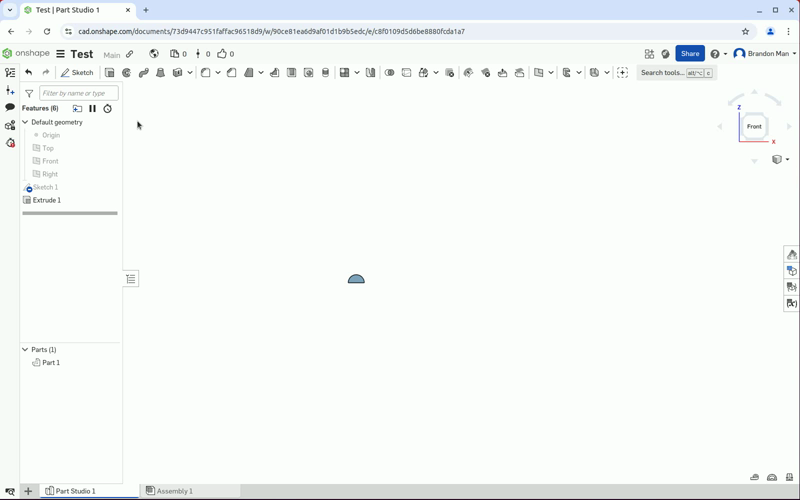
key(shift+h)
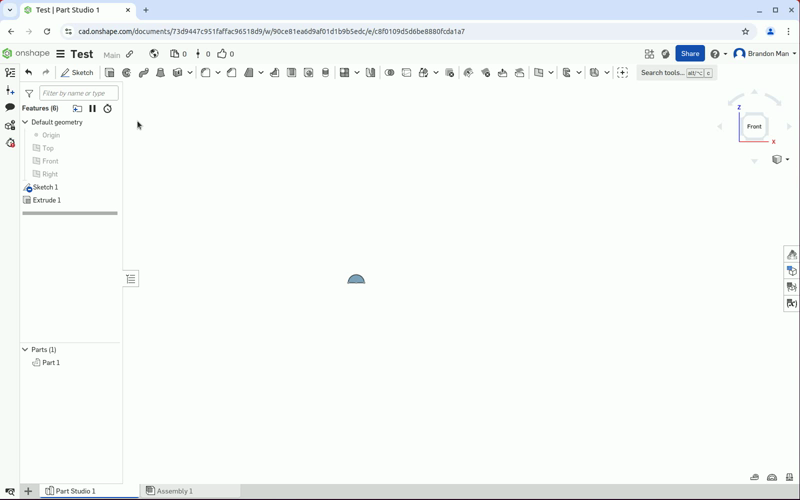
key(shift+h)
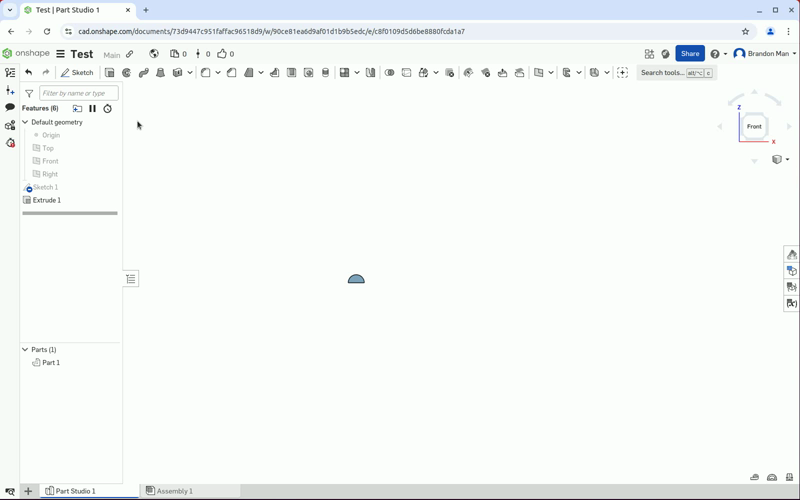
mouse_move(73, 189)
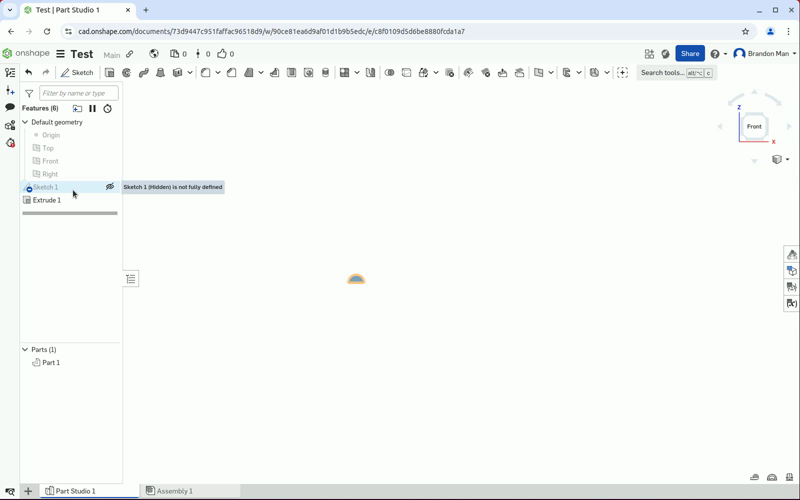
click(73, 189)
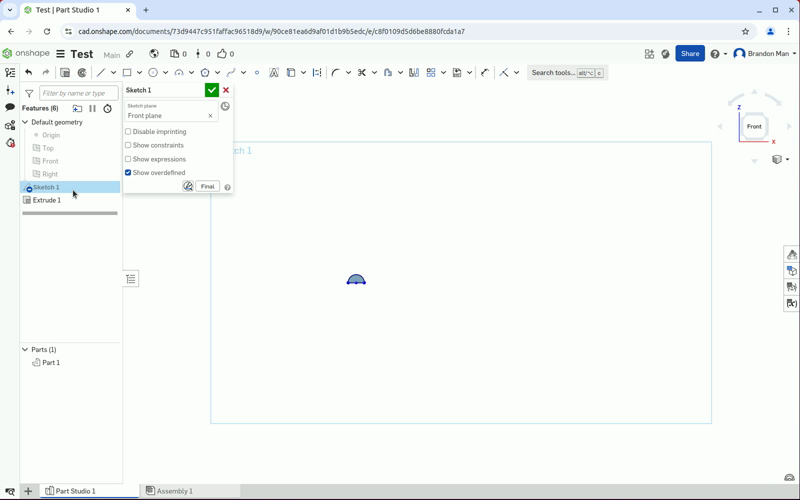
mouse_move(229, 92)
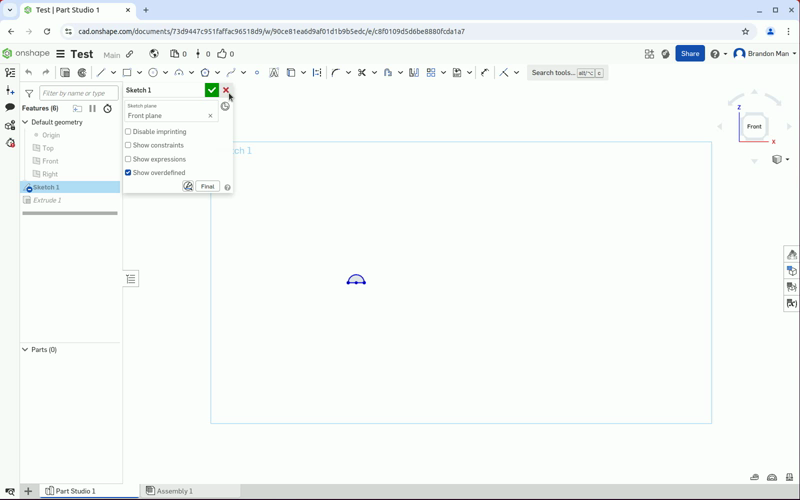
click(229, 92)
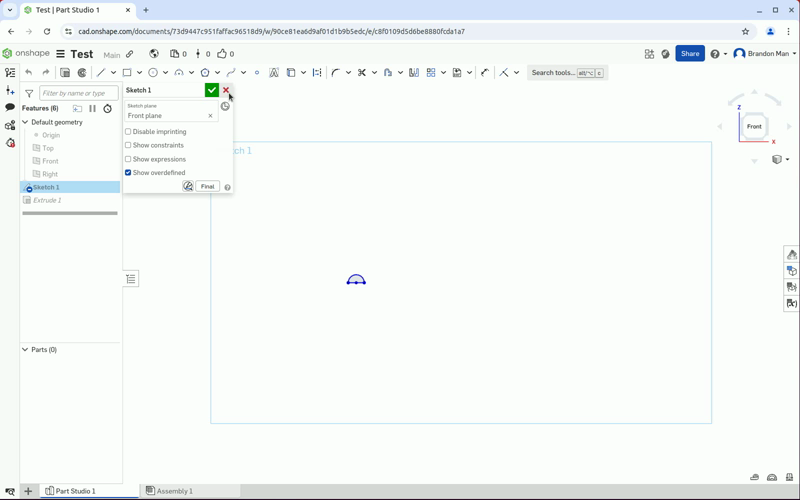
key(shift+s)
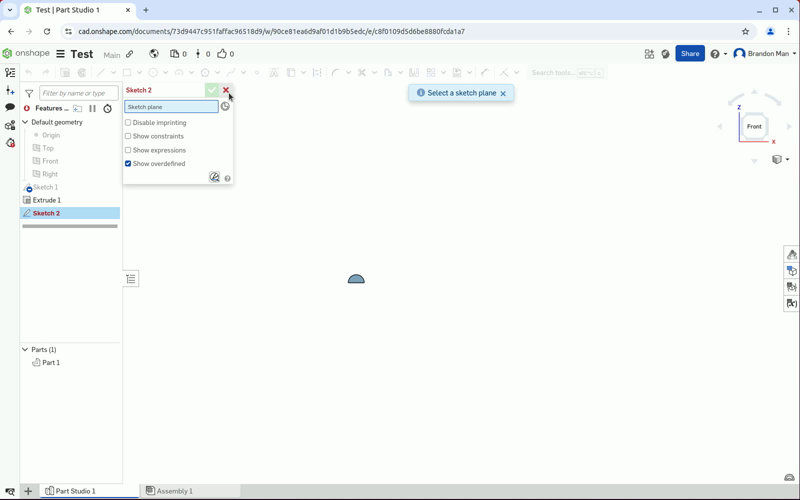
mouse_move(73, 163)
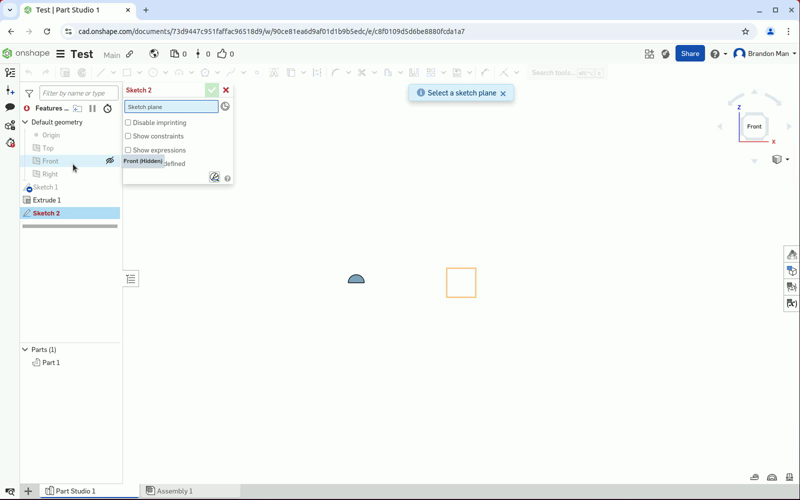
click(73, 163)
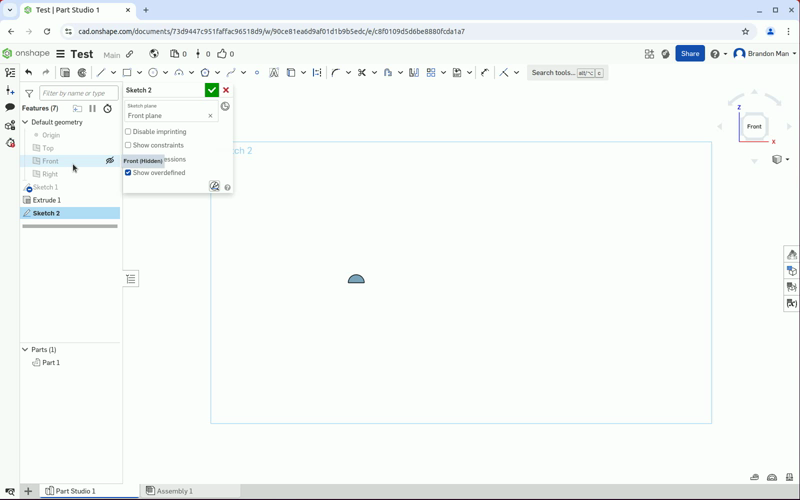
mouse_move(73, 352)
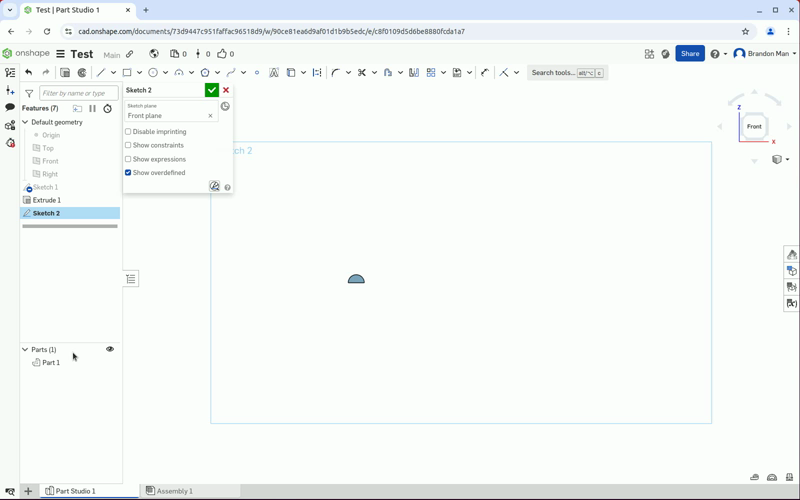
key(y)
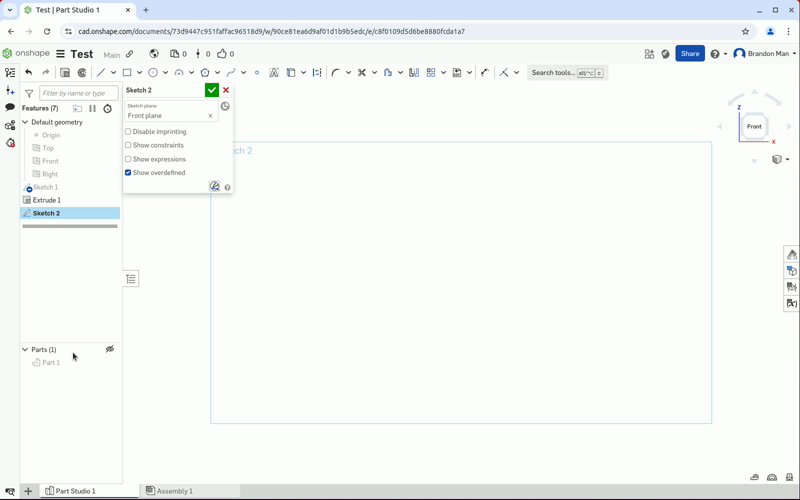
key(l)
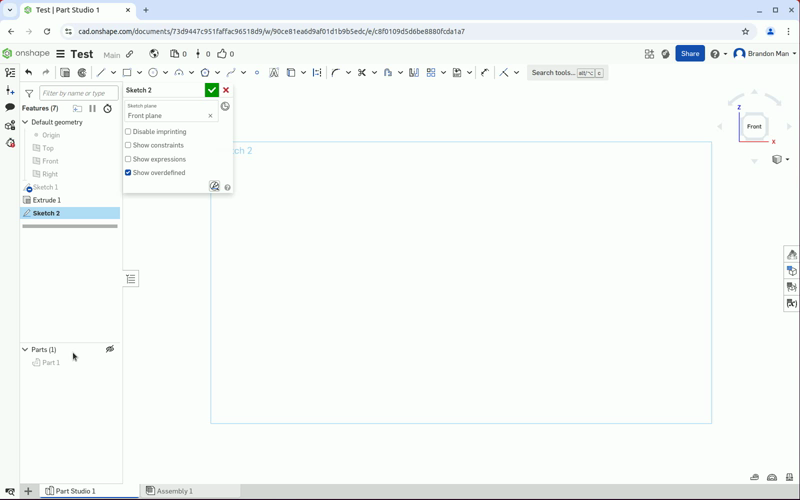
key_down(shift)
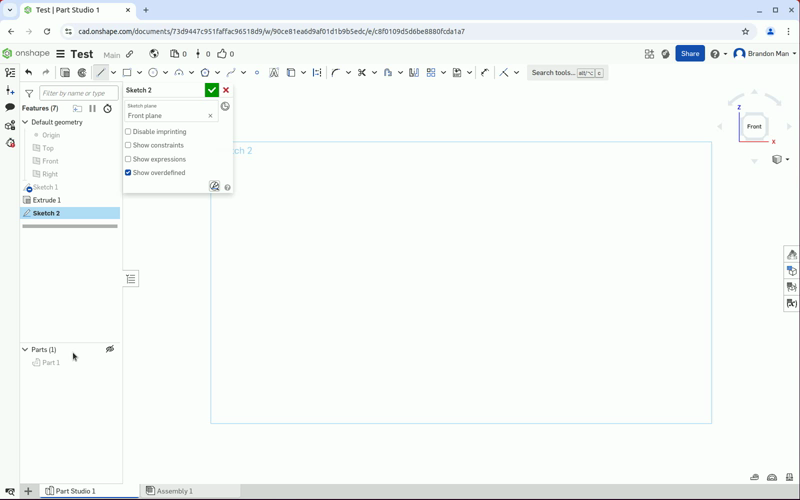
mouse_move(375, 282)
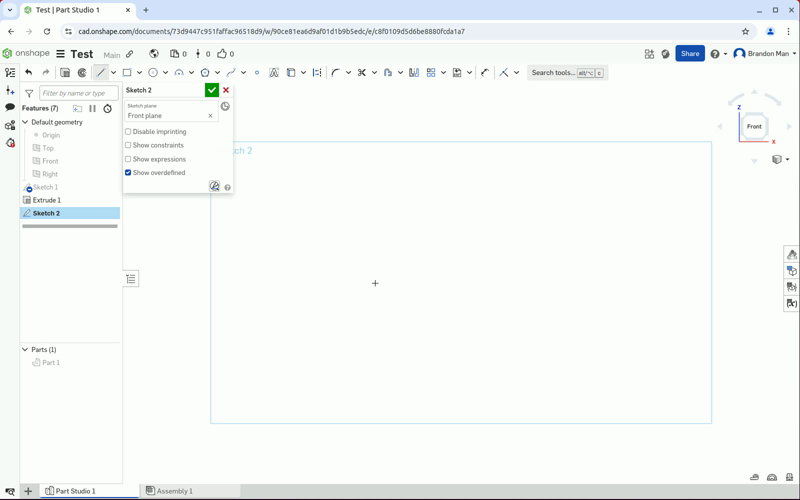
click(375, 282)
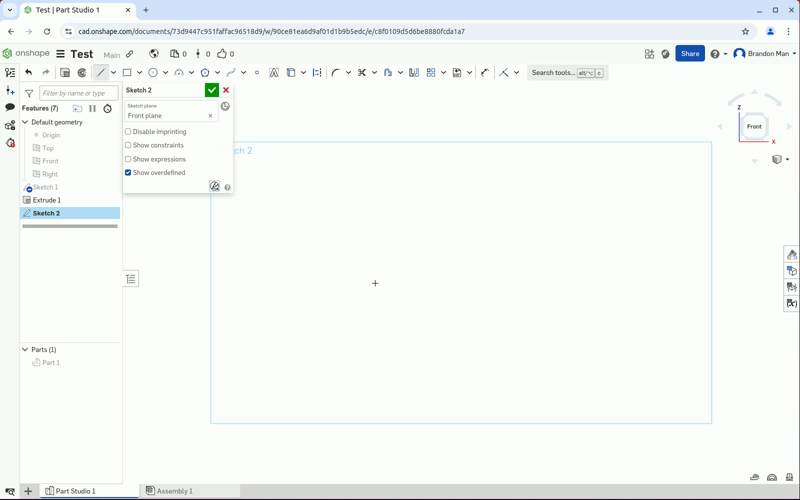
key_up(shift)
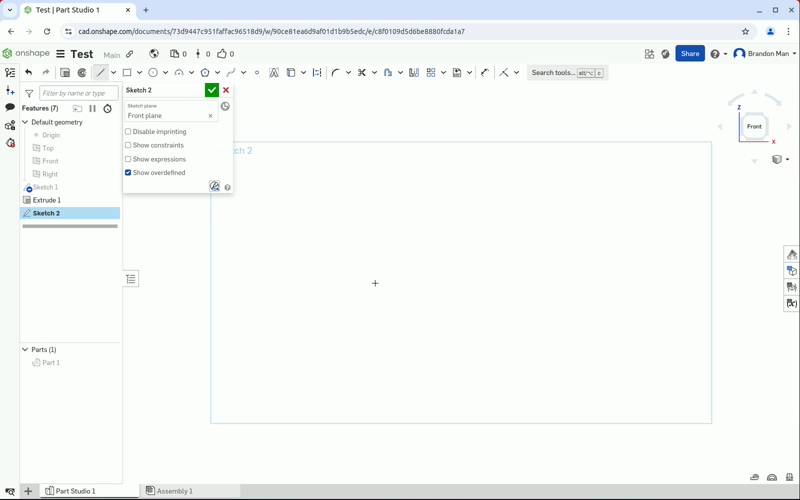
key_down(shift)
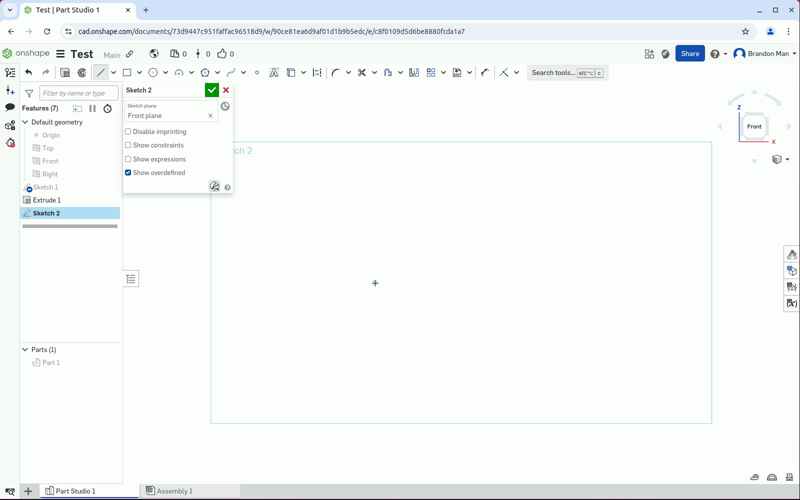
mouse_move(405, 282)
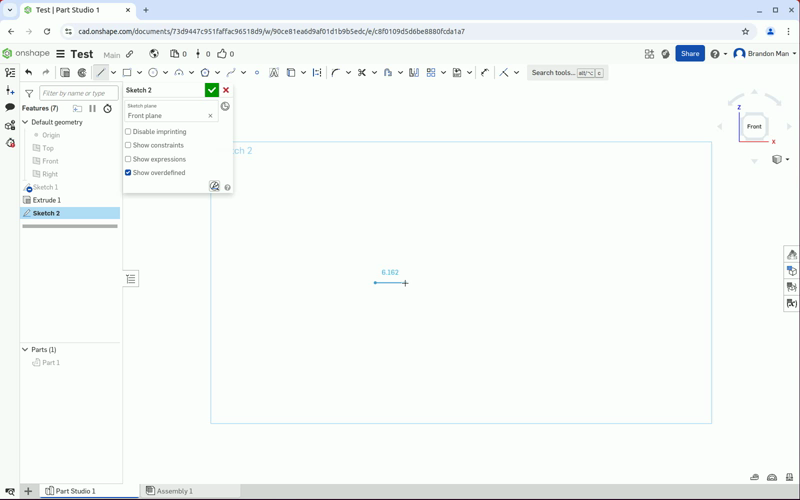
mouse_move(408, 282)
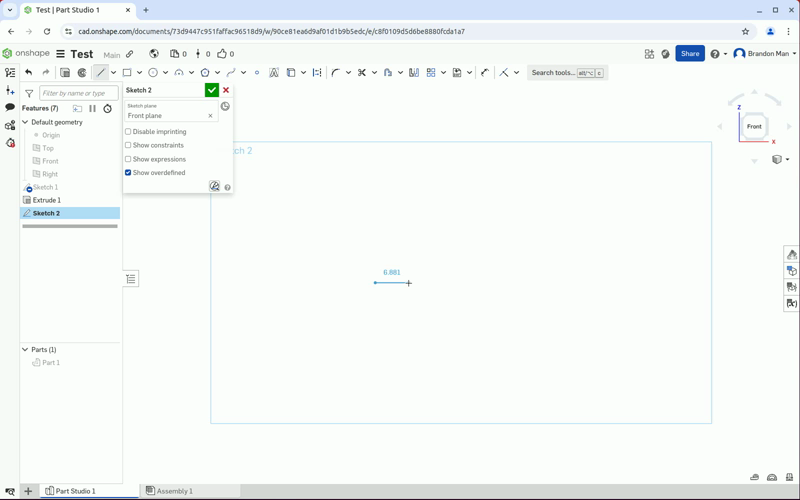
click(408, 282)
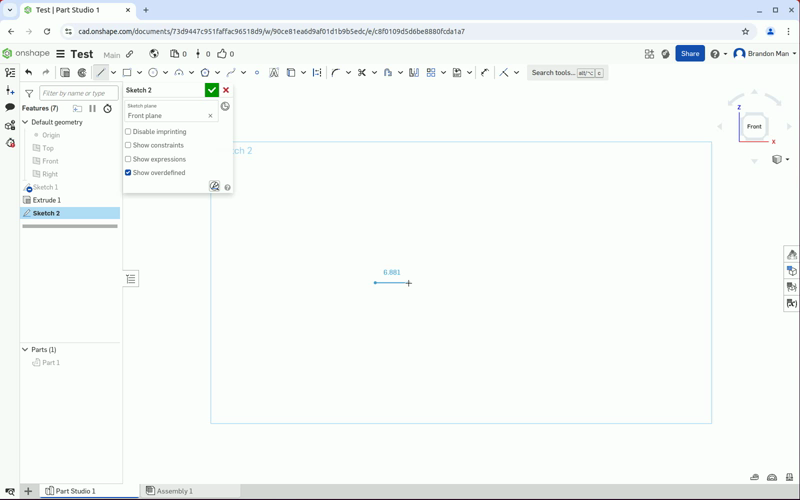
key_up(shift)
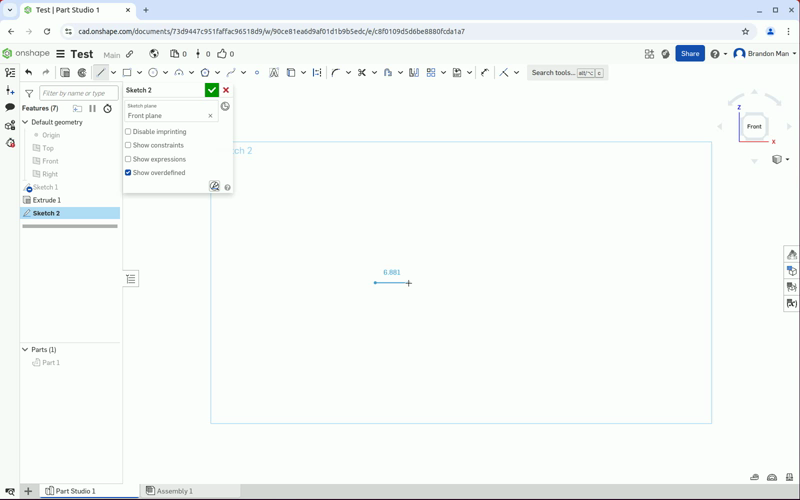
key(esc)
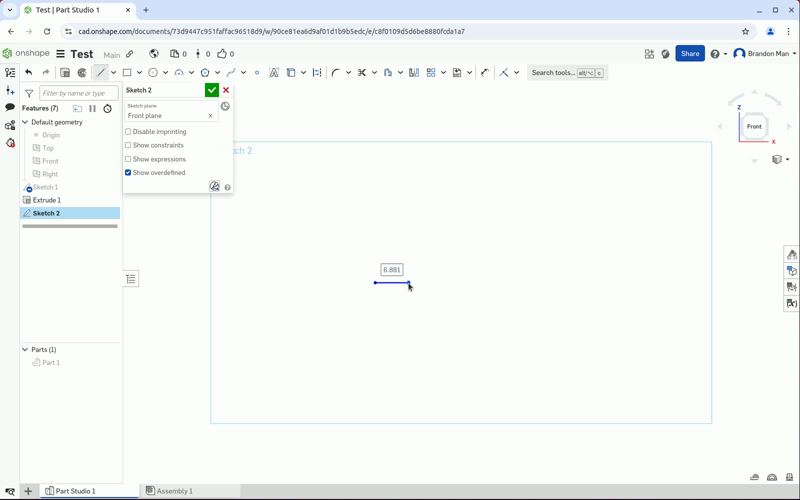
key(a)
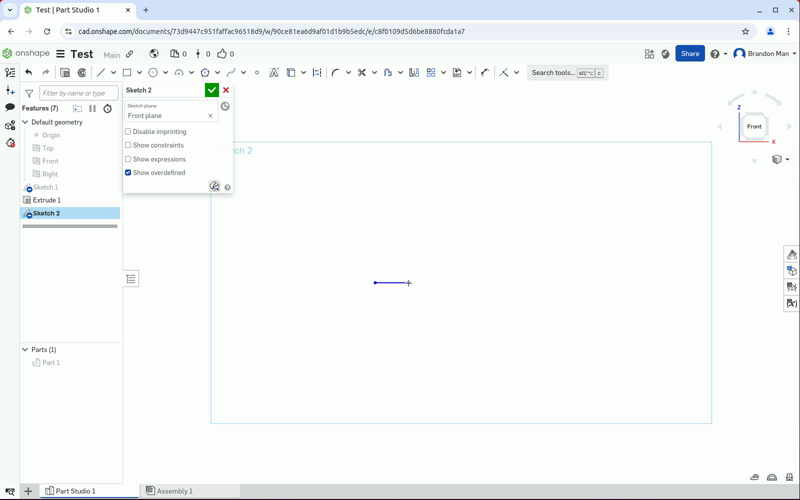
mouse_move(408, 282)
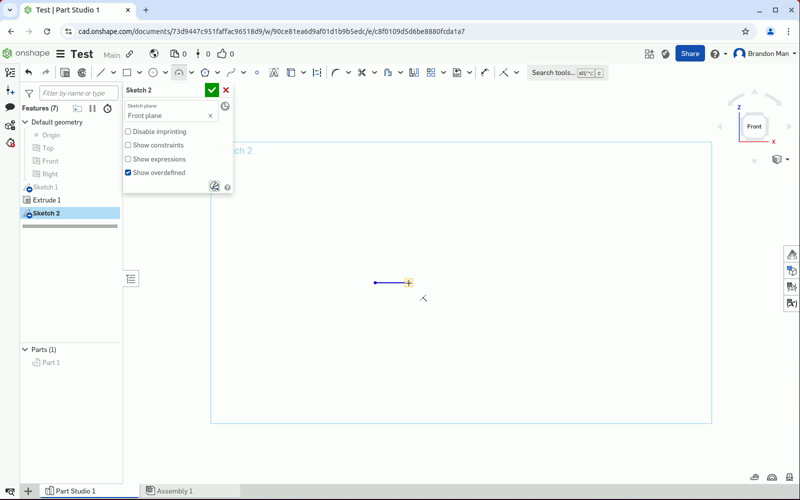
click(408, 282)
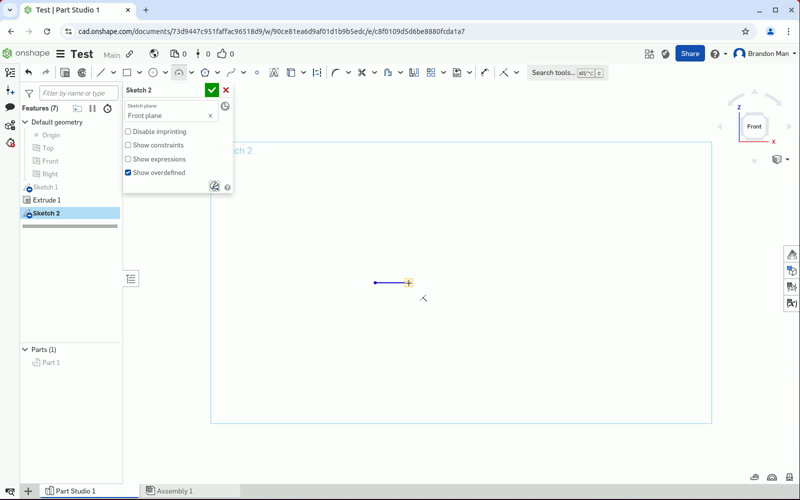
mouse_move(375, 282)
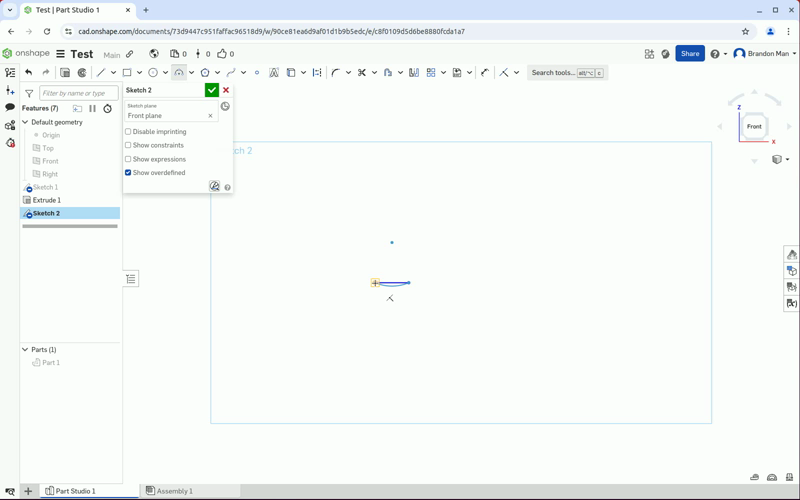
click(375, 282)
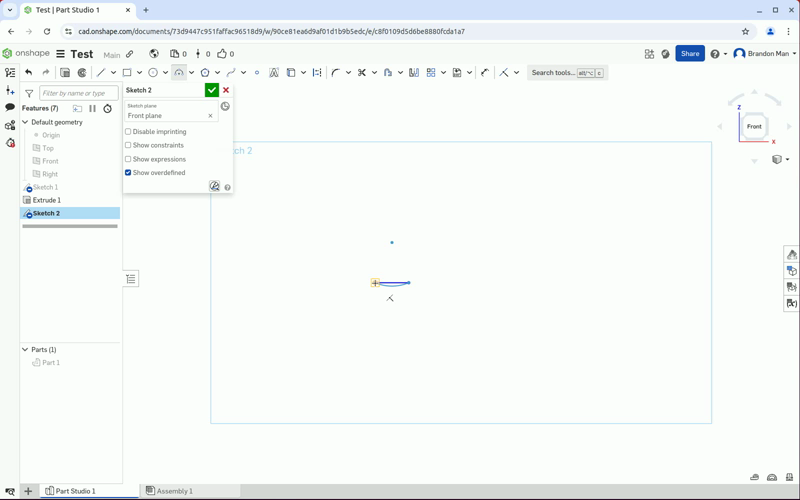
key_down(shift)
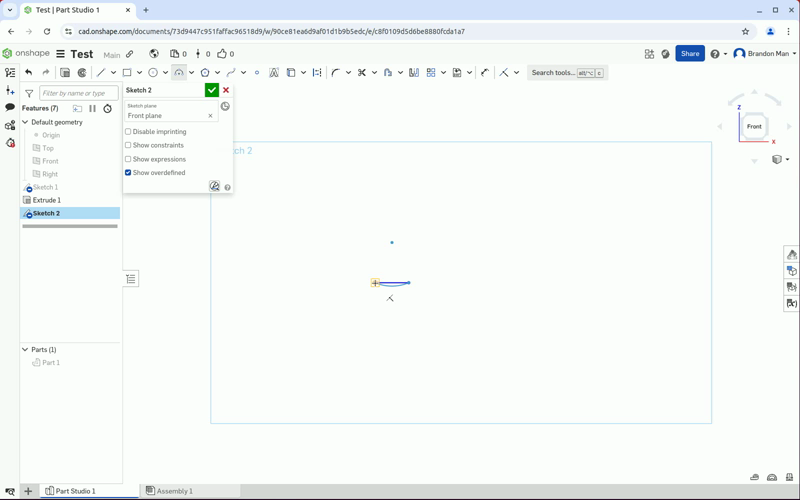
mouse_move(392, 266)
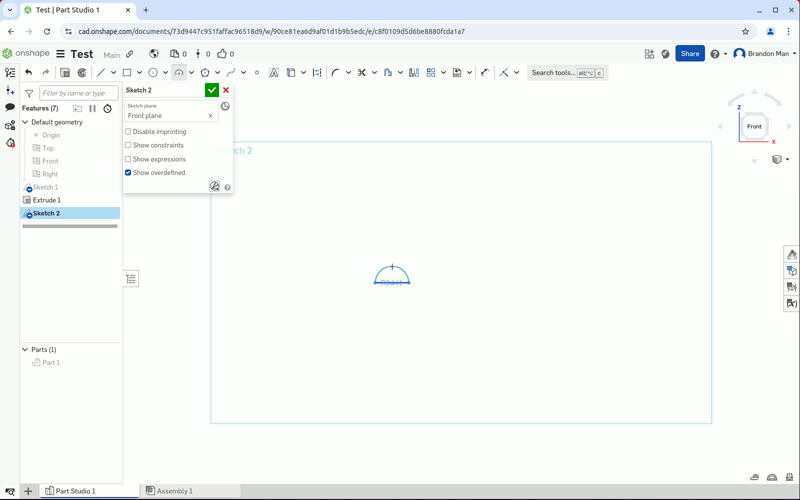
click(392, 266)
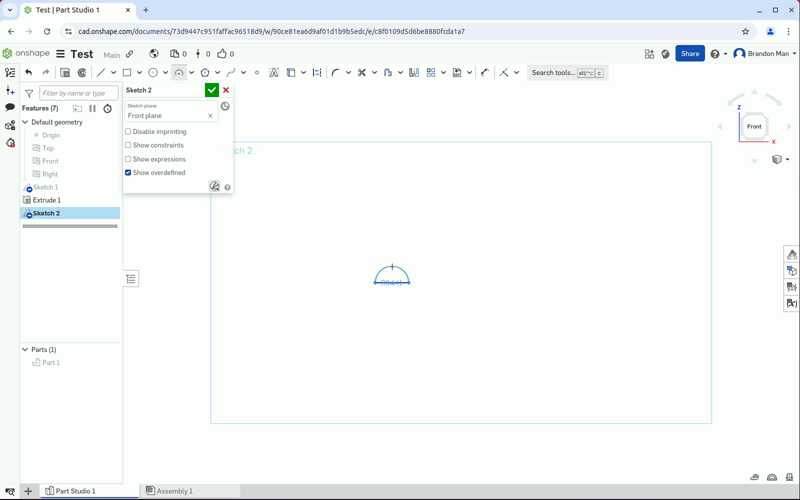
key_up(shift)
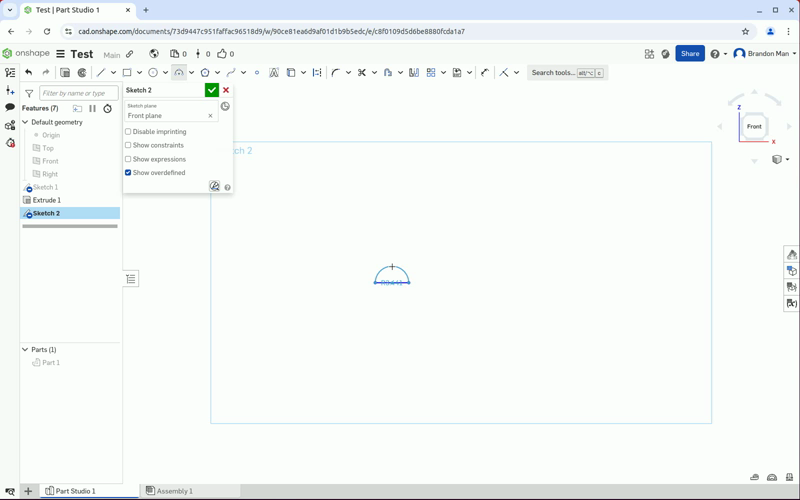
key(esc)
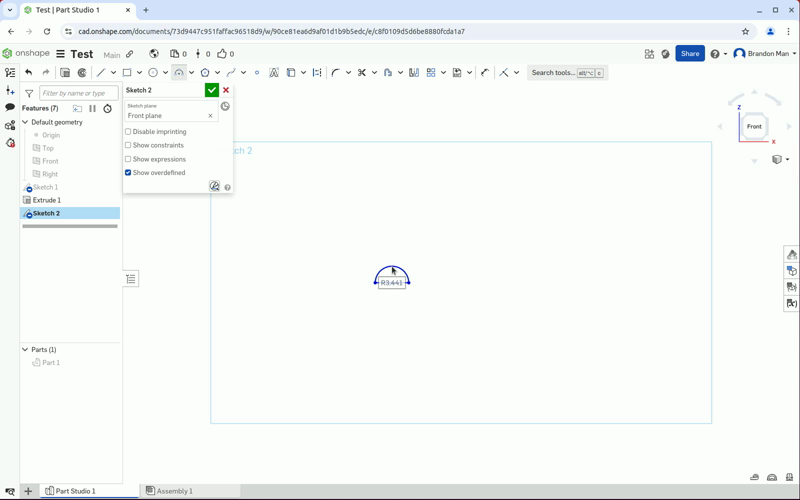
mouse_move(395, 269)
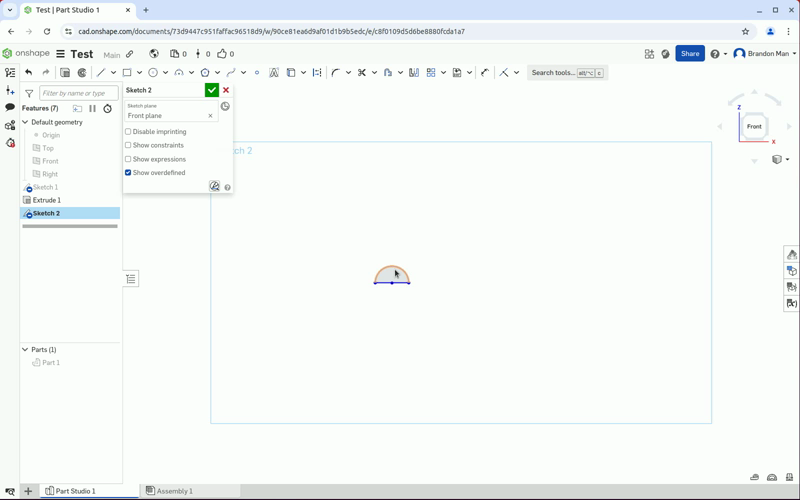
scroll(6)
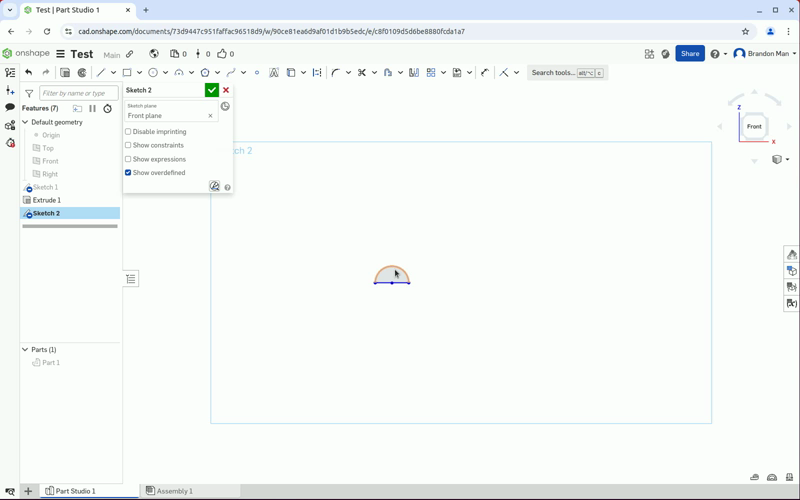
scroll(6)
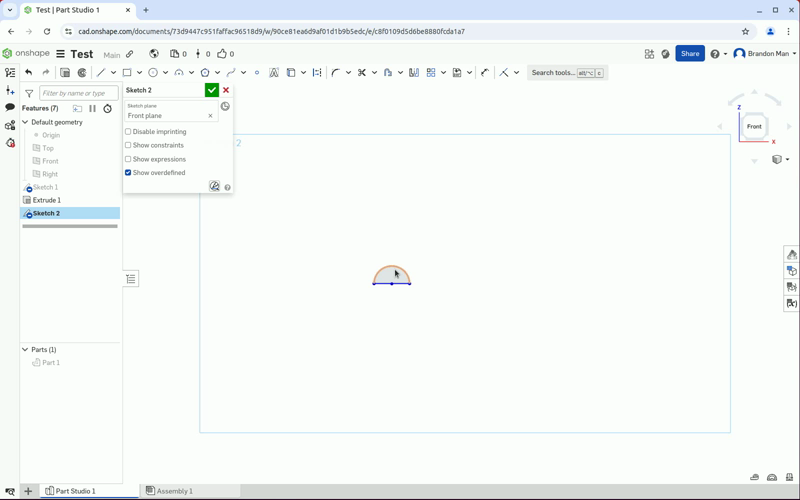
scroll(6)
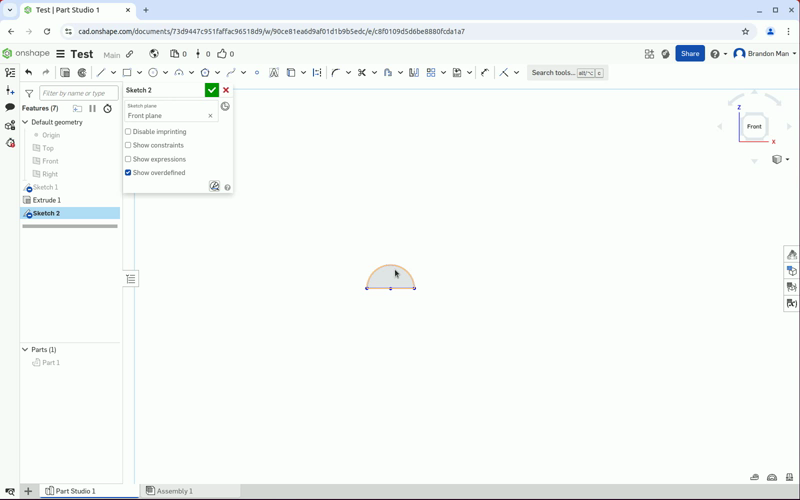
scroll(6)
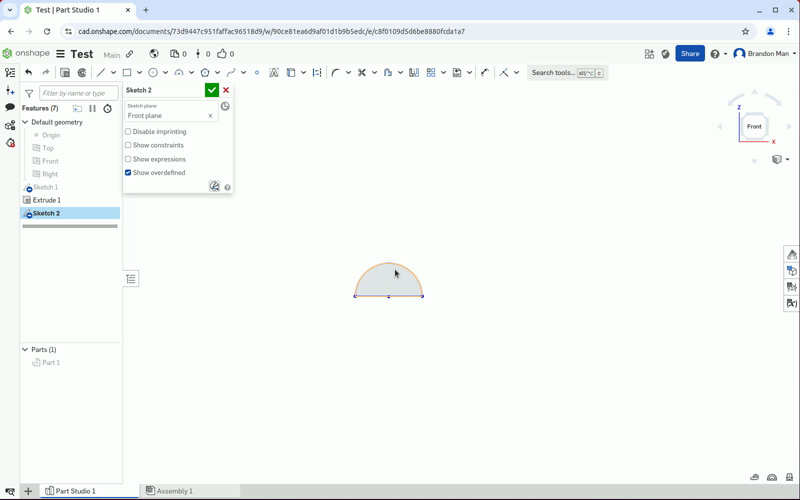
scroll(6)
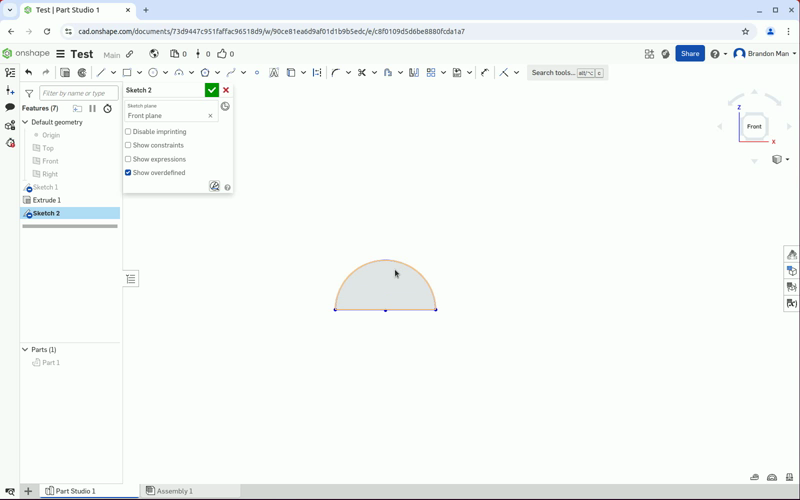
scroll(6)
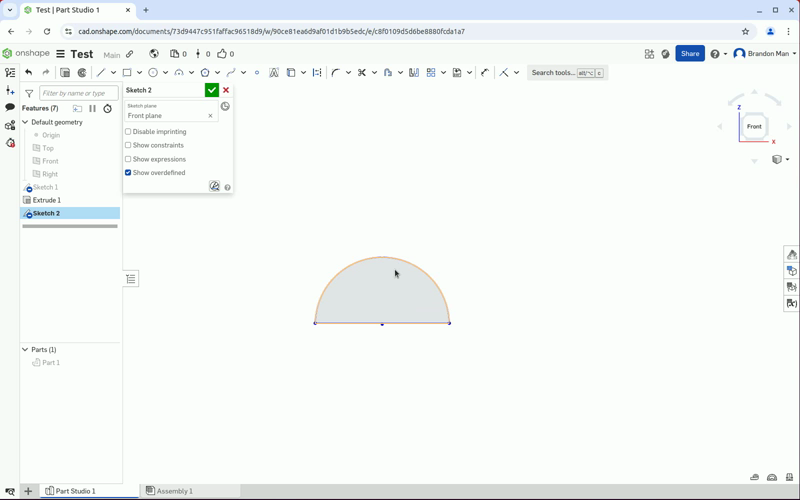
scroll(6)
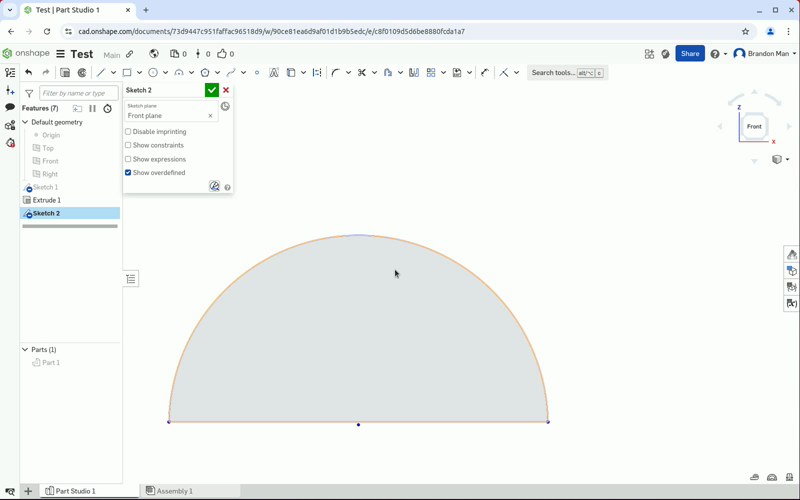
click(395, 269)
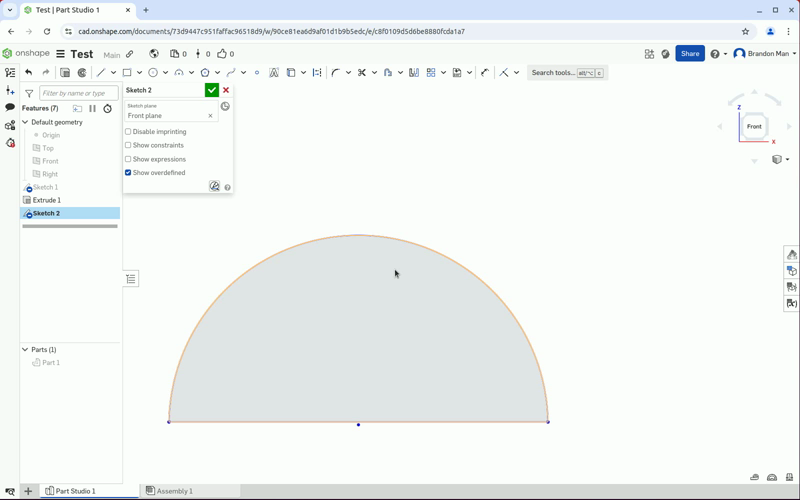
scroll(-6)
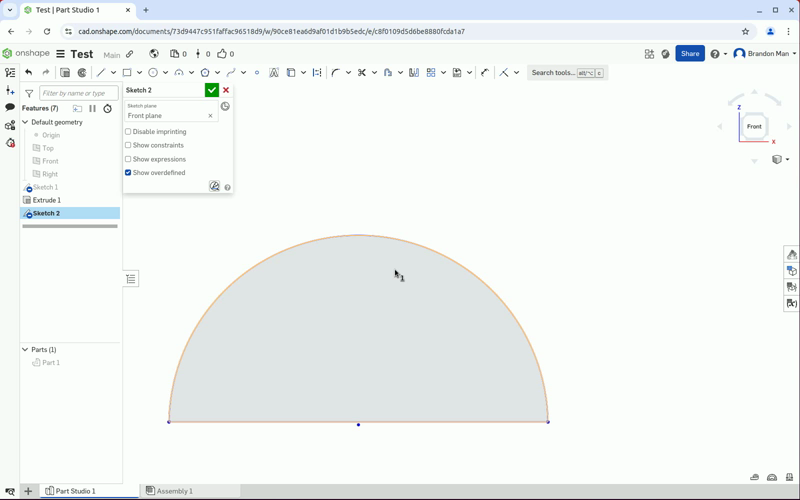
scroll(-6)
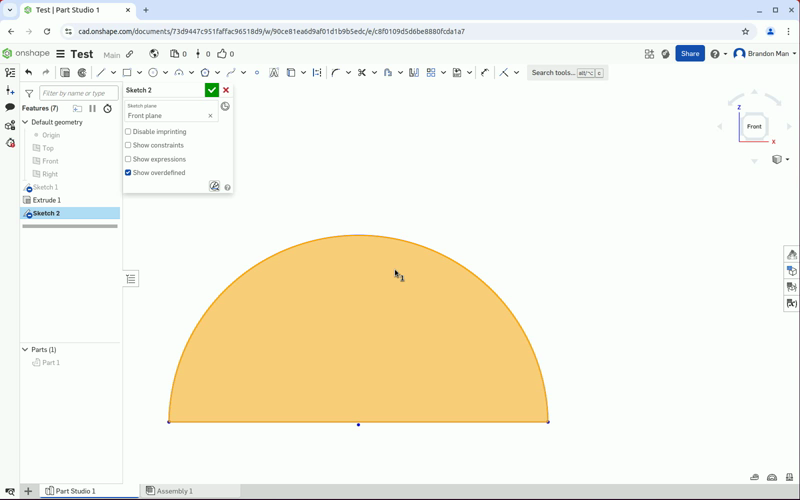
scroll(-6)
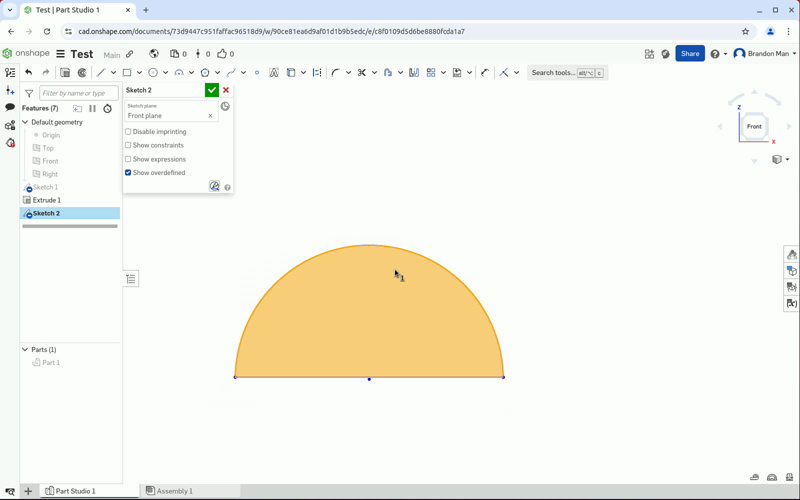
scroll(-6)
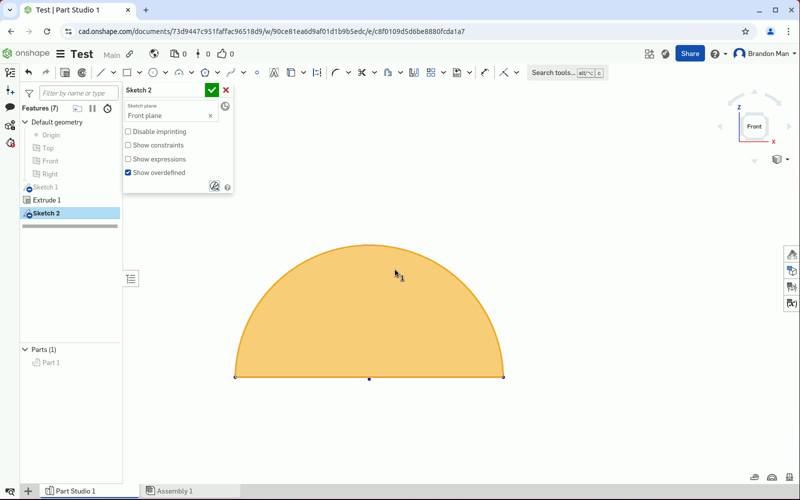
scroll(-6)
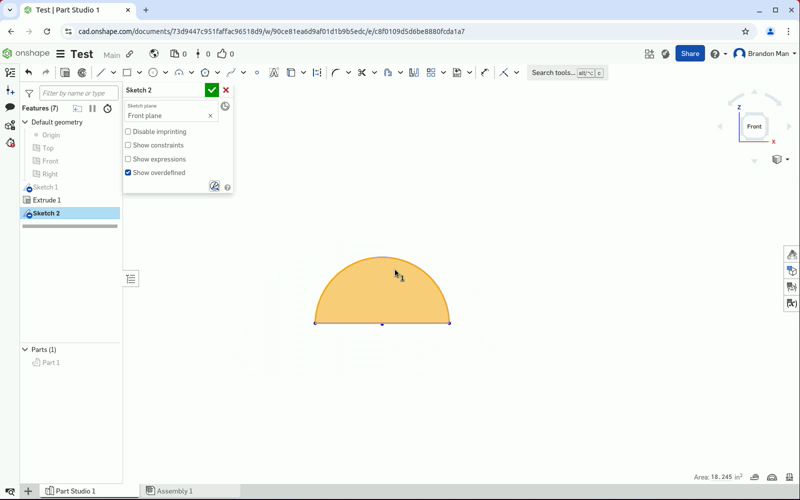
scroll(-6)
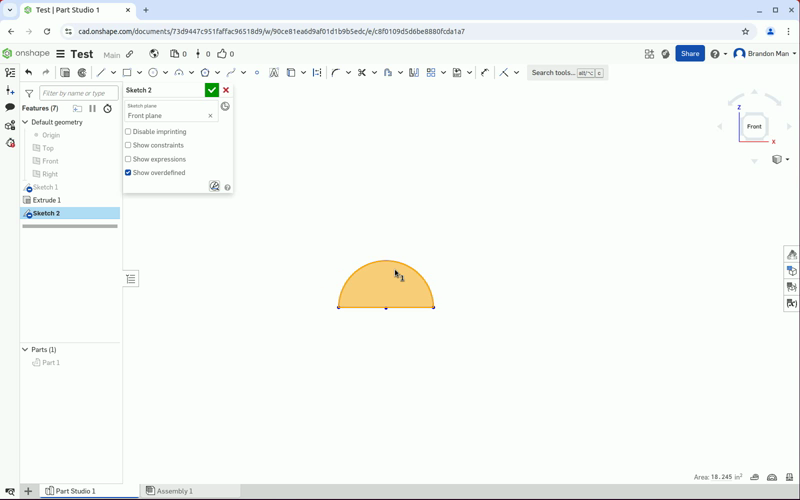
scroll(-6)
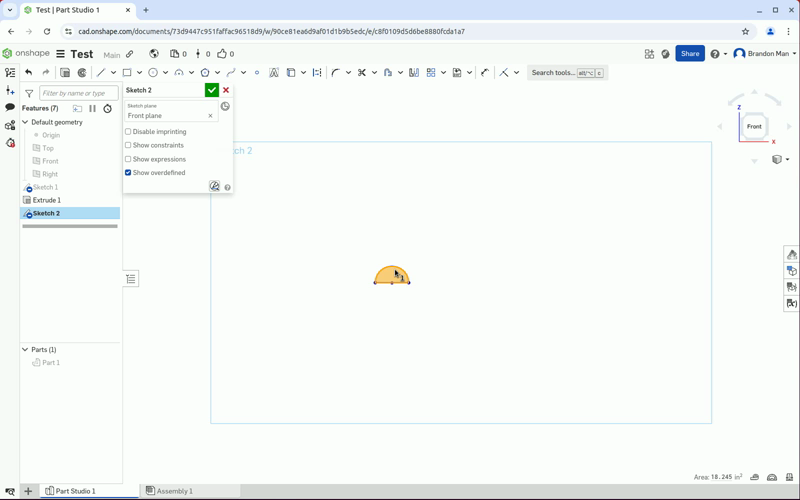
mouse_move(73, 352)
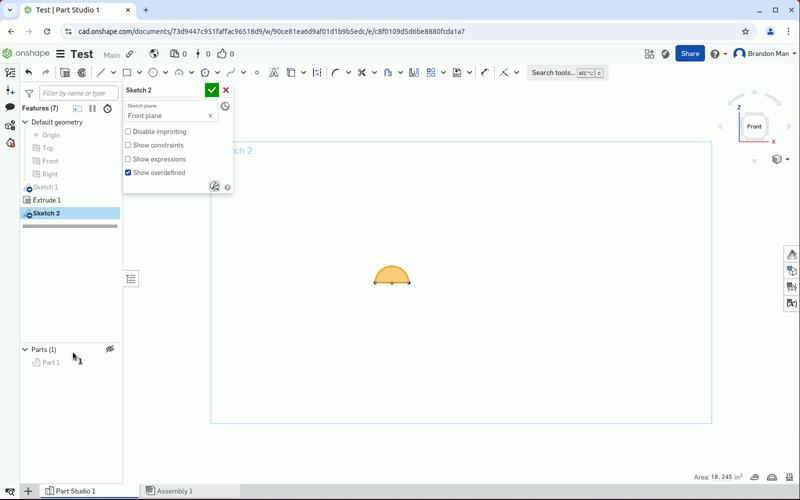
key(shift+y)
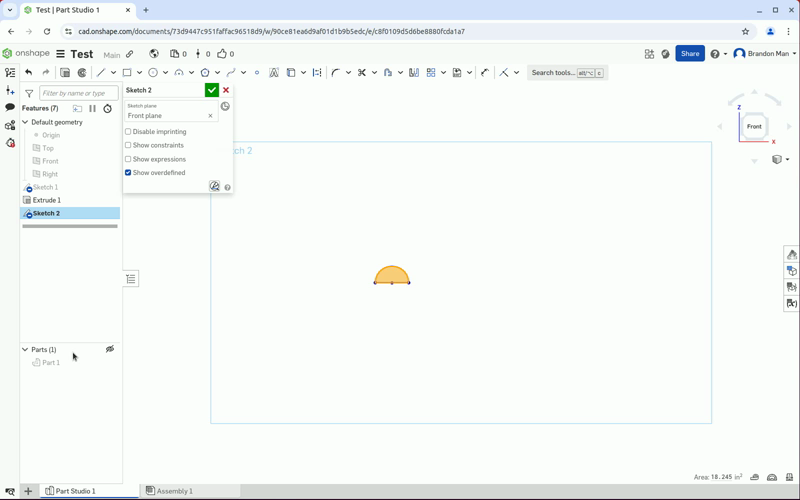
key(shift+e)
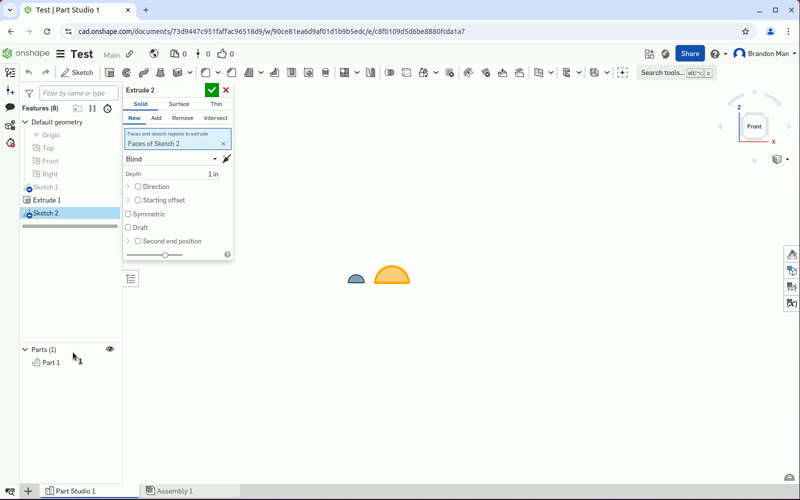
mouse_move(143, 106)
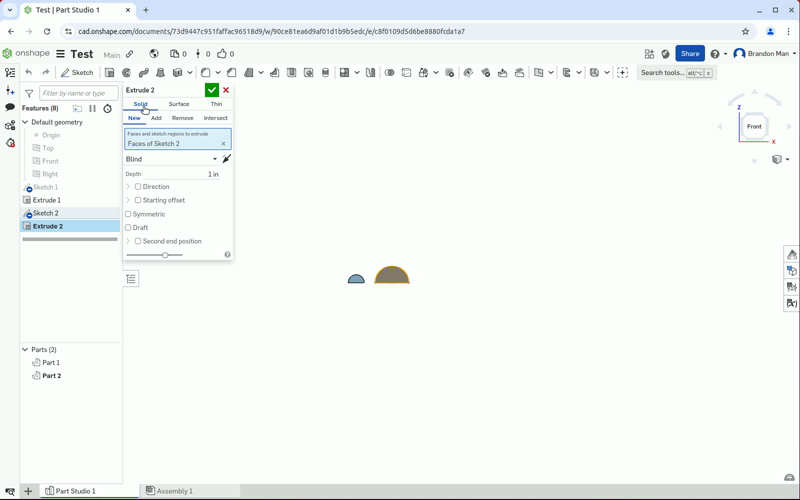
click(143, 106)
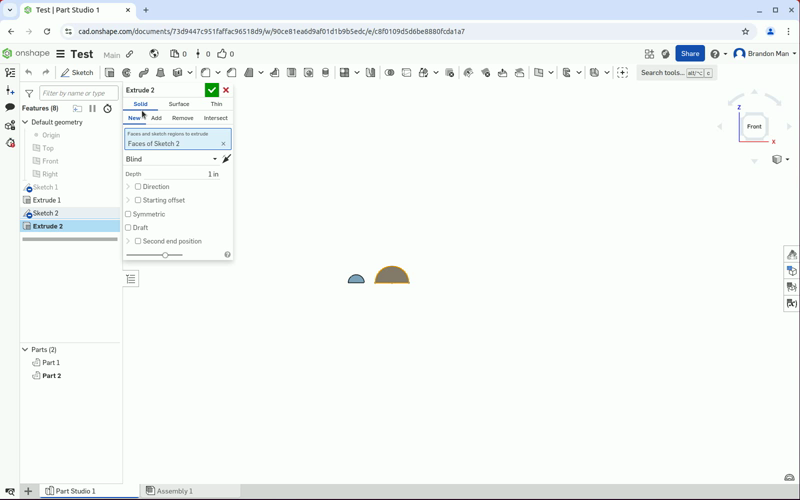
mouse_move(137, 120)
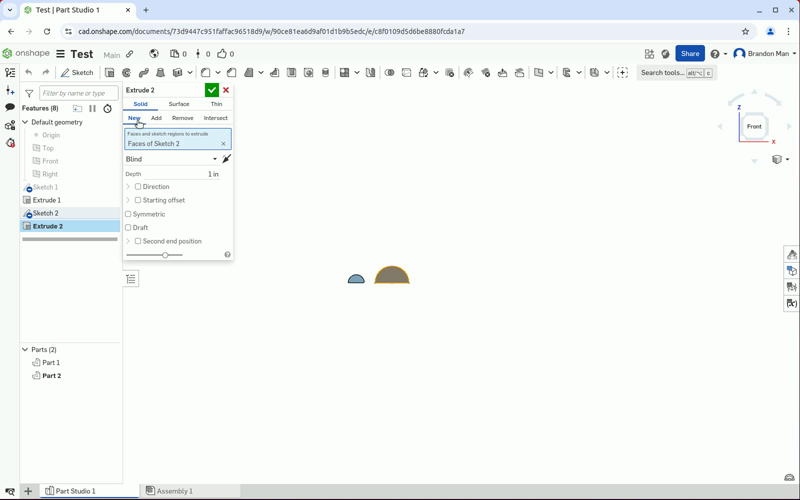
click(137, 120)
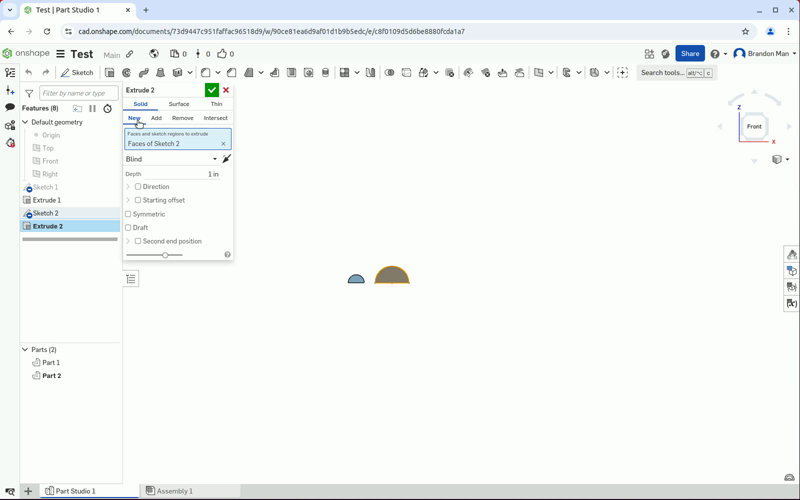
key(tab, 4)
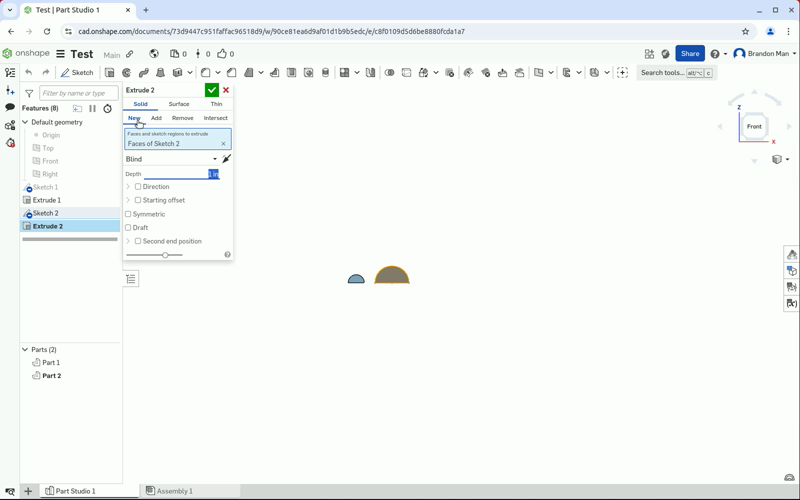
text(19.256)
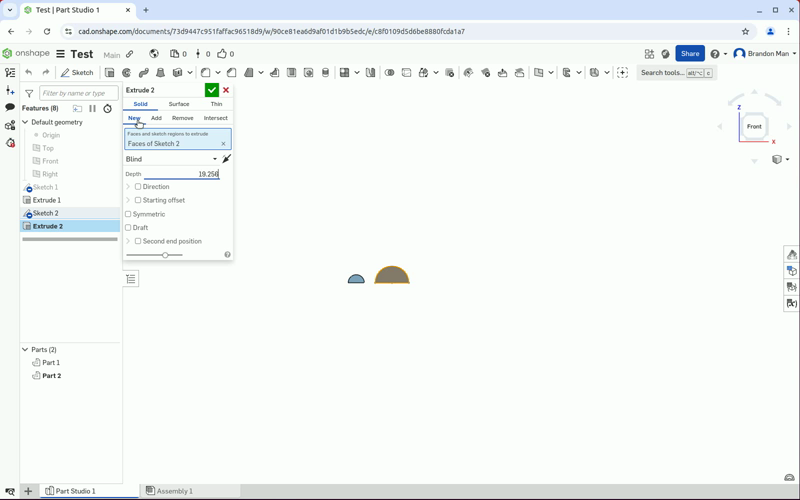
key(tab, 3)
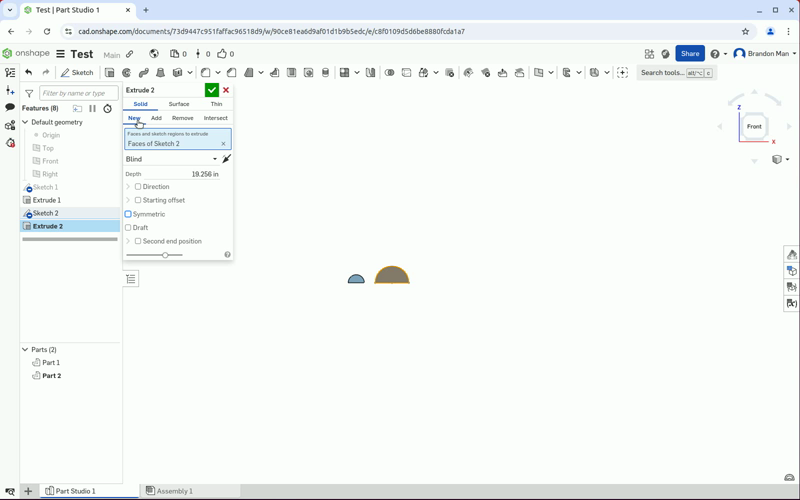
key(space)
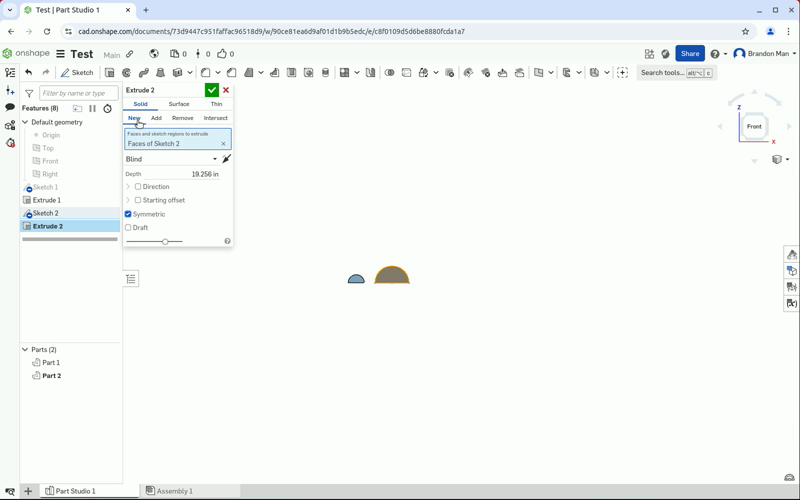
key(enter)
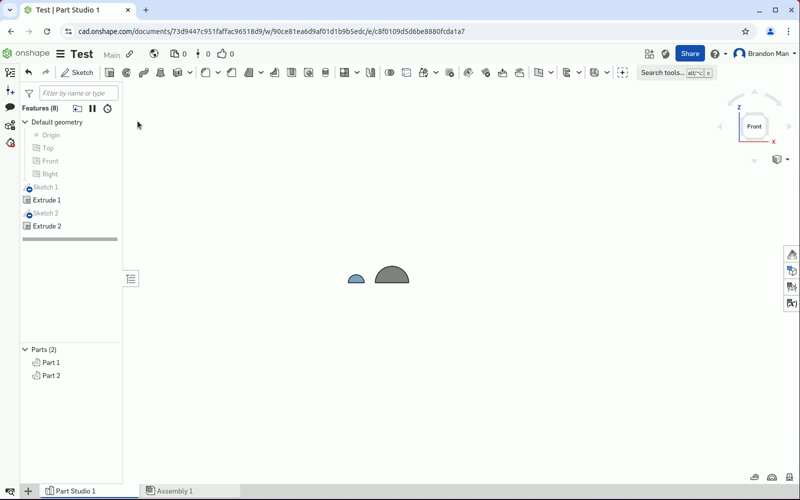
key(shift+h)
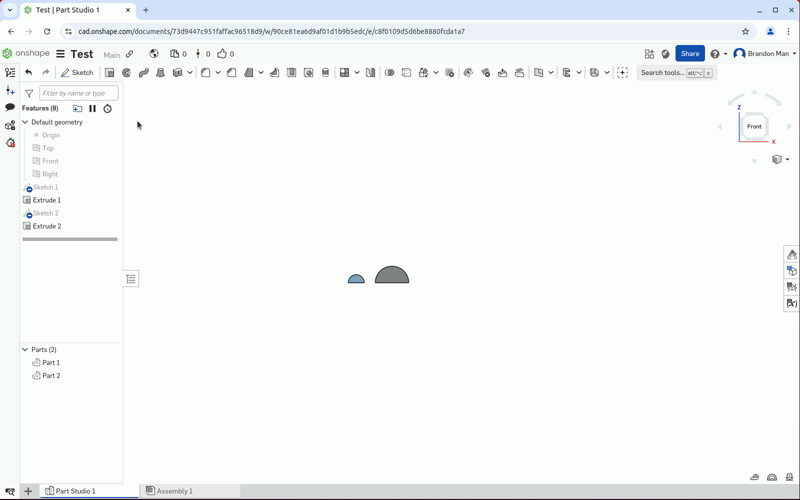
key(shift+h)
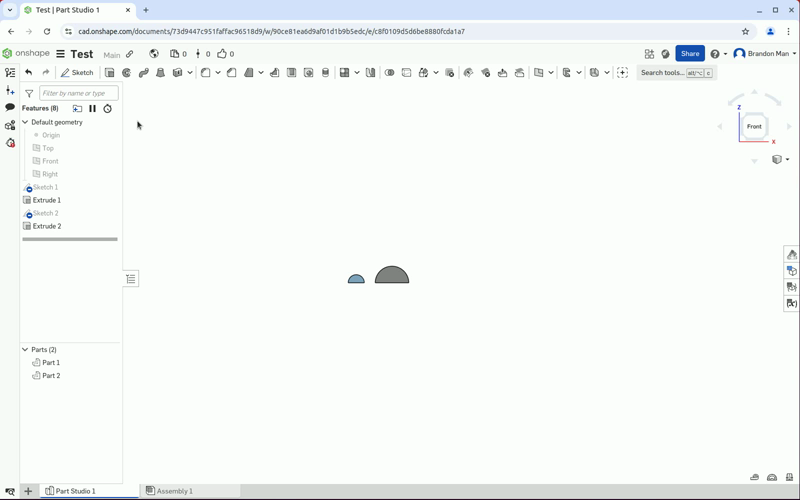
mouse_move(73, 189)
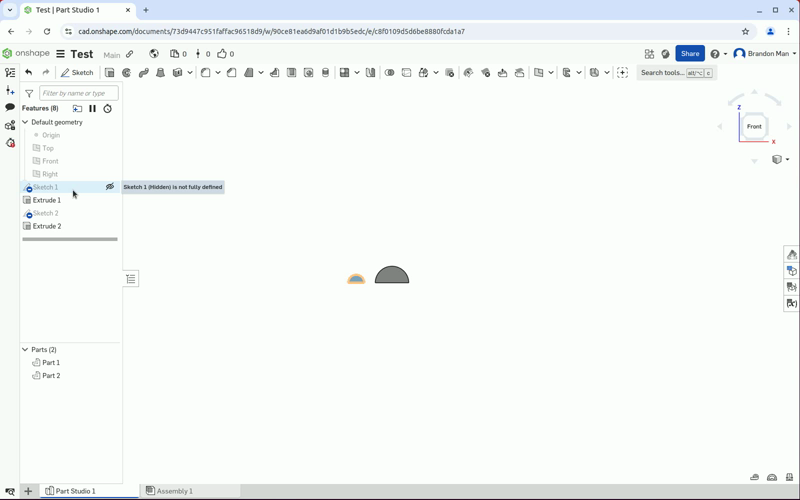
click(73, 189)
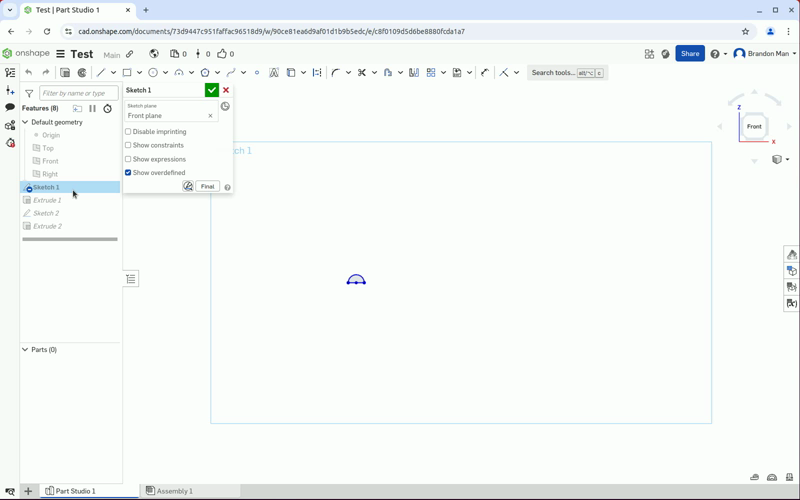
mouse_move(229, 92)
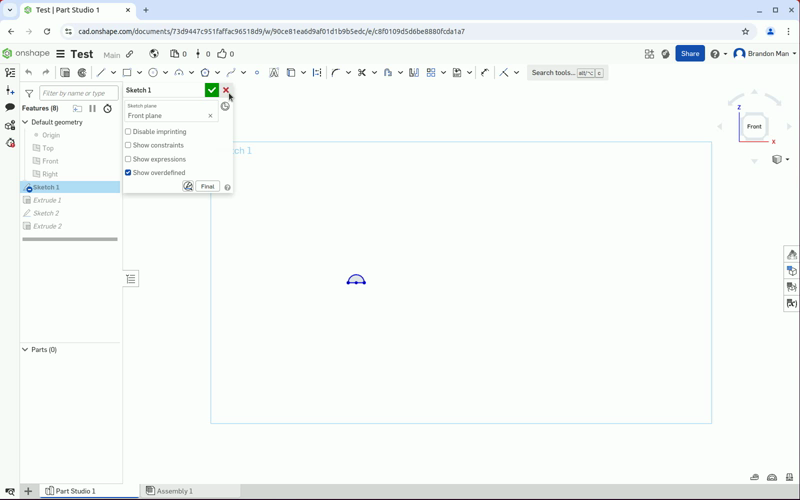
click(229, 92)
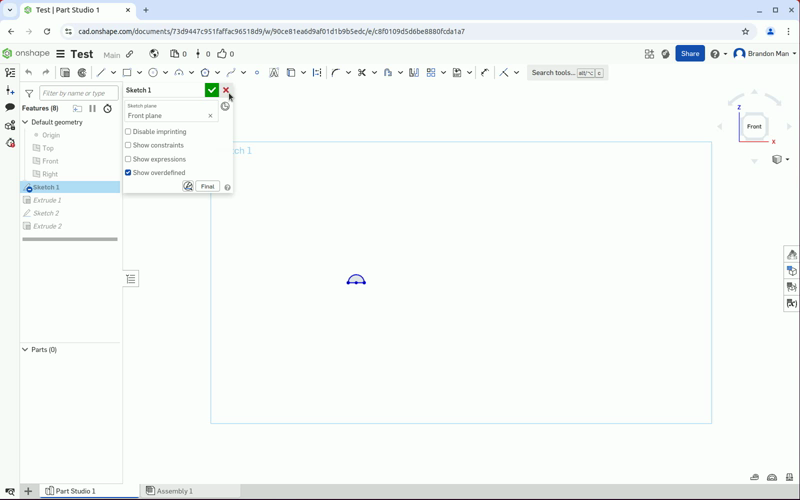
key(shift+s)
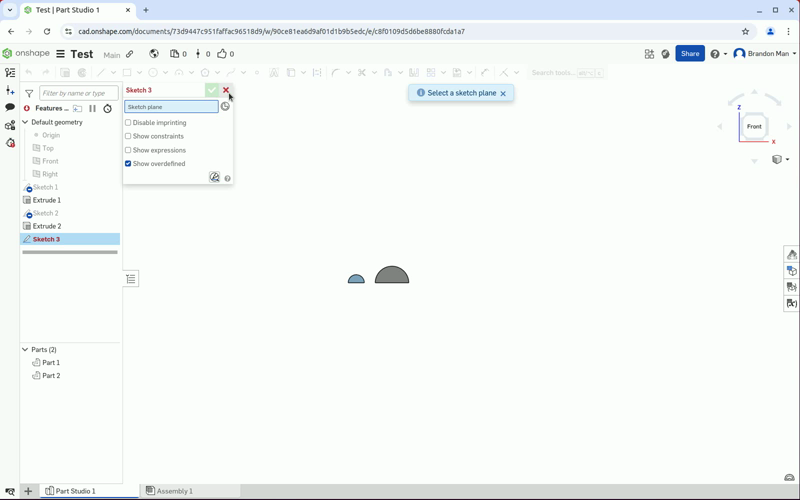
mouse_move(73, 163)
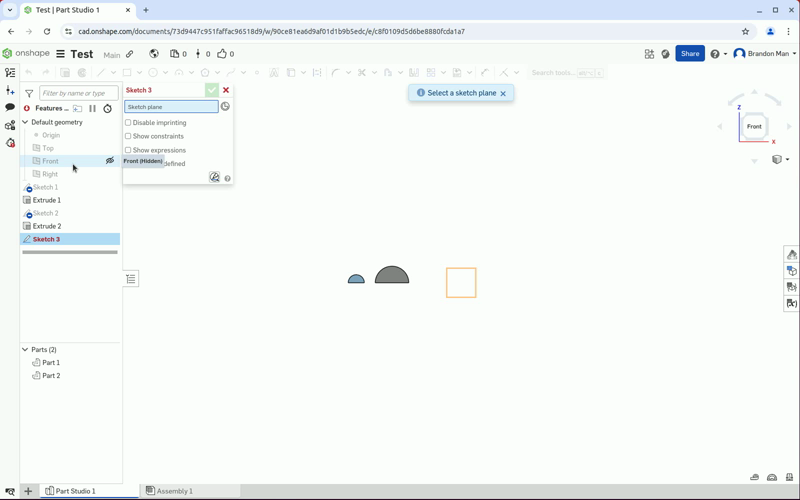
click(73, 163)
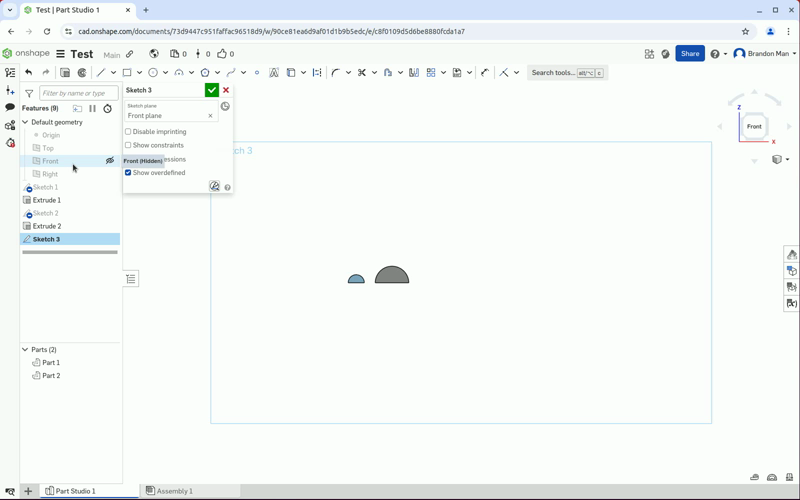
mouse_move(73, 352)
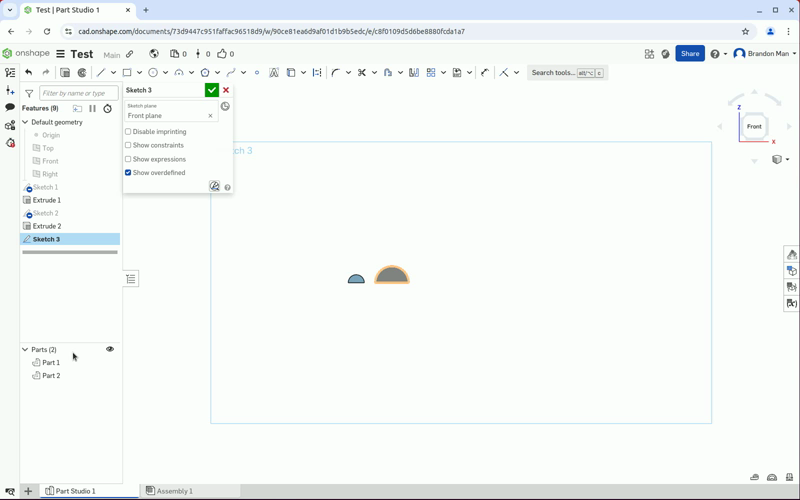
key(y)
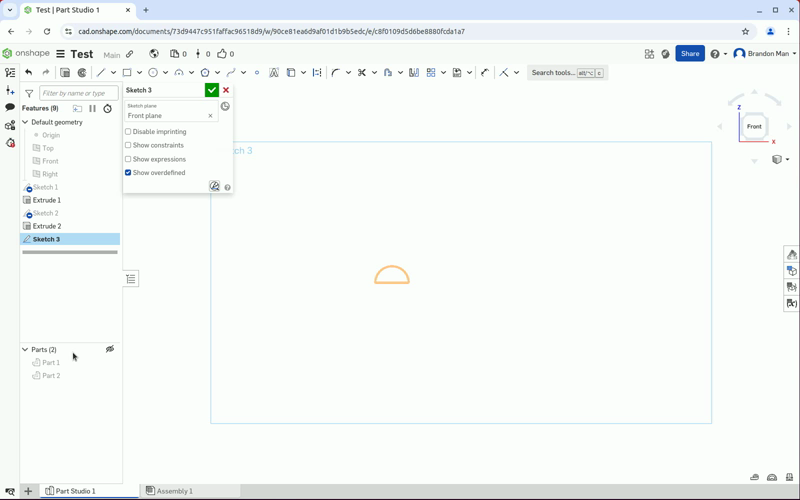
key(l)
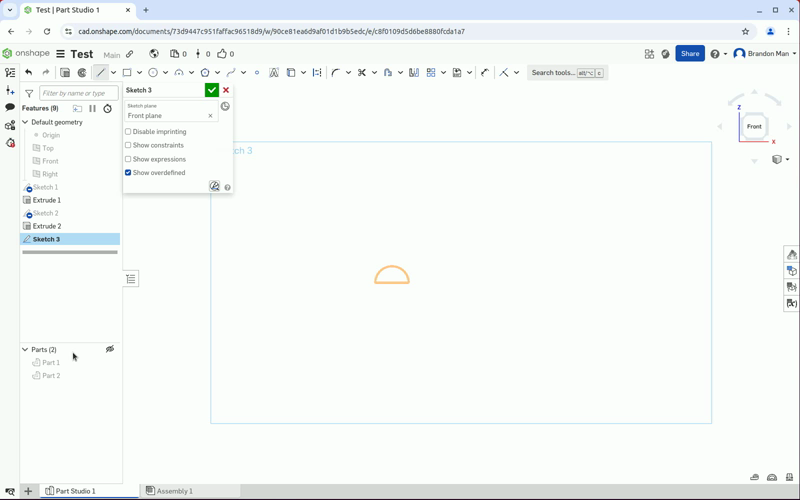
key_down(shift)
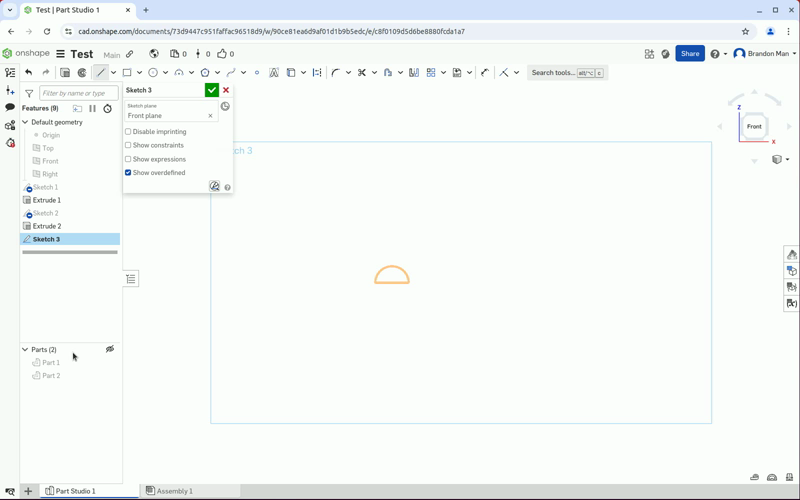
mouse_move(419, 282)
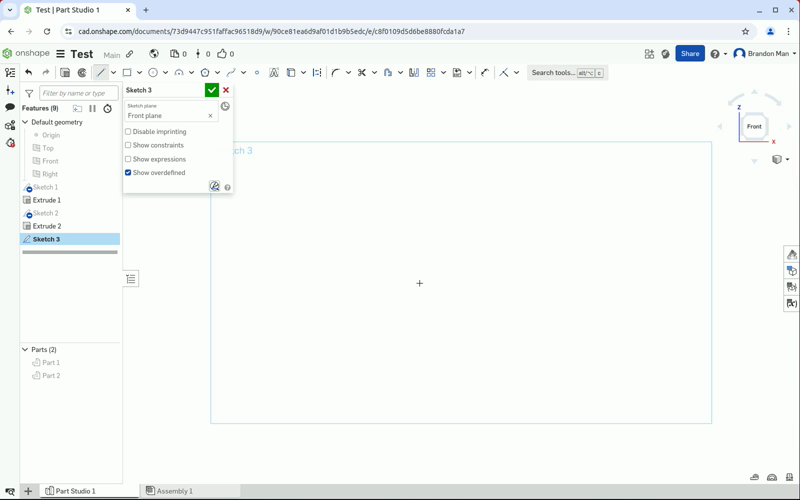
click(419, 282)
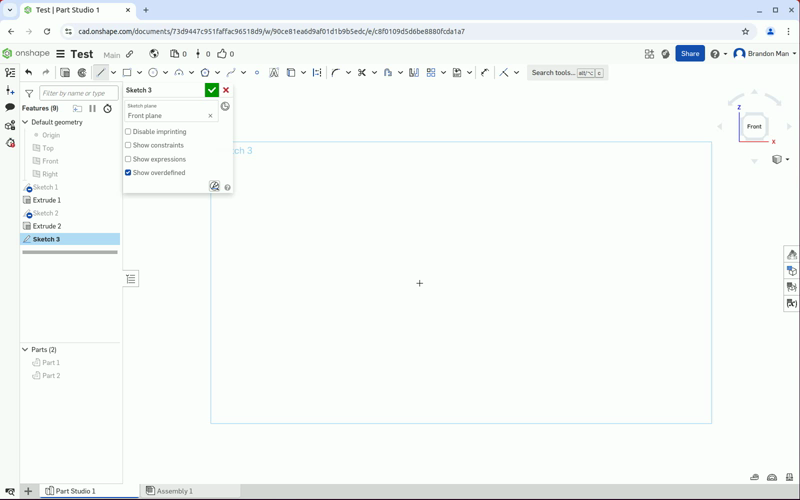
key_up(shift)
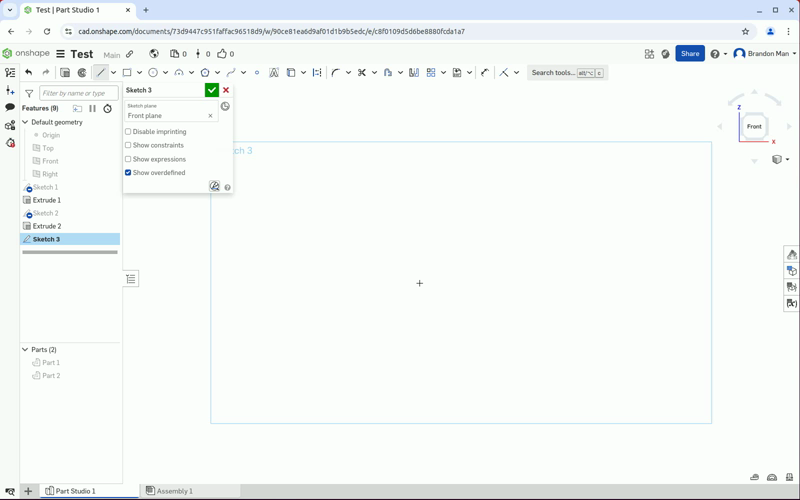
key_down(shift)
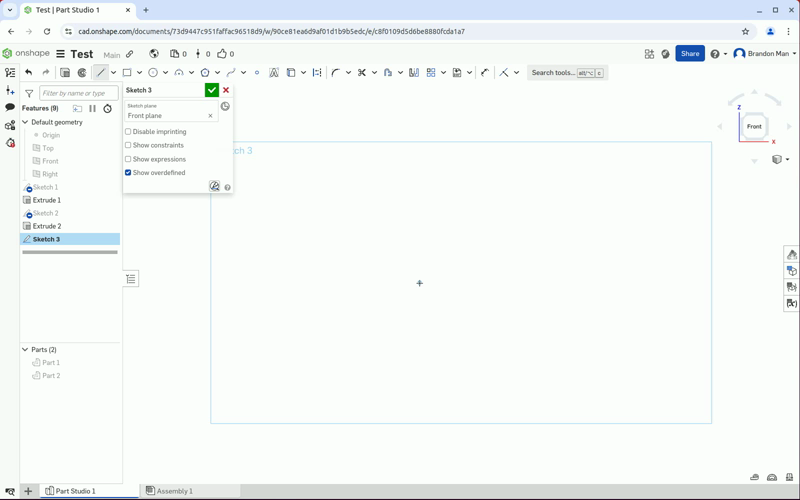
mouse_move(449, 282)
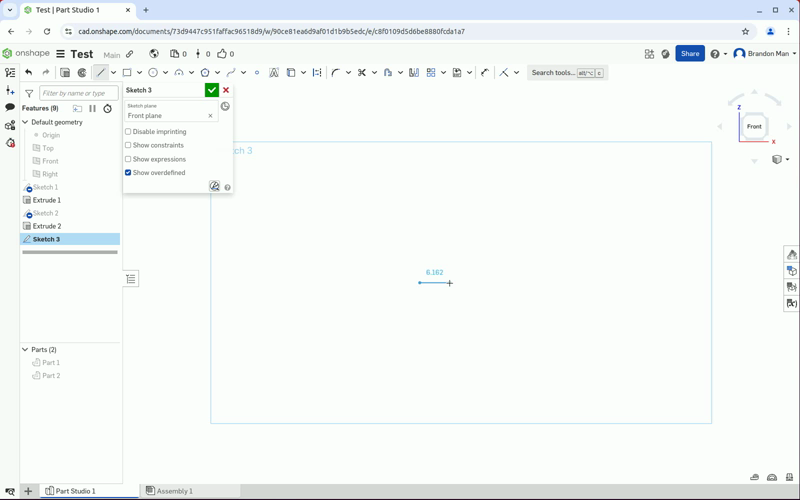
mouse_move(455, 282)
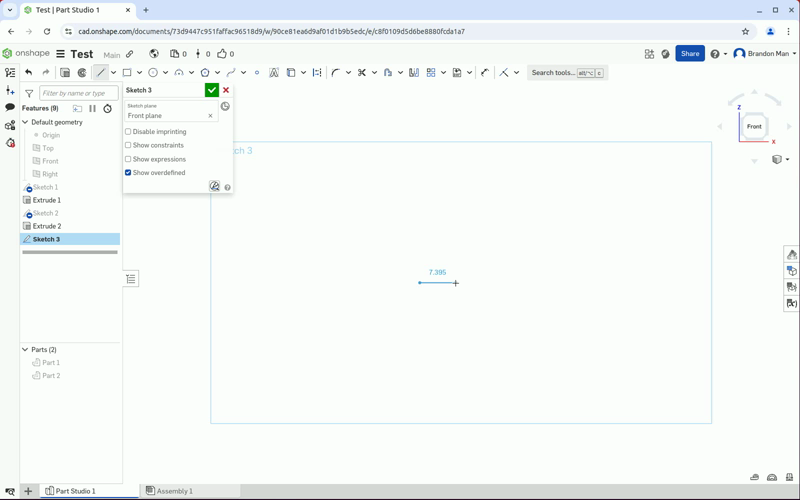
click(455, 282)
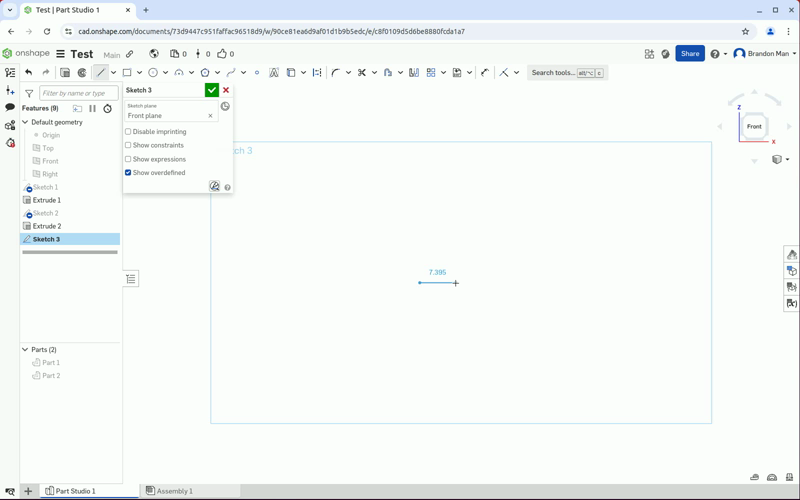
key_up(shift)
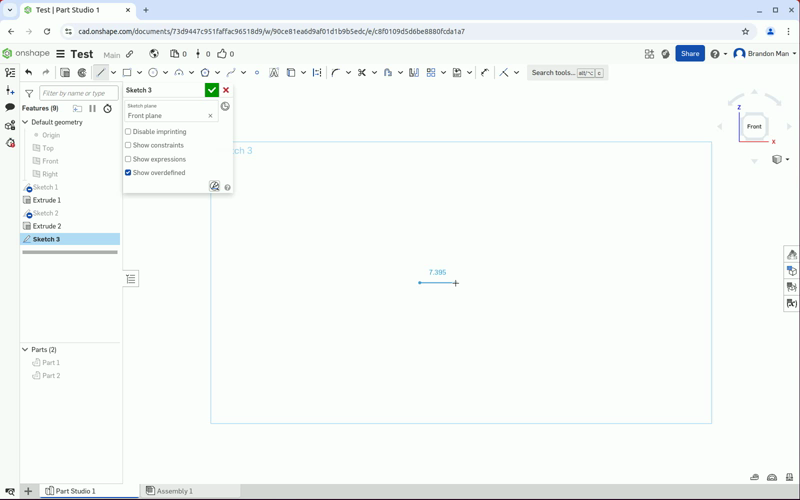
key(esc)
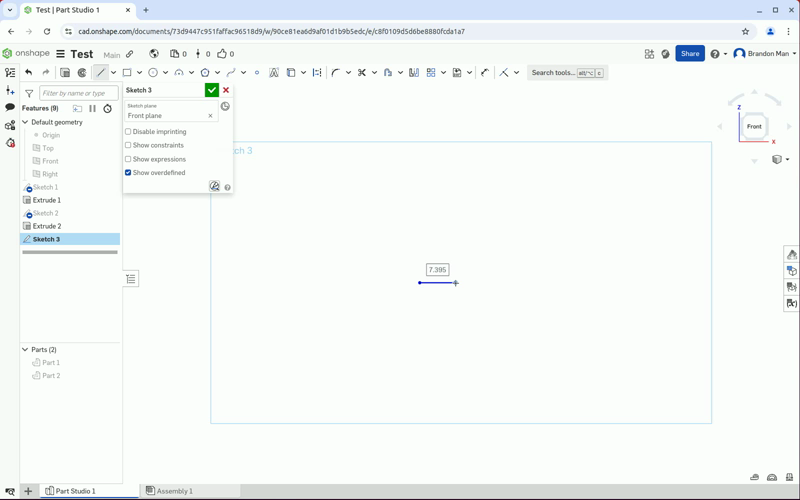
key(a)
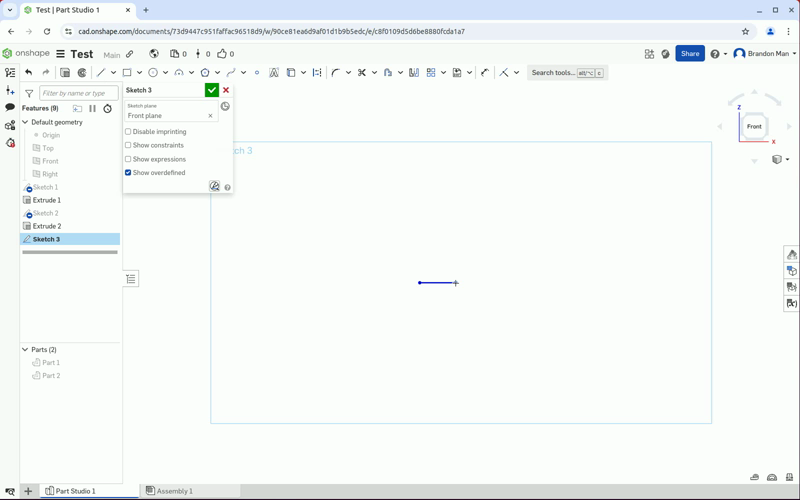
mouse_move(455, 282)
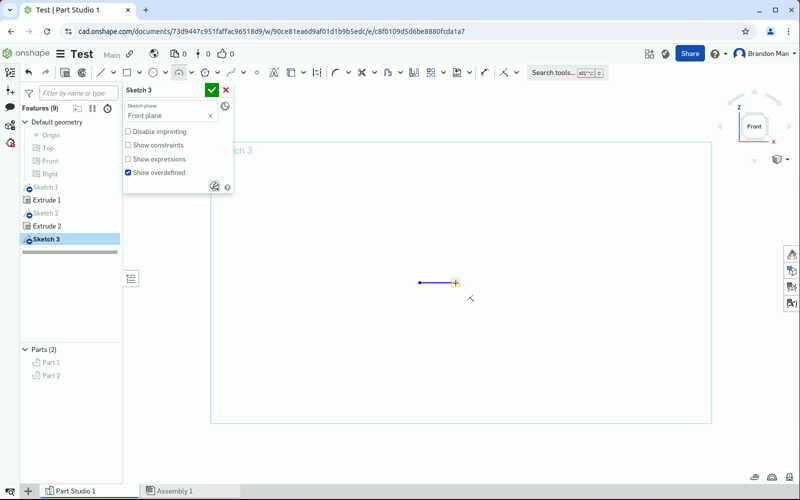
click(455, 282)
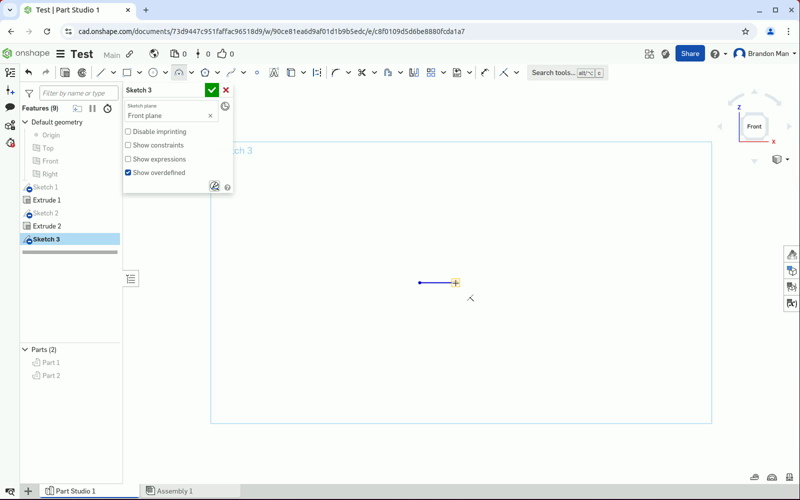
mouse_move(419, 282)
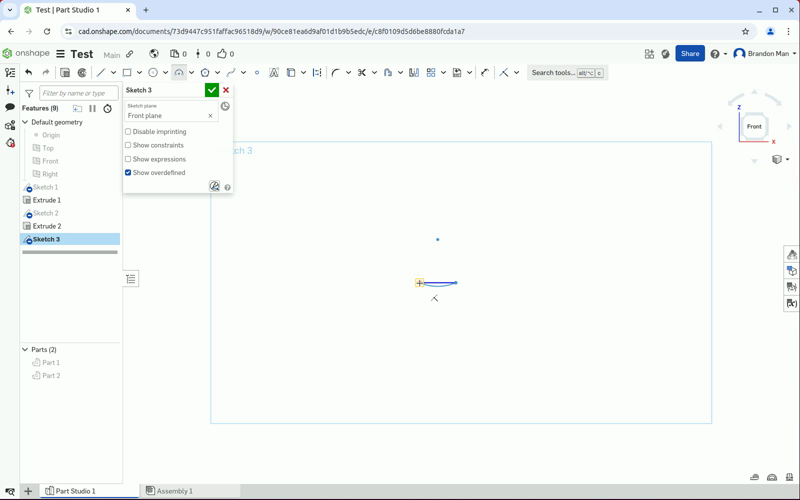
click(419, 282)
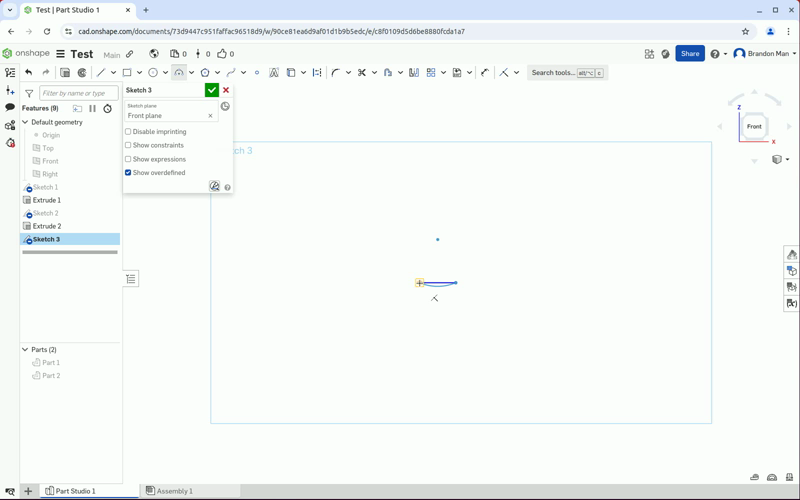
key_down(shift)
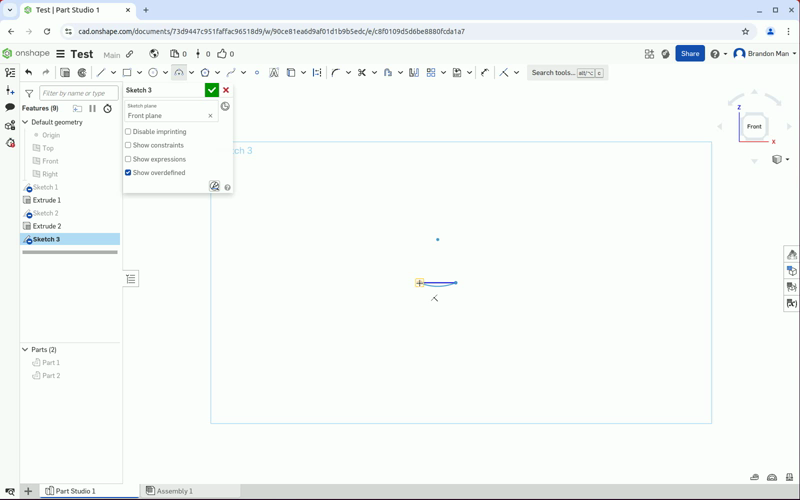
mouse_move(437, 264)
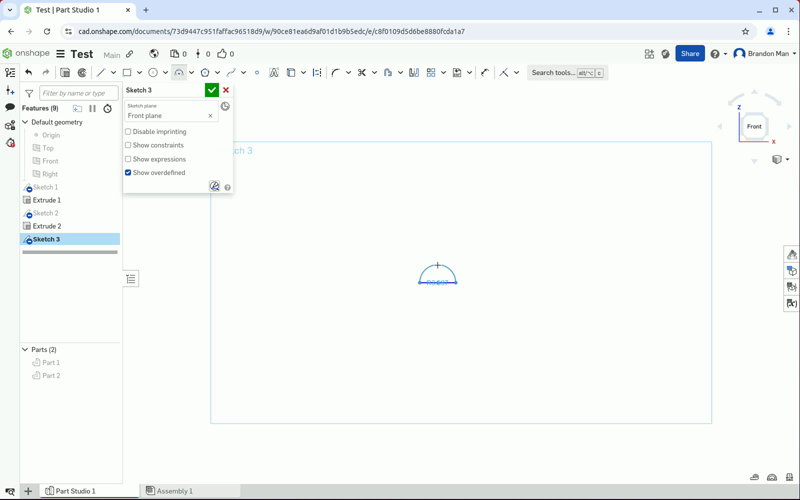
click(437, 264)
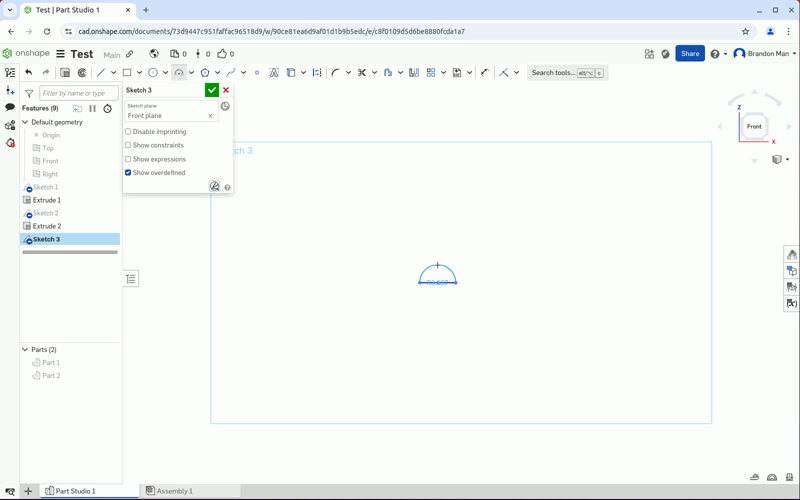
key_up(shift)
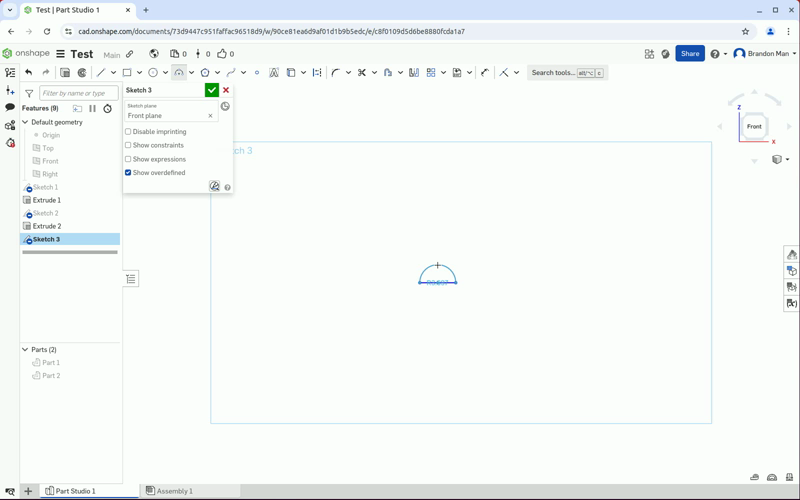
key(esc)
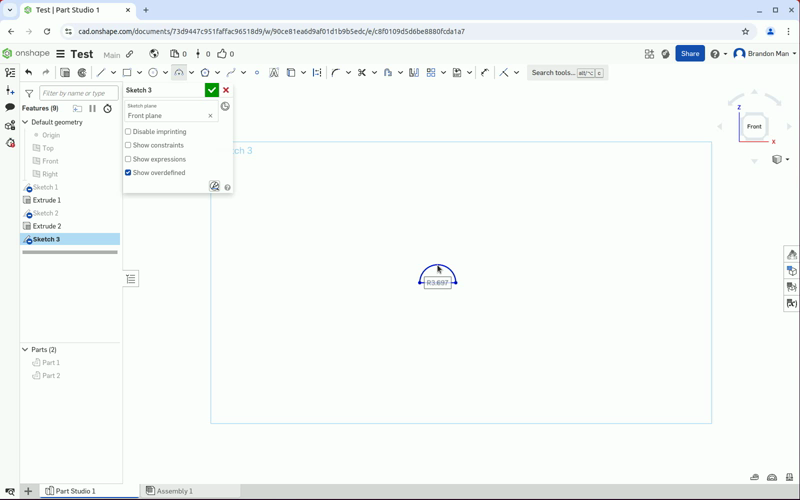
mouse_move(432, 269)
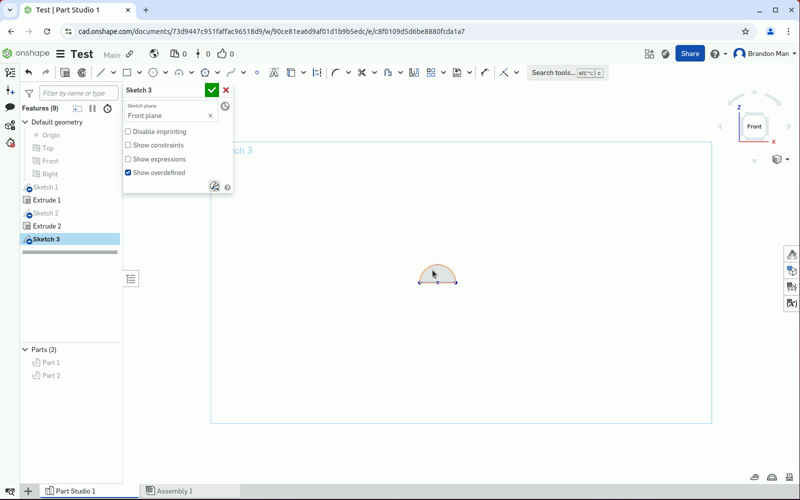
scroll(6)
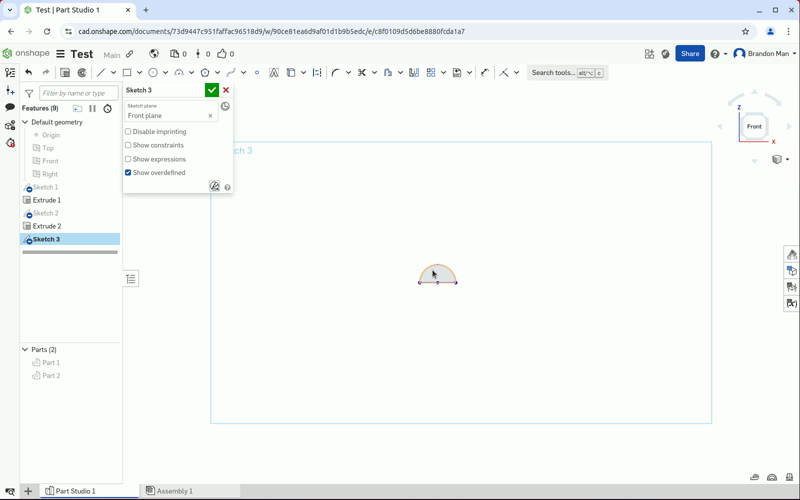
scroll(6)
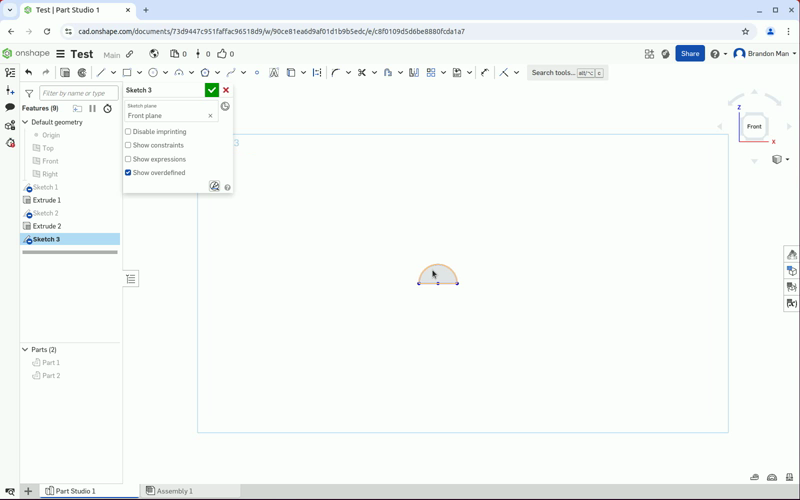
scroll(6)
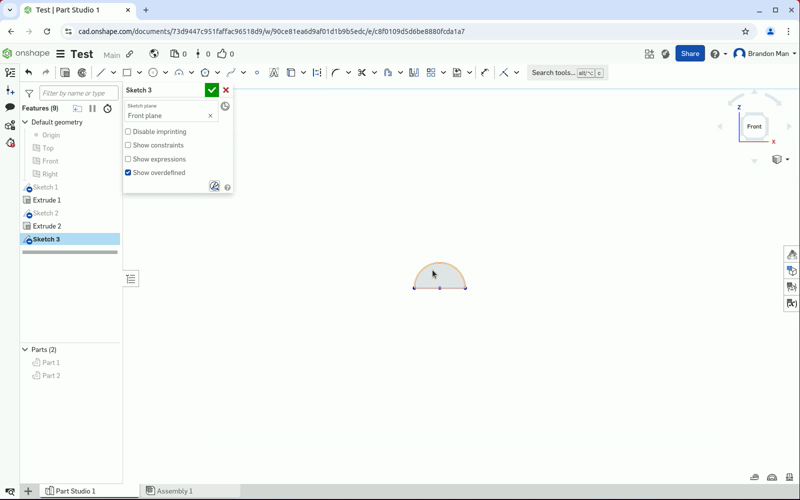
scroll(6)
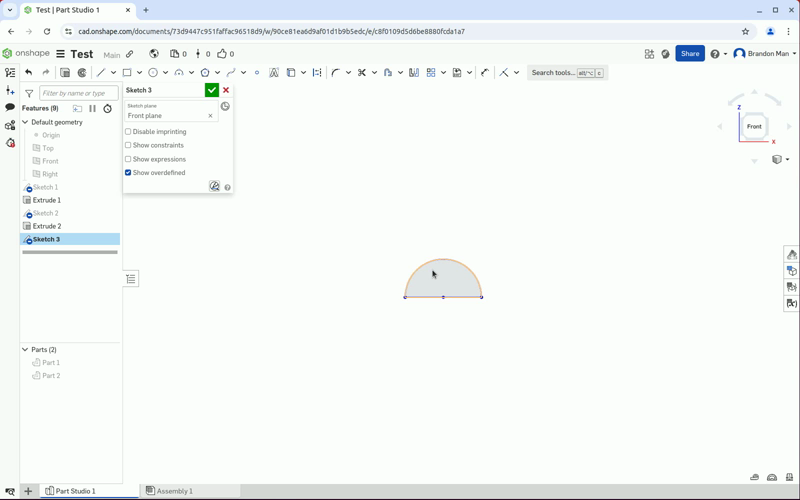
scroll(6)
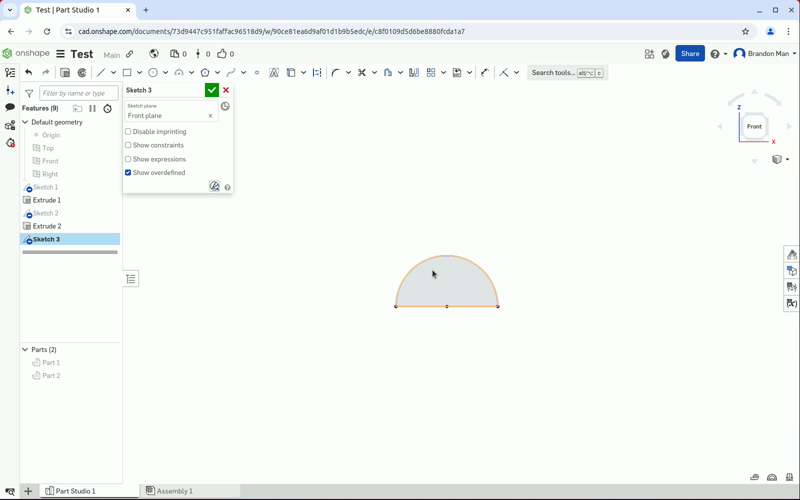
scroll(6)
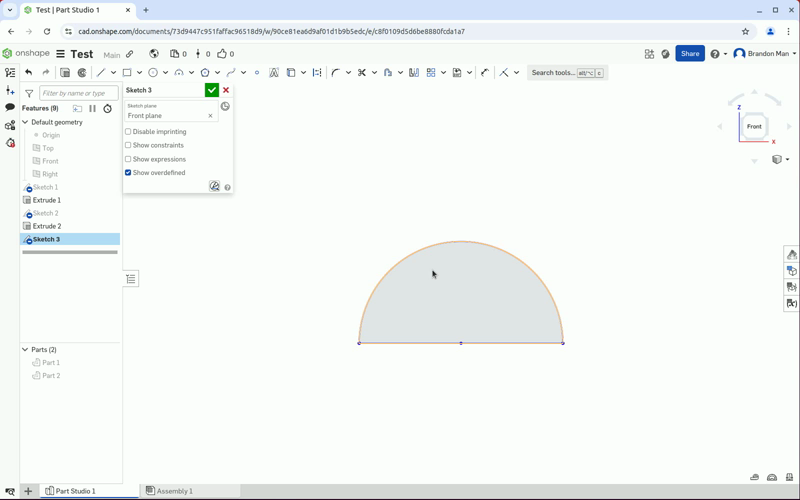
scroll(6)
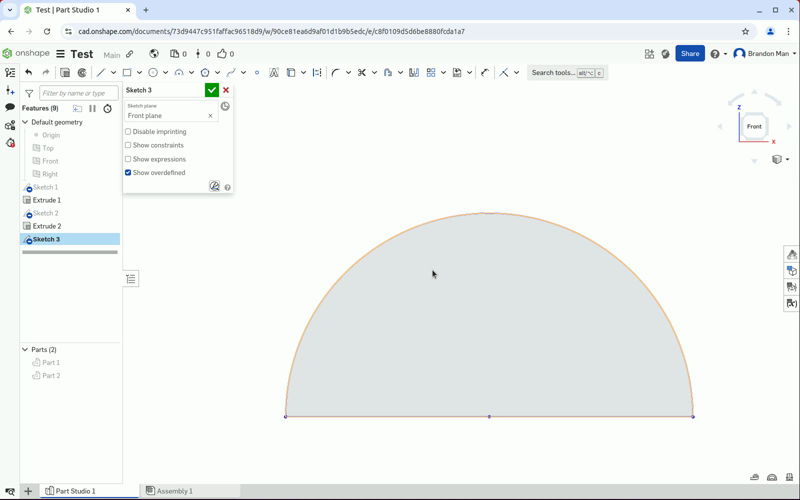
click(432, 269)
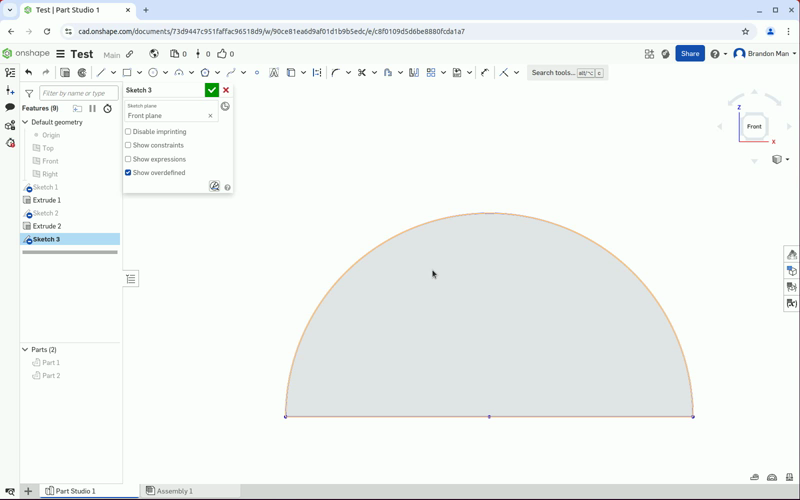
scroll(-6)
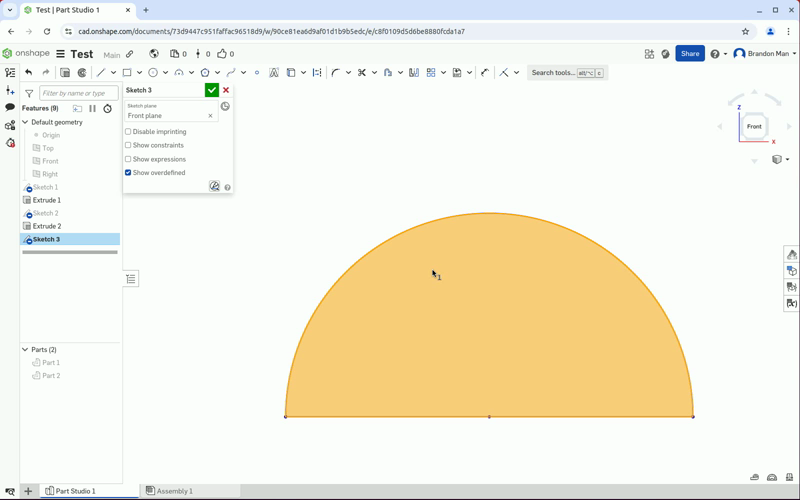
scroll(-6)
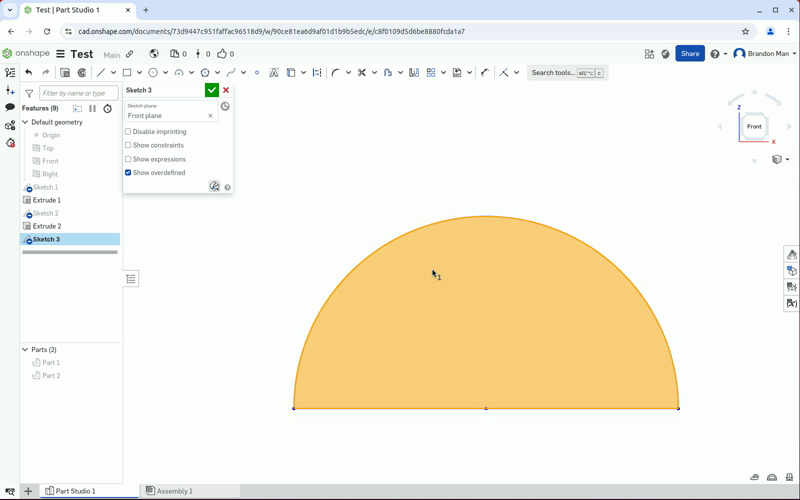
scroll(-6)
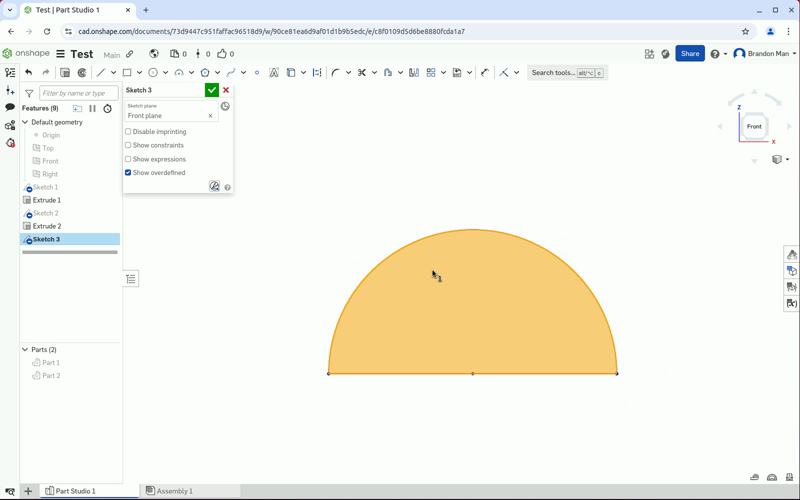
scroll(-6)
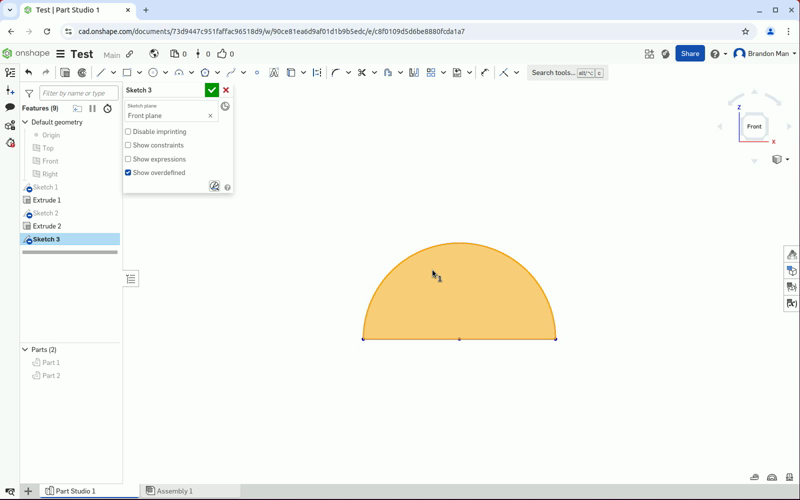
scroll(-6)
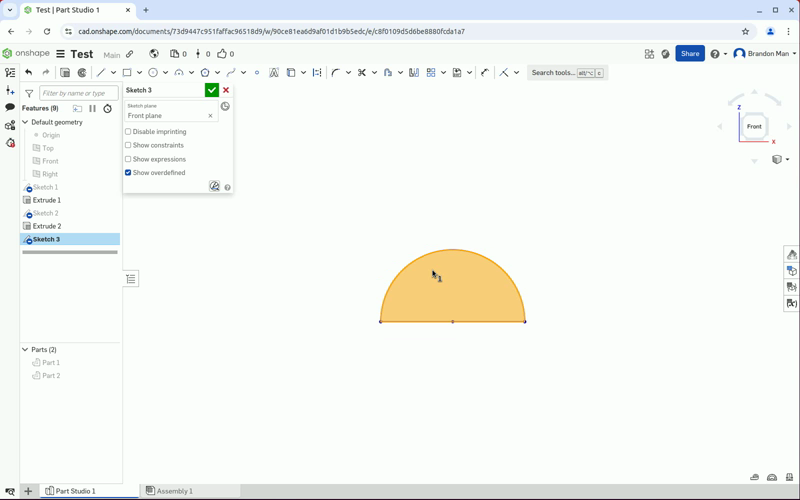
scroll(-6)
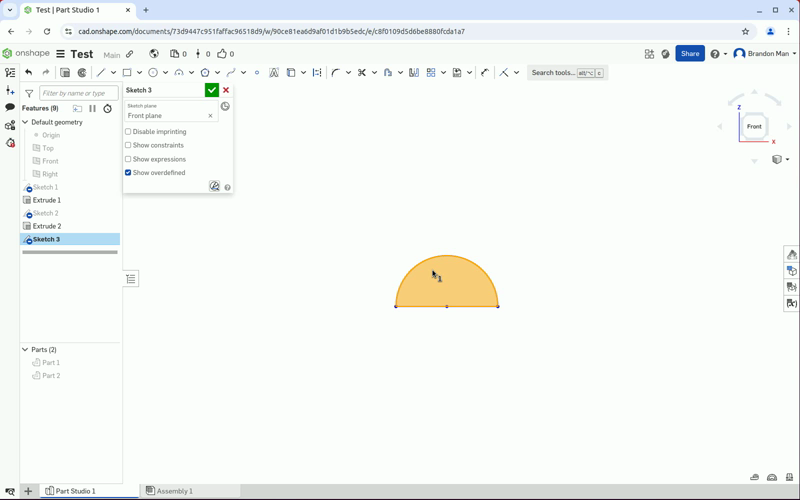
scroll(-6)
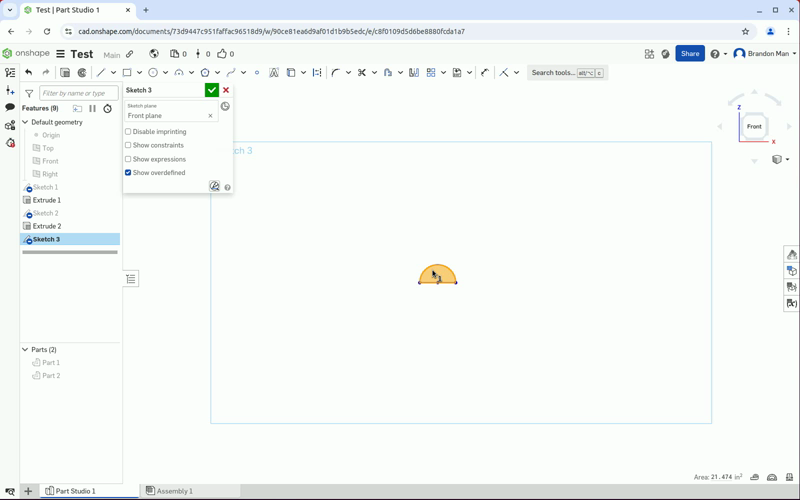
mouse_move(73, 352)
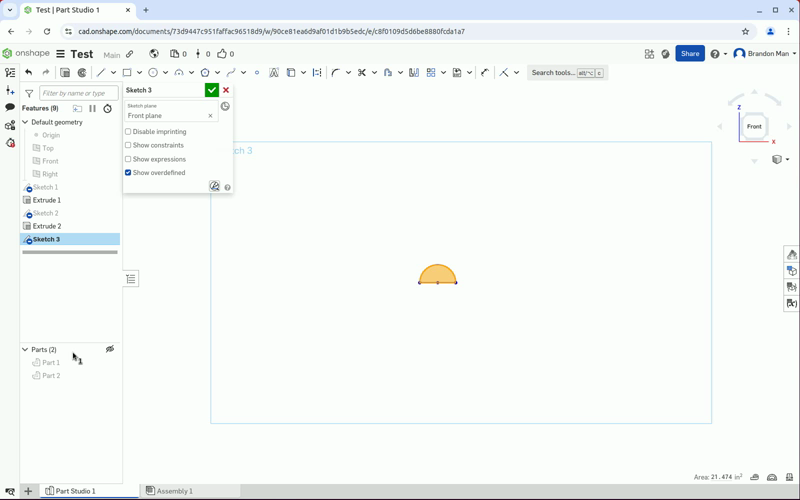
key(shift+y)
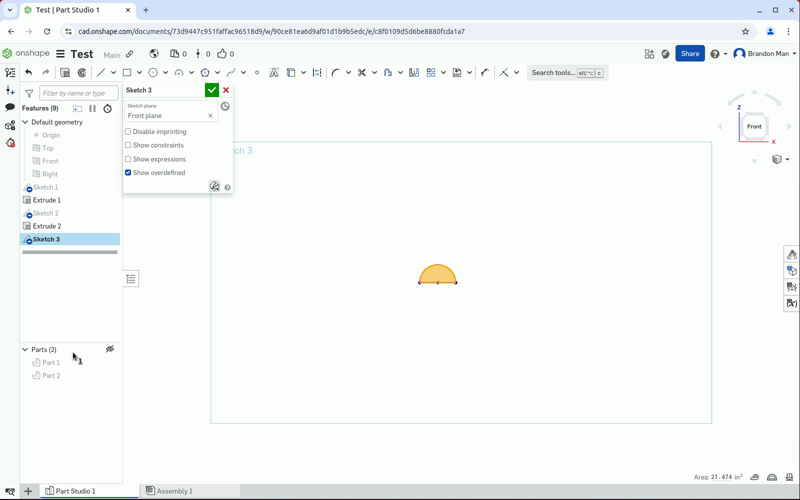
key(shift+e)
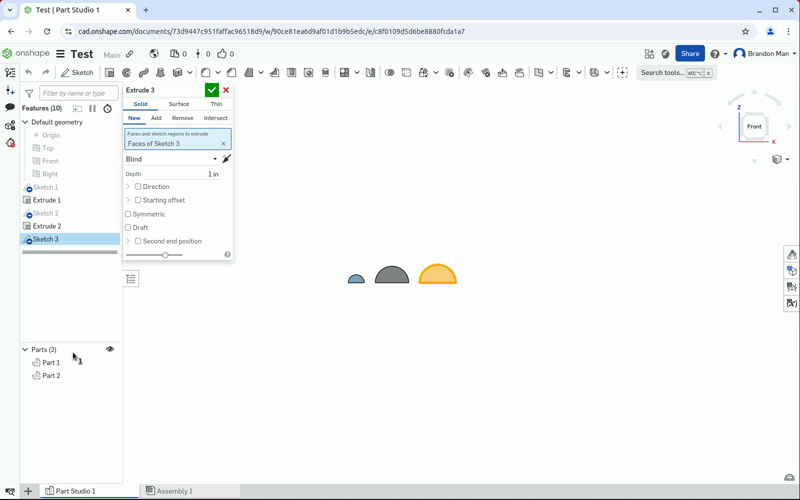
mouse_move(143, 106)
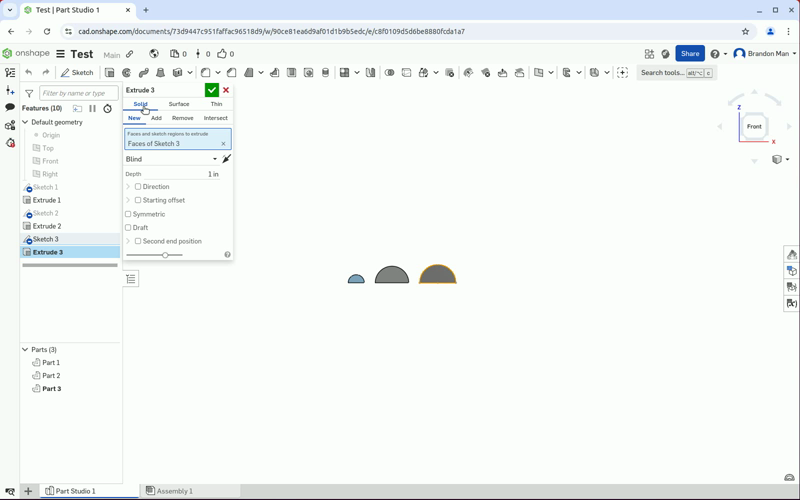
click(143, 106)
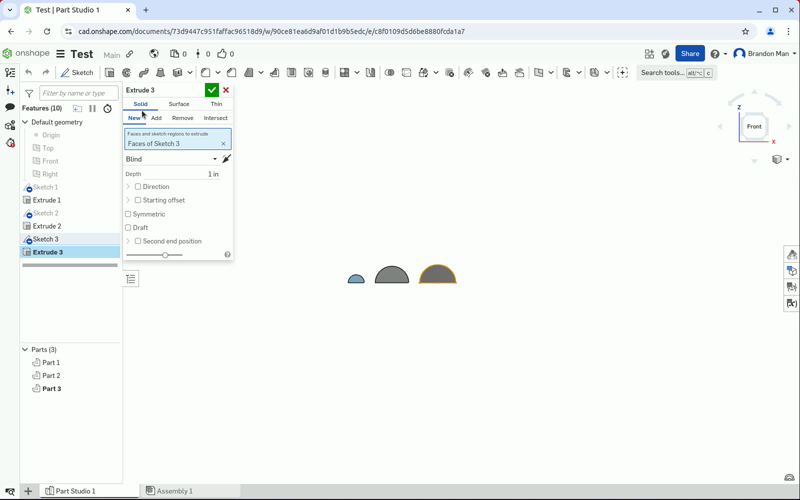
mouse_move(137, 120)
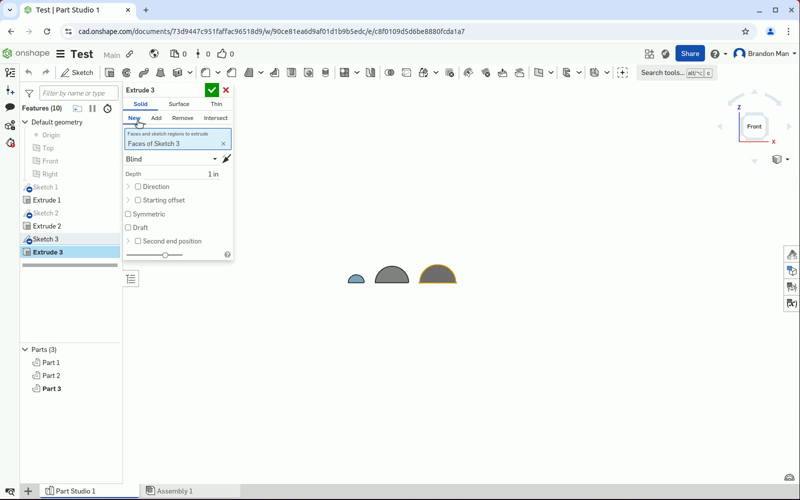
click(137, 120)
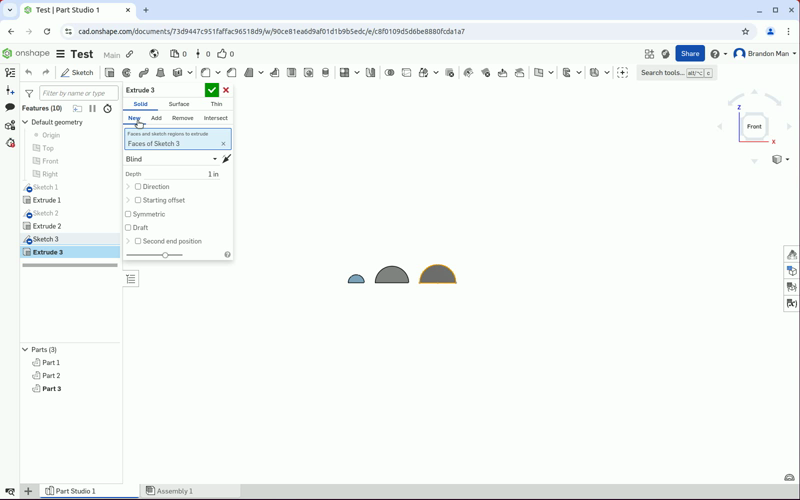
key(tab, 4)
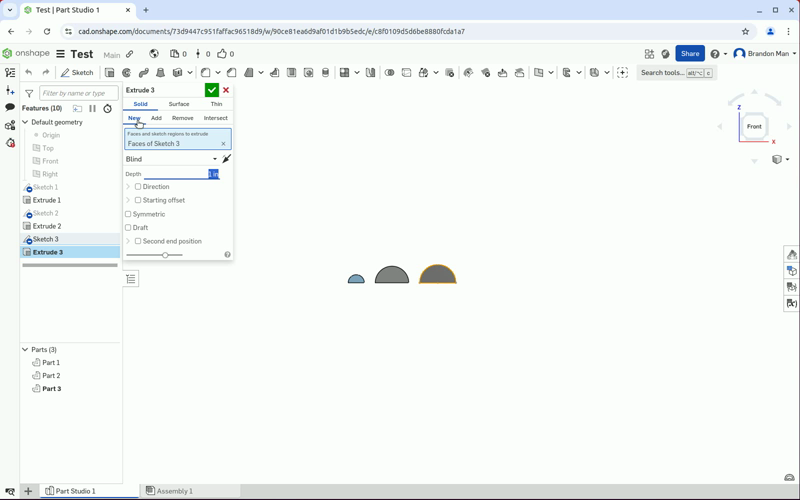
text(19.256)
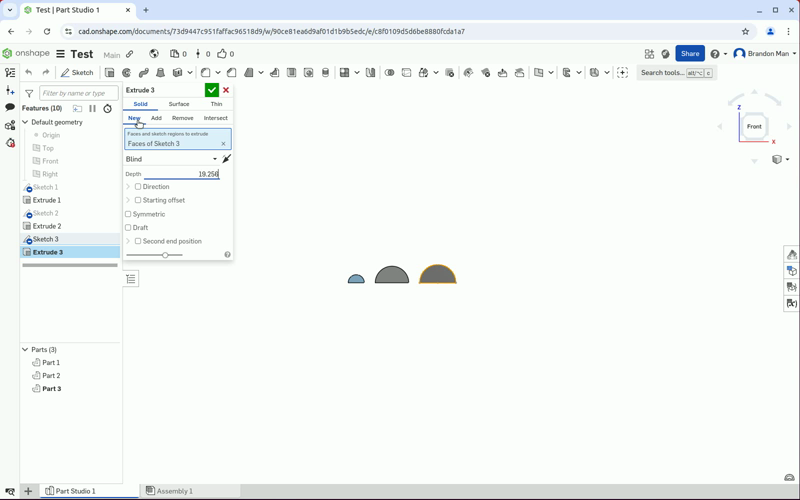
key(tab, 3)
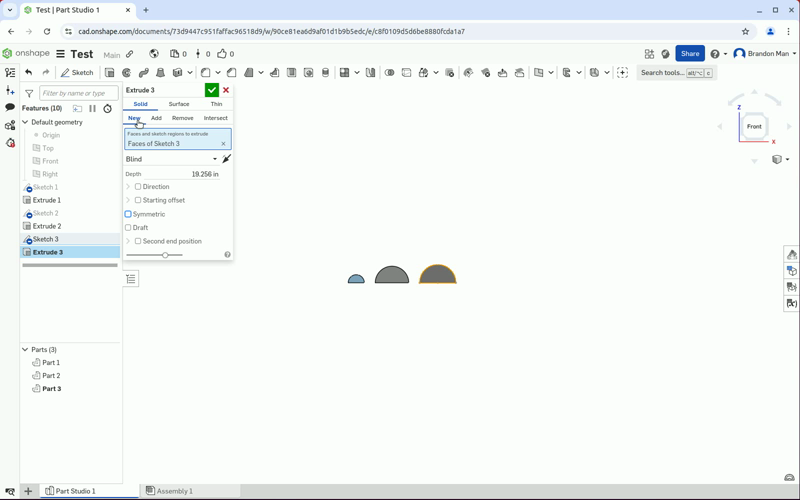
key(space)
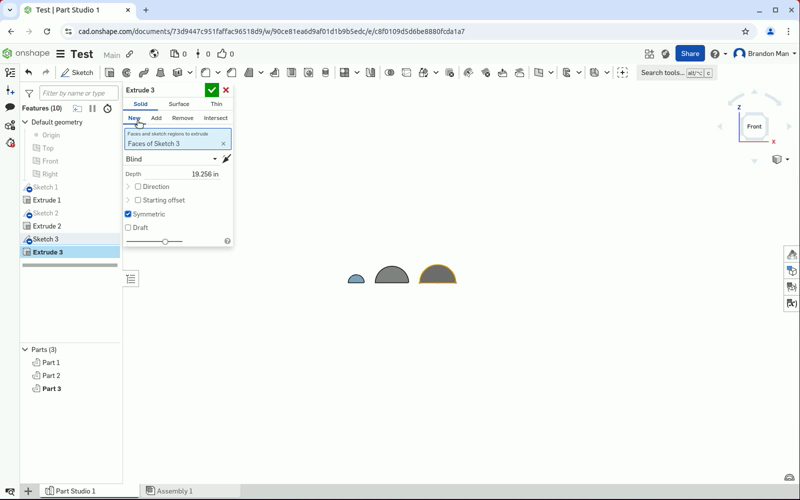
key(enter)
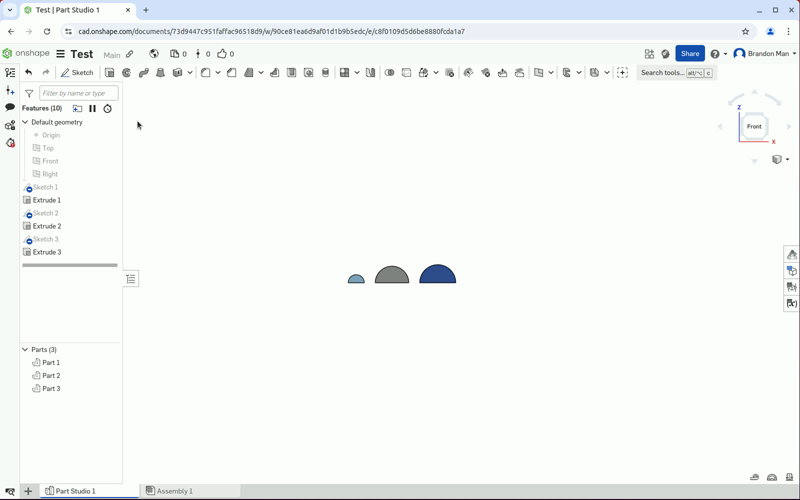
key(shift+h)
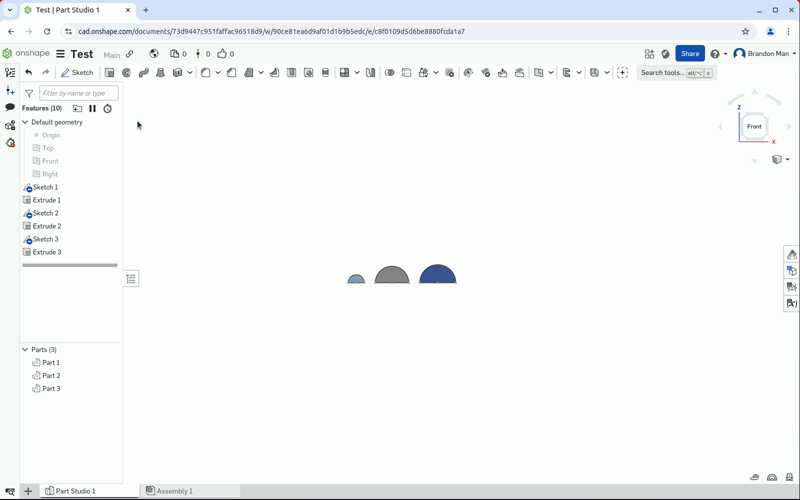
key(shift+h)
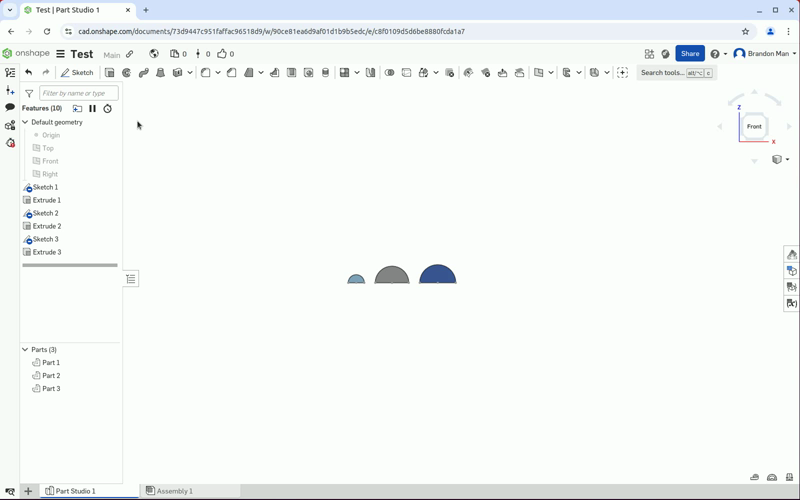
key(shift+7)
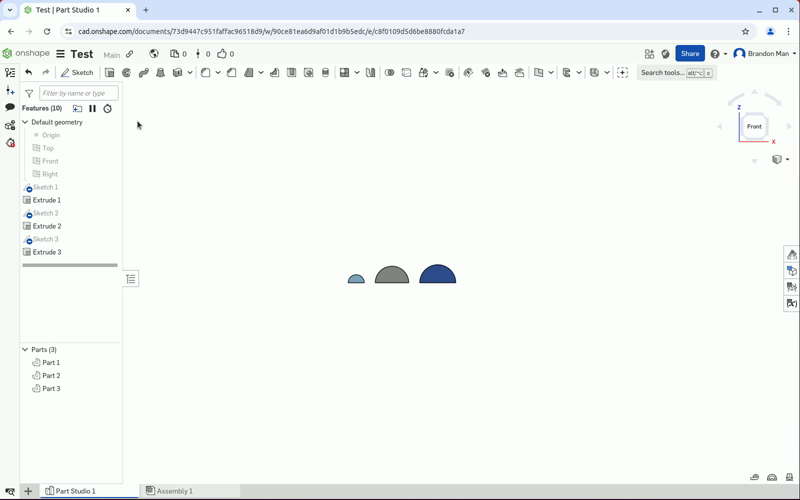
key(left, 2)
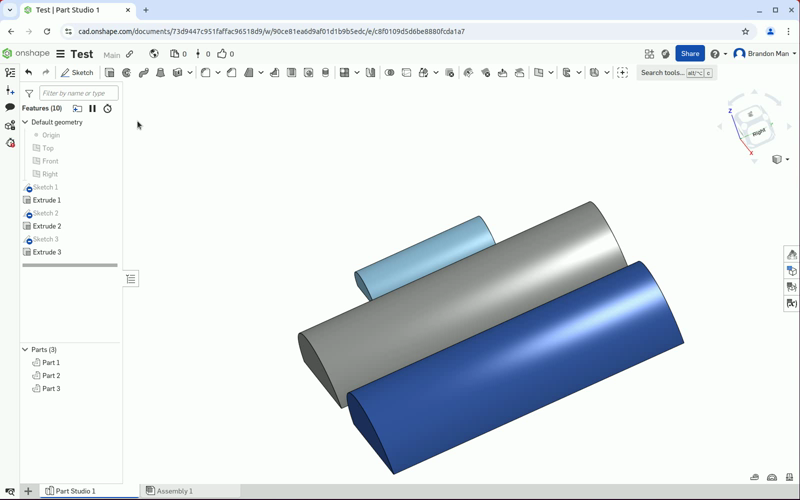
key(down, 2)
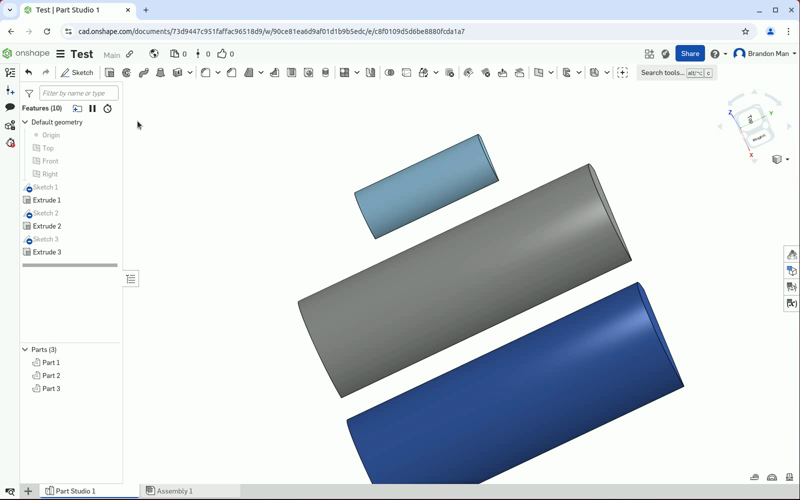
key(up, 2)
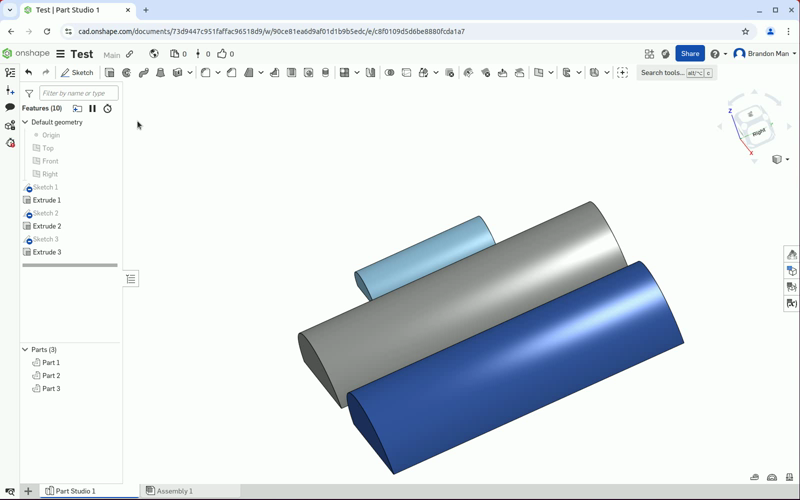
key(right, 2)
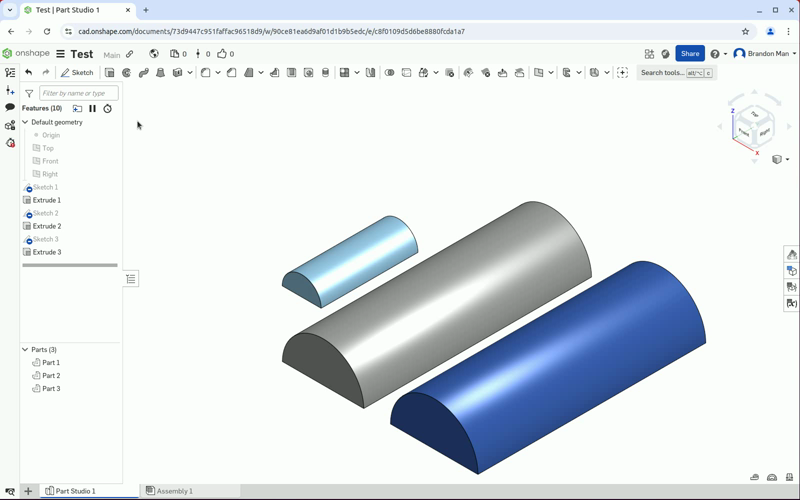
mouse_move(73, 189)
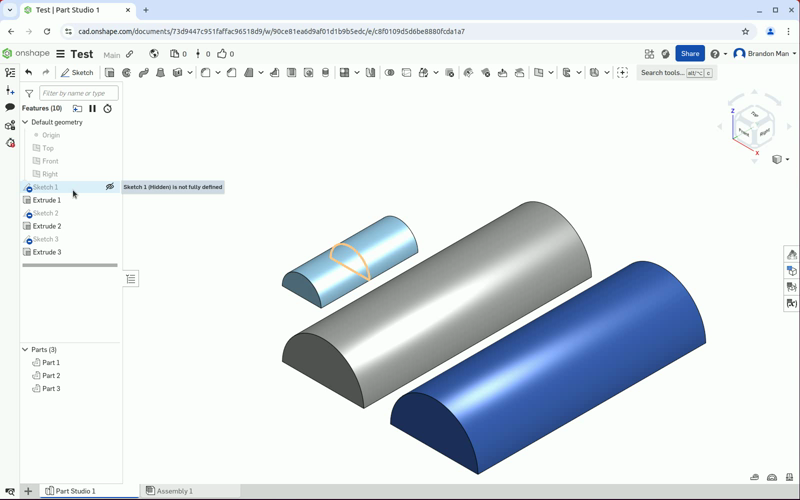
click(73, 189)